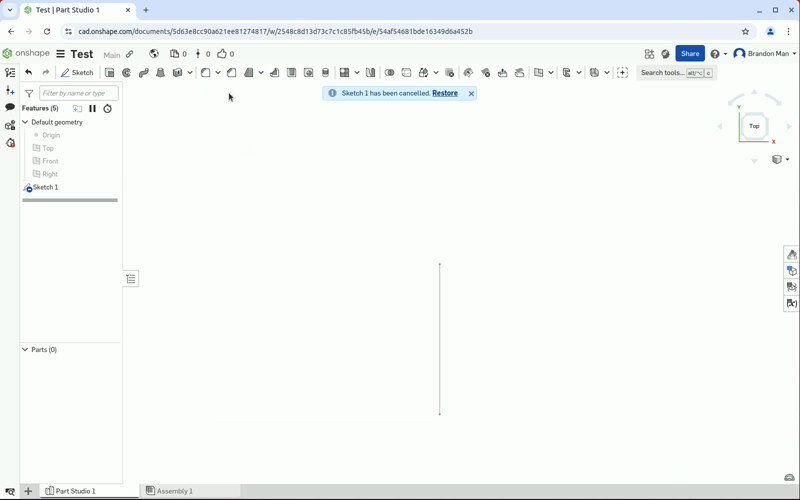
key(shift+h)
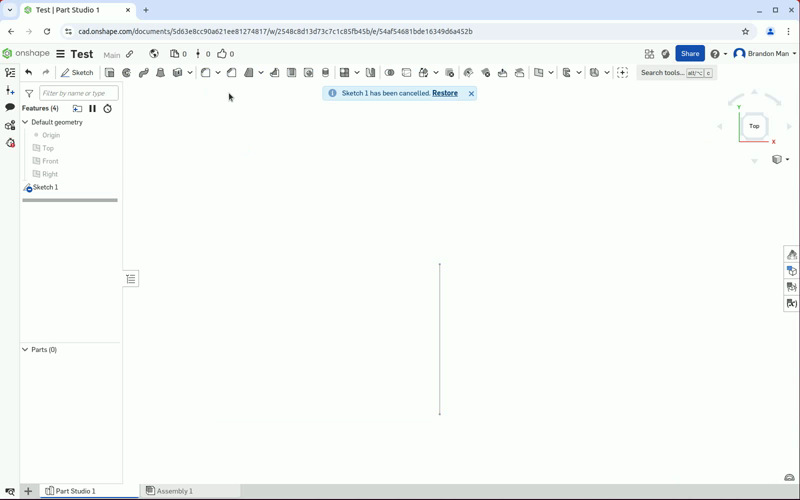
key(shift+s)
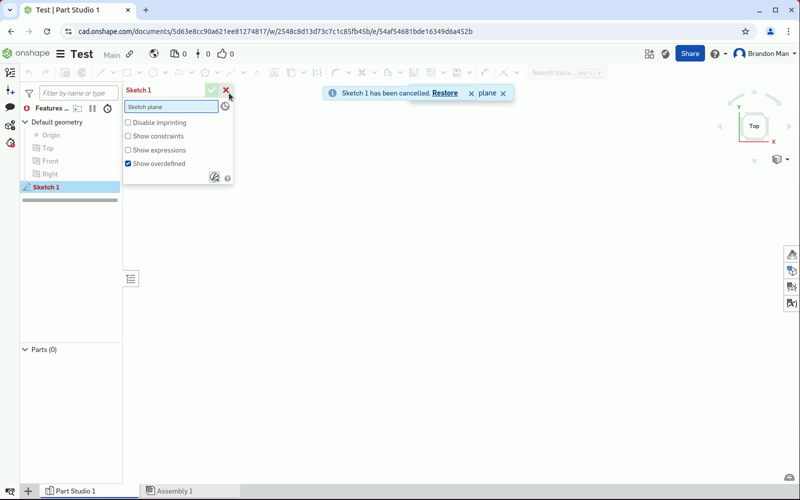
mouse_move(73, 150)
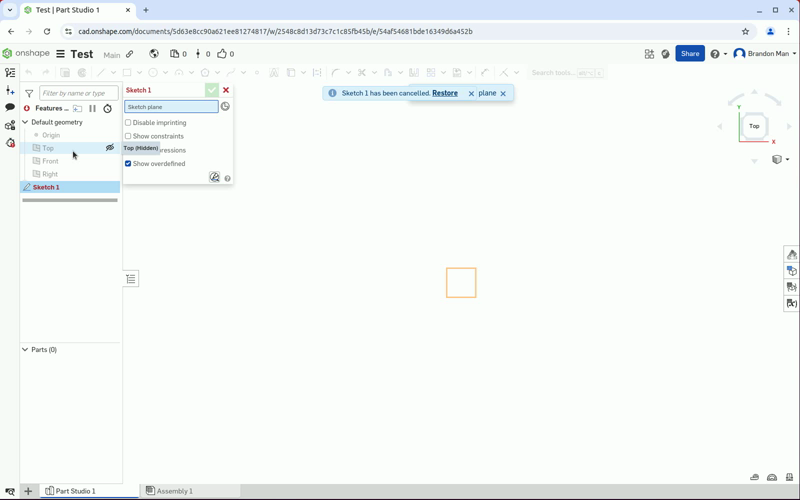
click(73, 150)
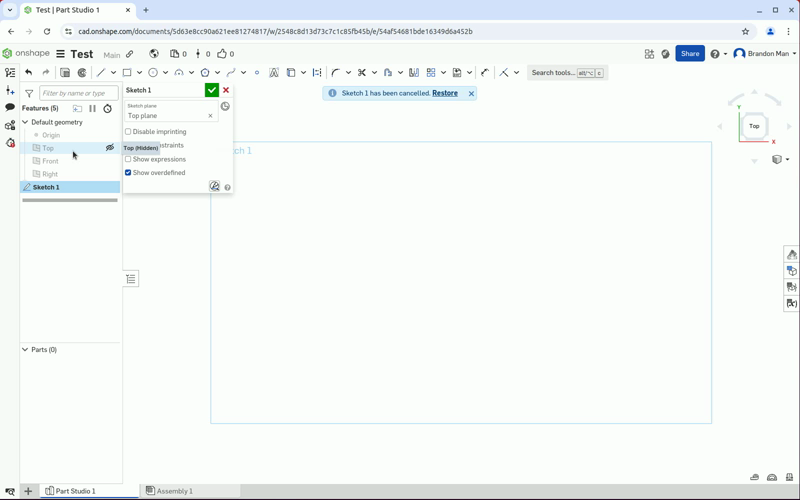
mouse_move(73, 352)
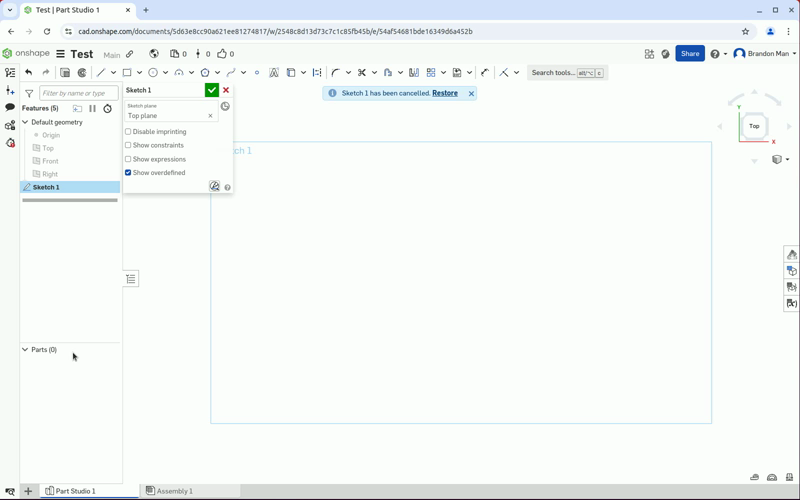
key(y)
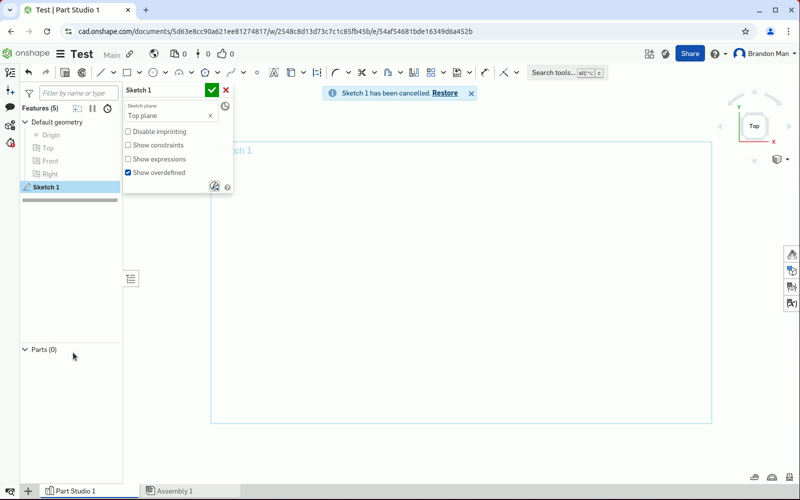
key(l)
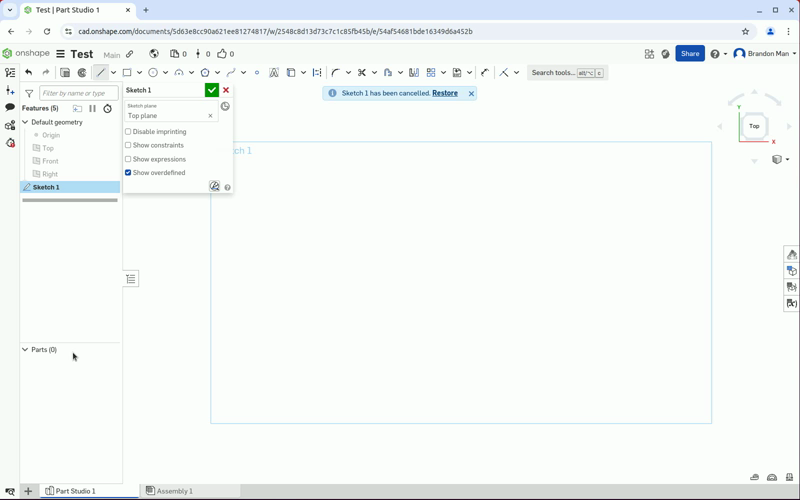
key_down(shift)
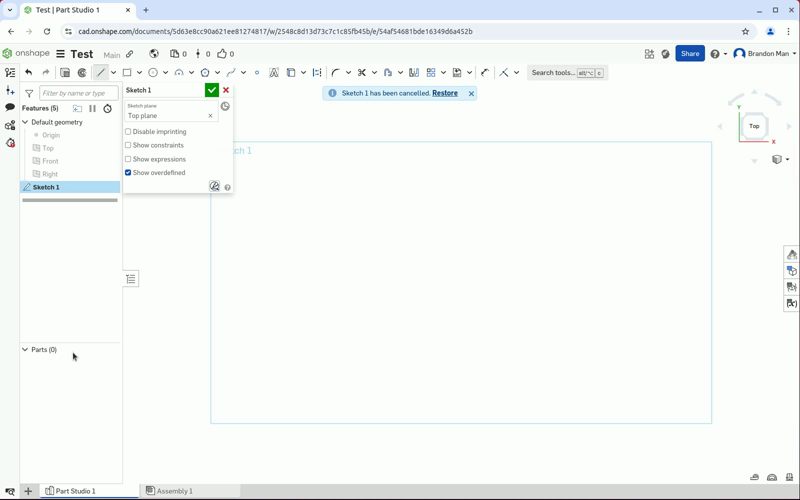
mouse_move(440, 341)
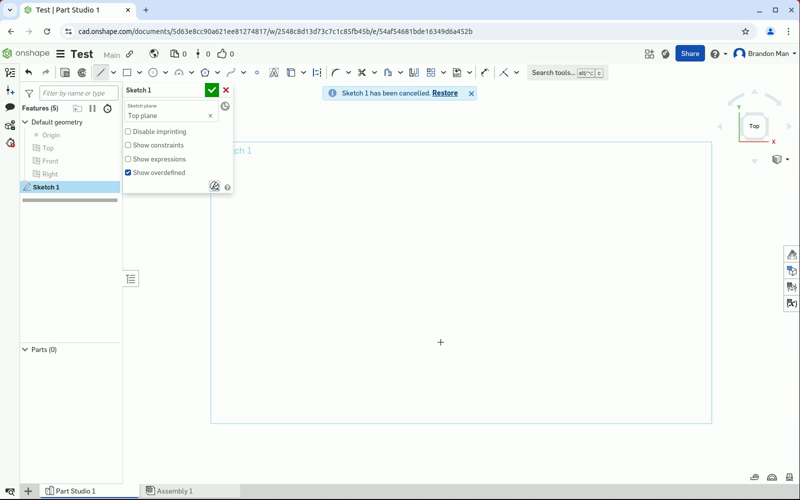
click(440, 341)
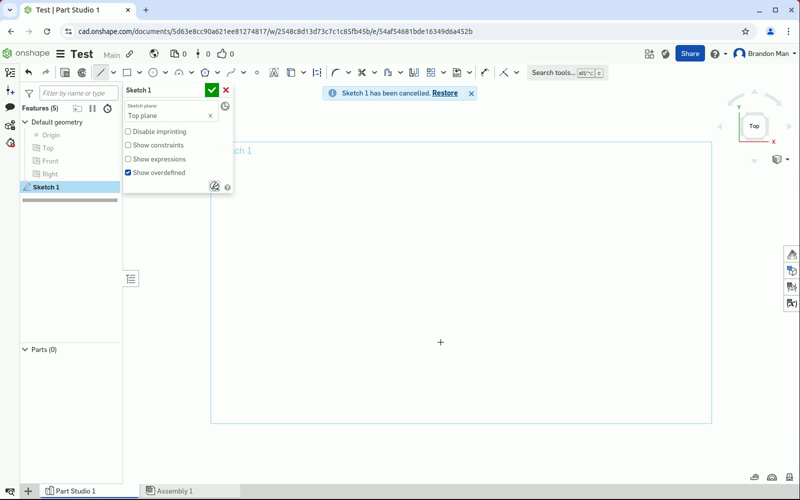
key_up(shift)
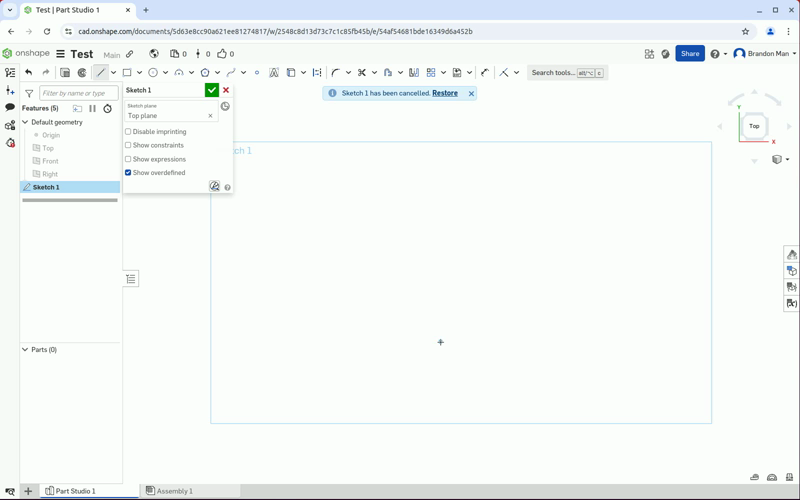
key_down(shift)
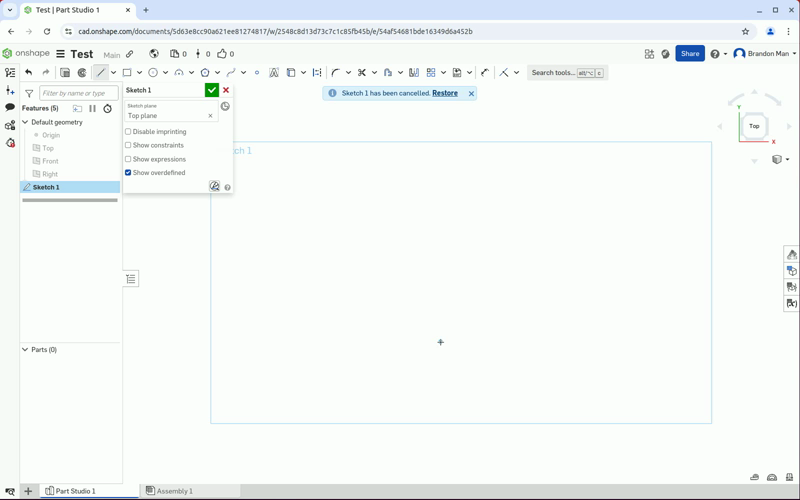
mouse_move(470, 341)
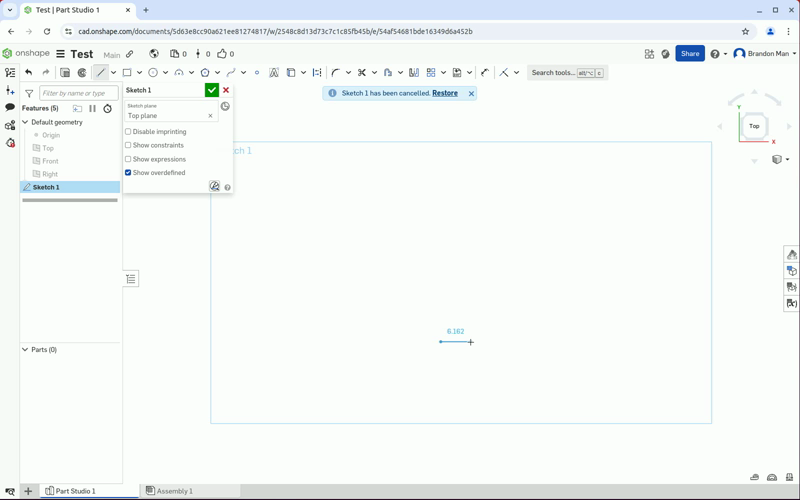
mouse_move(480, 341)
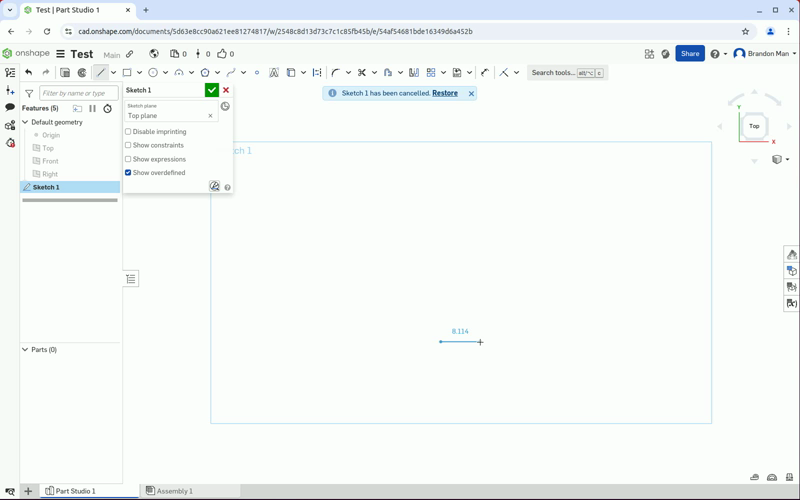
click(480, 341)
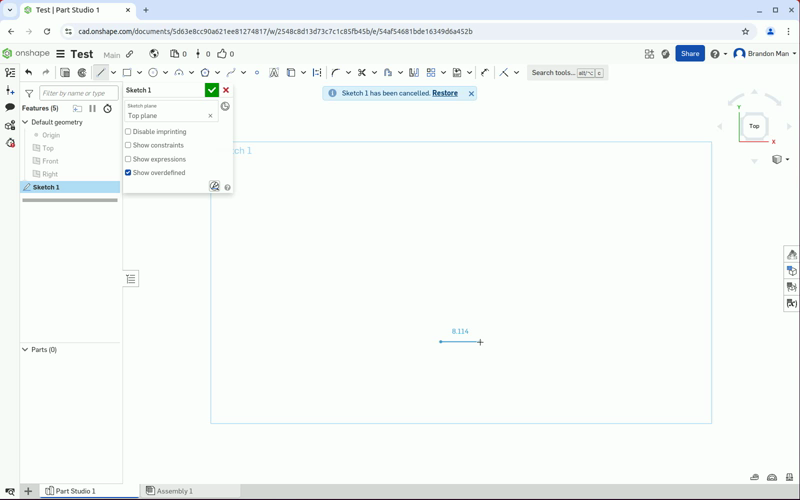
key_up(shift)
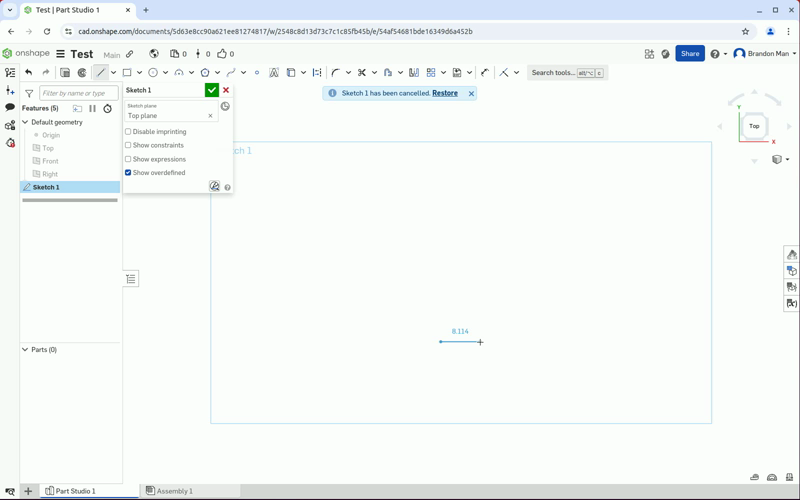
key_down(shift)
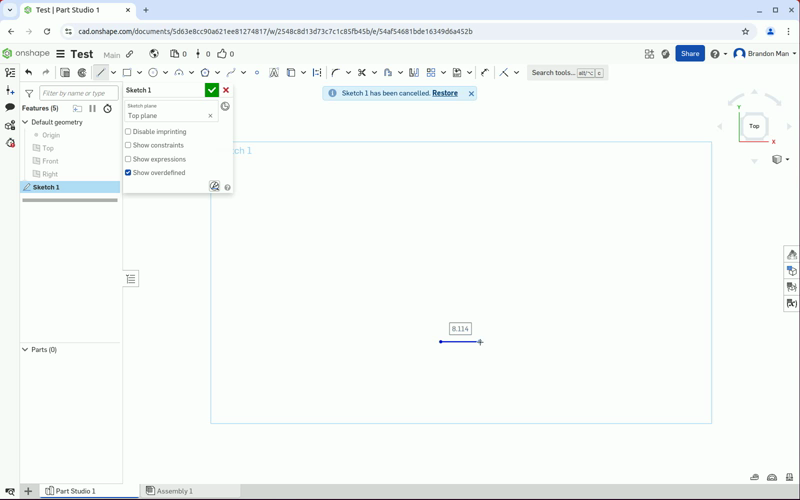
mouse_move(480, 225)
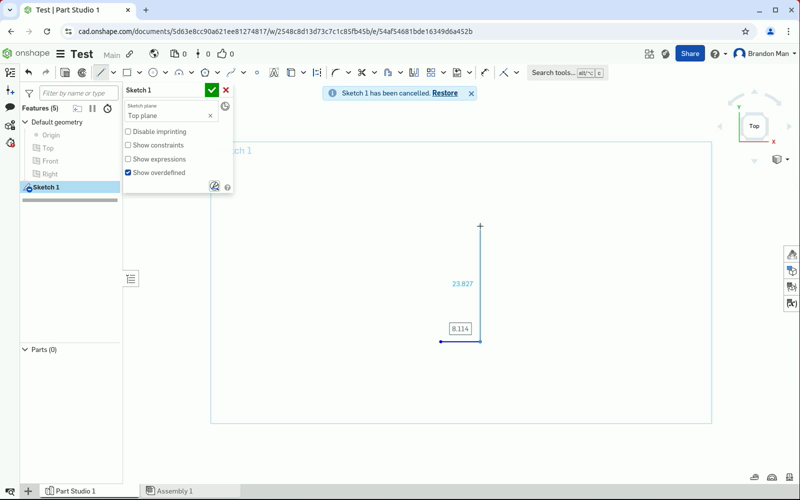
click(480, 225)
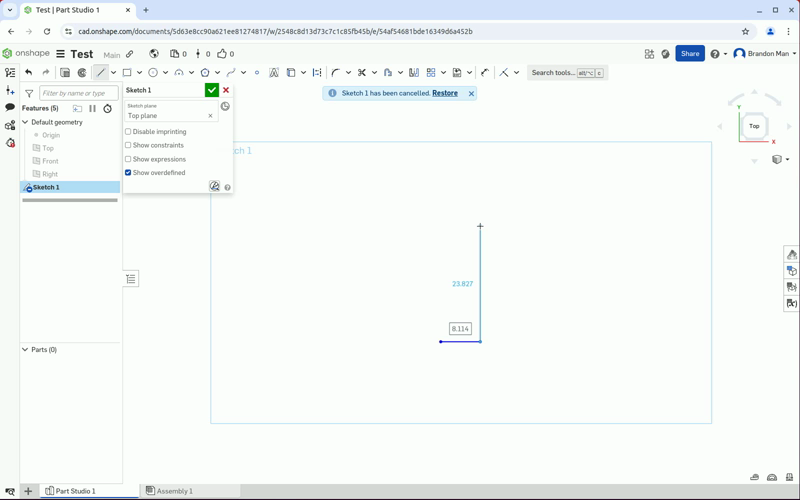
key_up(shift)
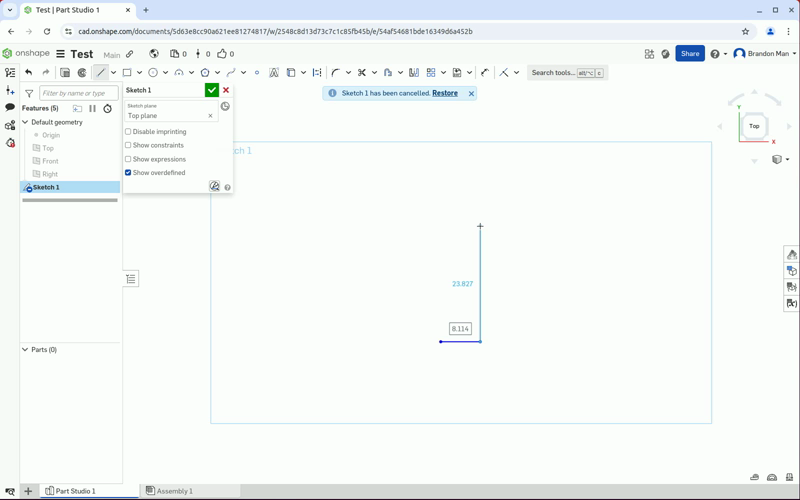
key_down(shift)
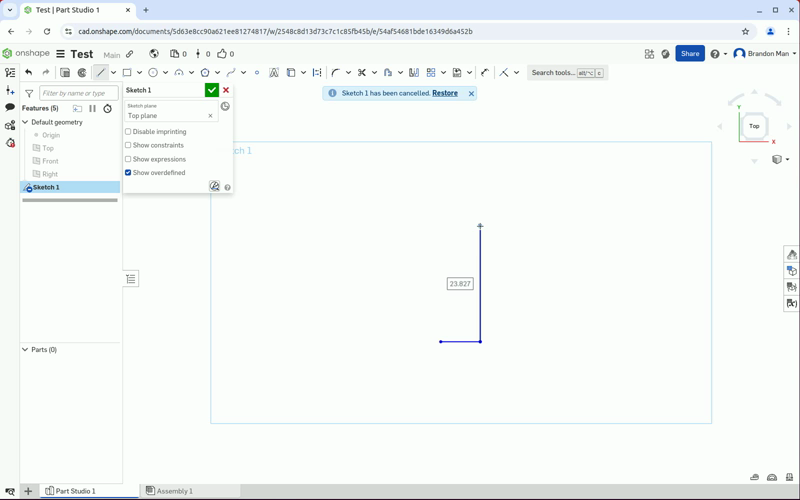
mouse_move(510, 225)
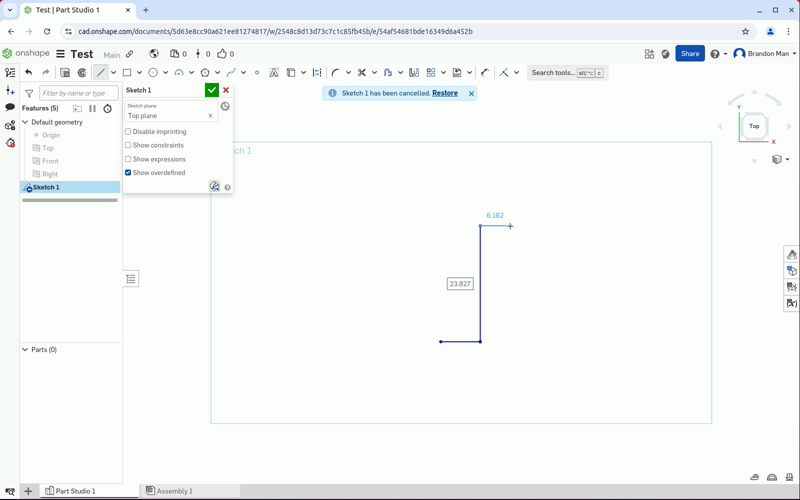
mouse_move(440, 225)
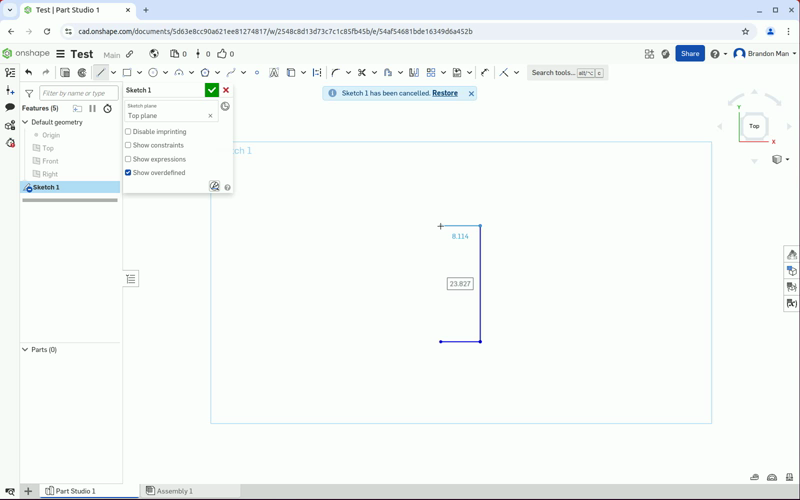
click(440, 225)
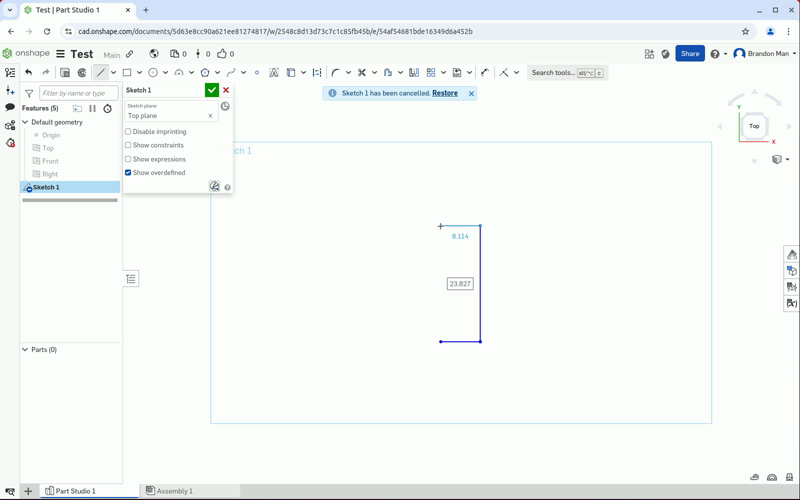
key_up(shift)
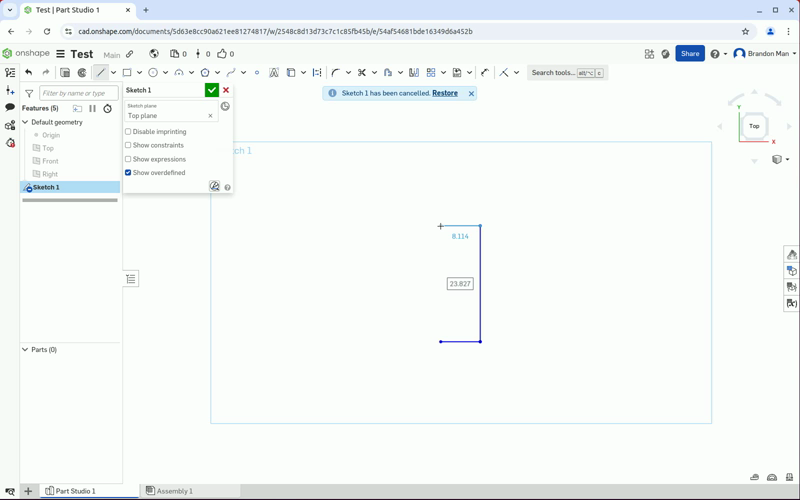
key_down(shift)
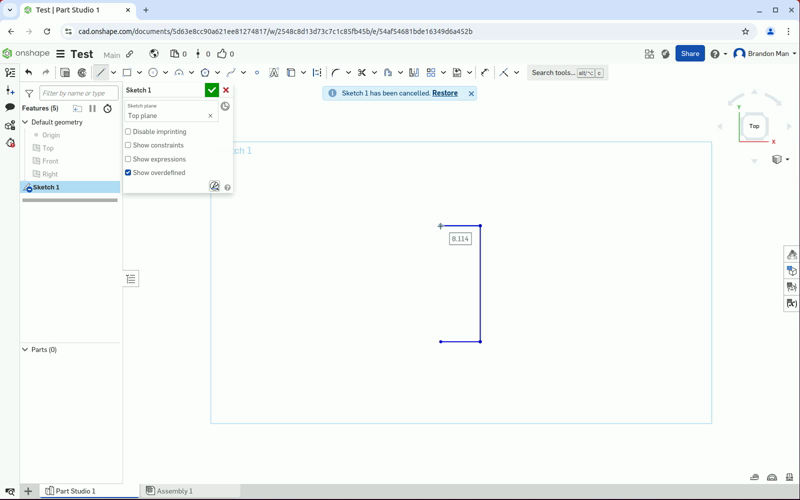
mouse_move(440, 341)
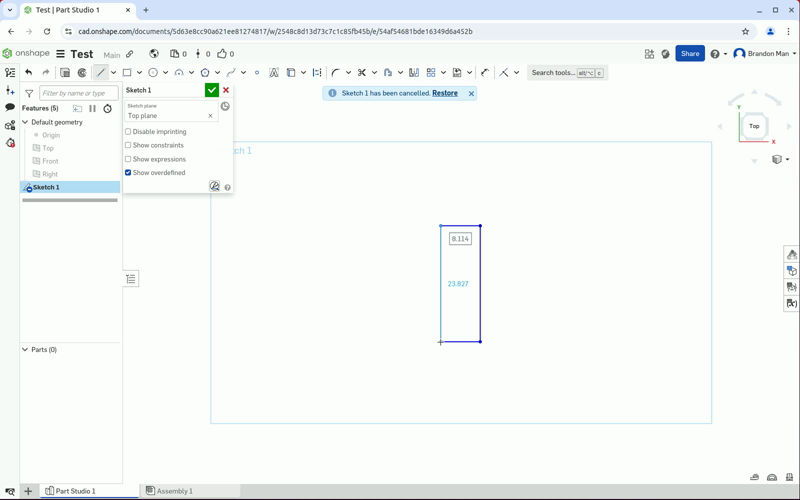
key_up(shift)
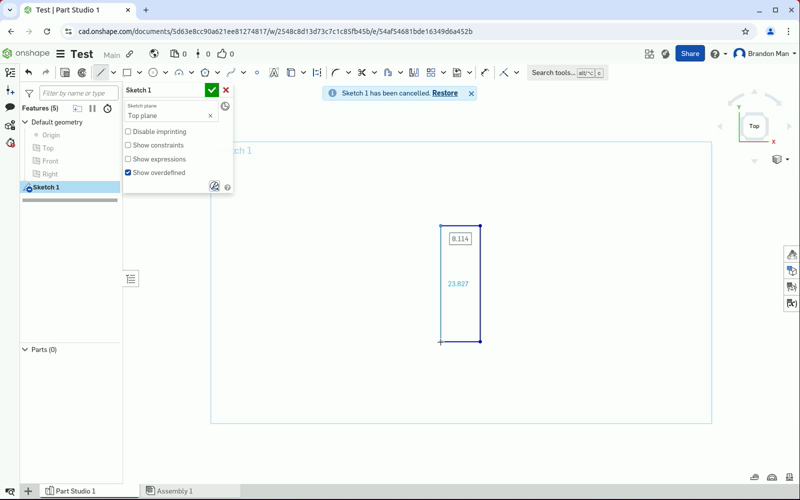
click(440, 341)
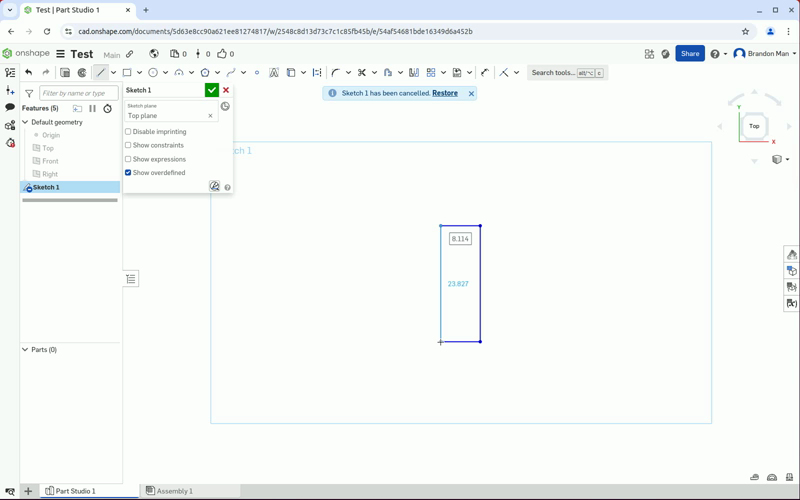
key(esc)
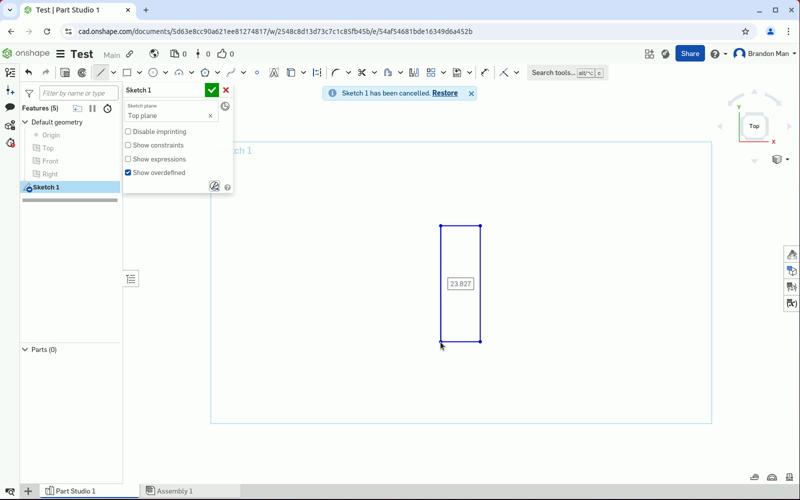
key(c)
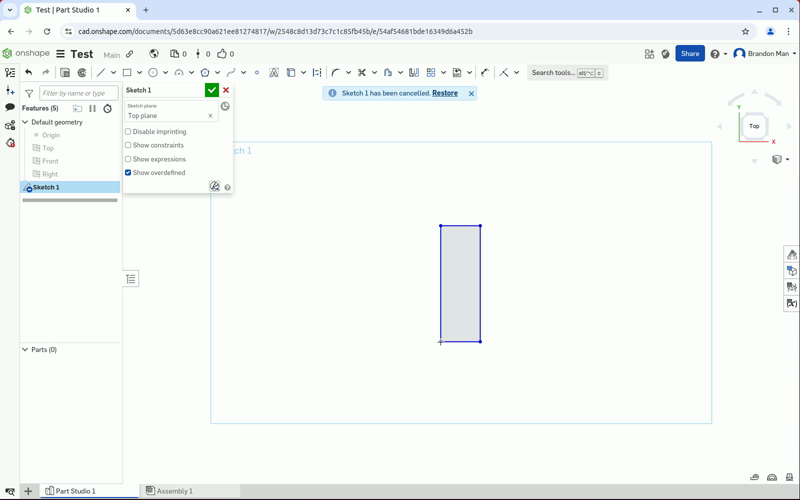
key_down(shift)
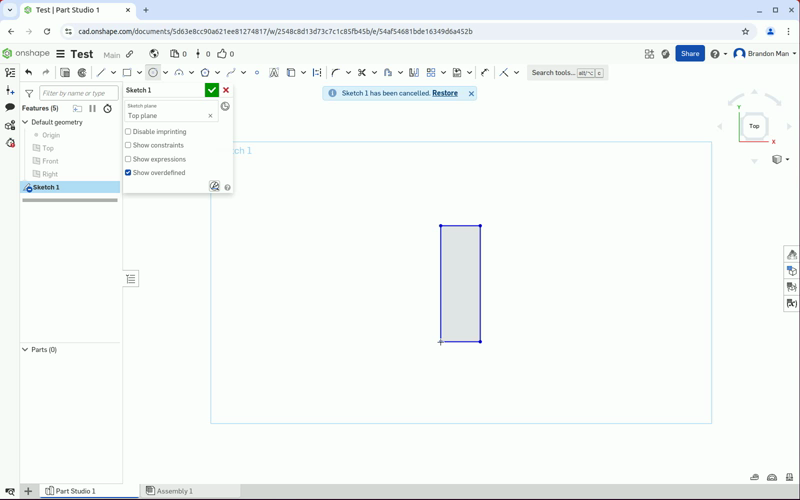
mouse_move(464, 321)
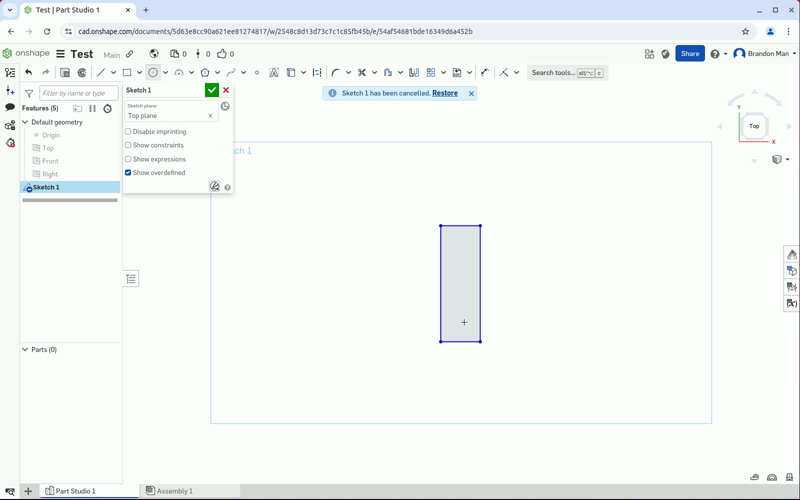
click(464, 321)
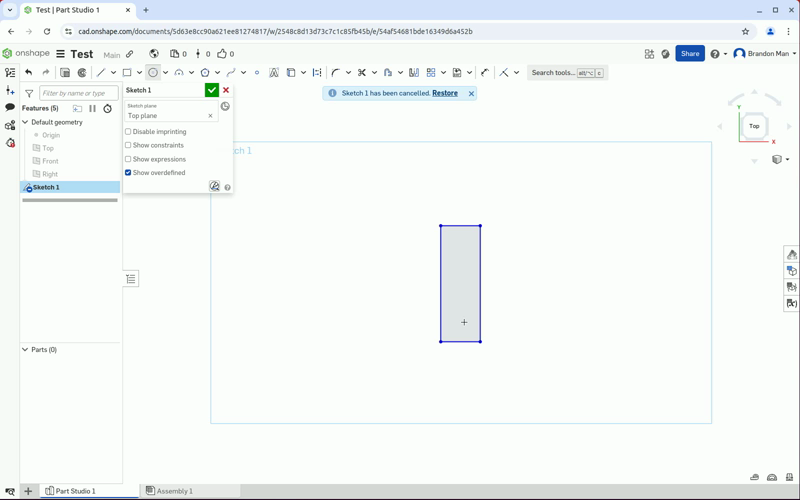
key_up(shift)
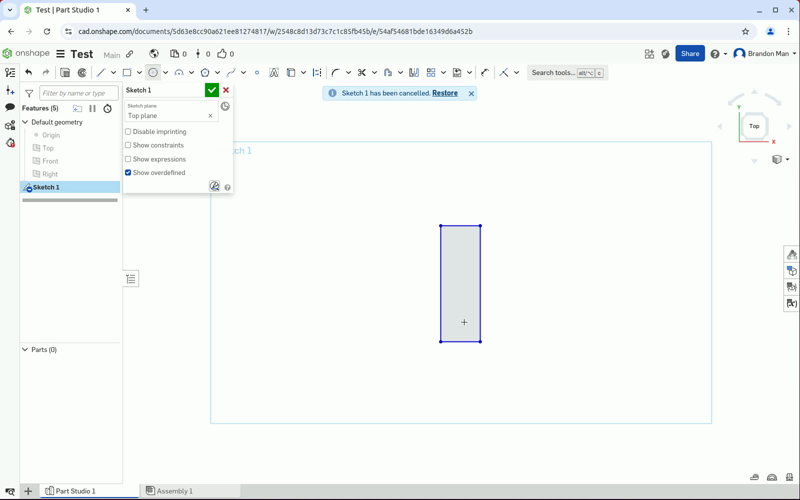
mouse_move(472, 321)
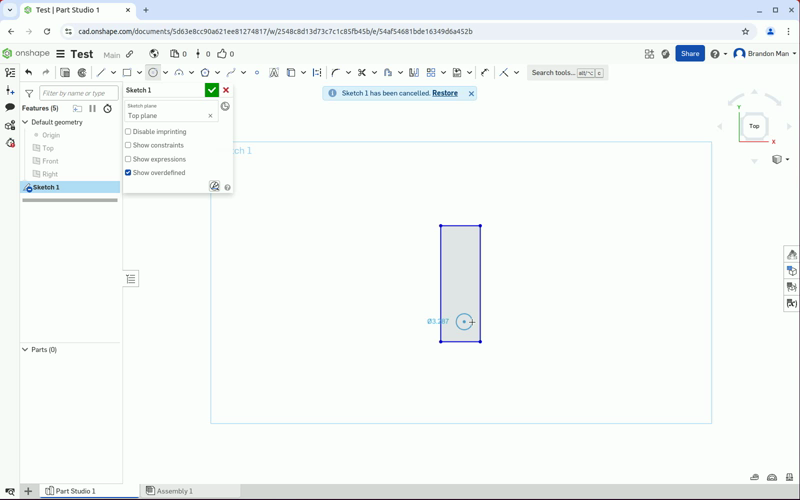
click(472, 321)
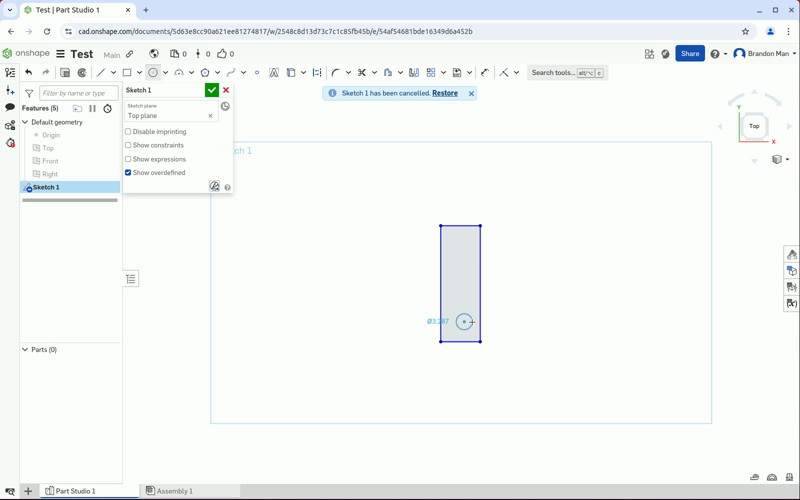
key(esc)
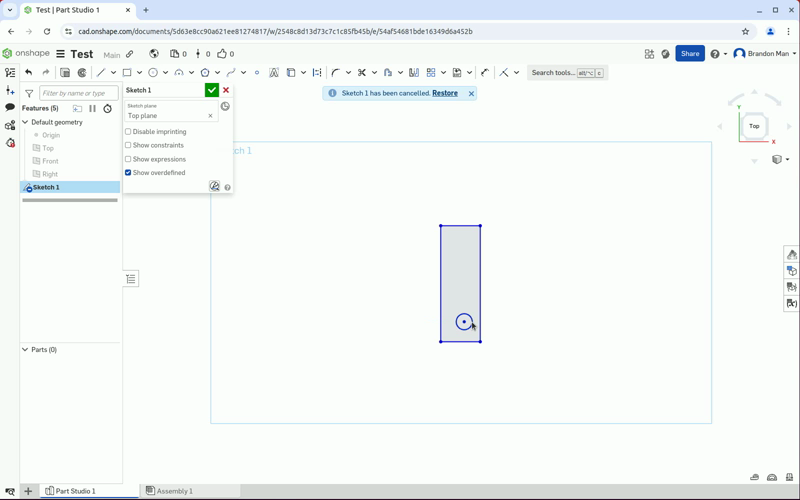
key(c)
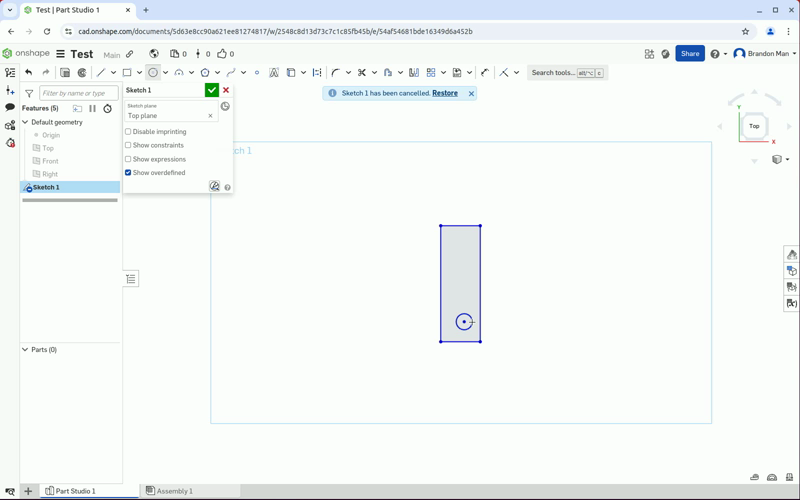
key_down(shift)
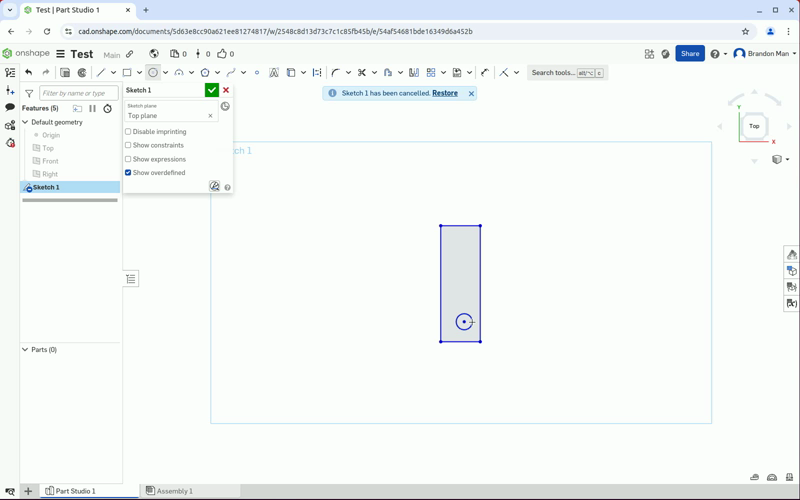
mouse_move(464, 245)
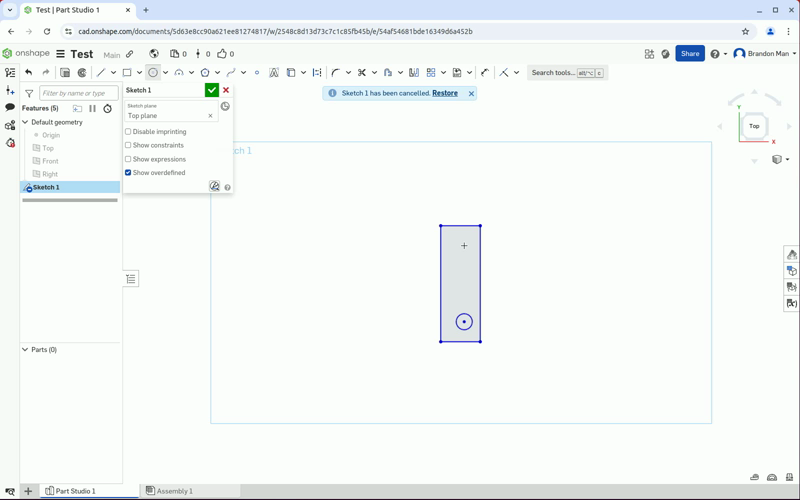
click(464, 245)
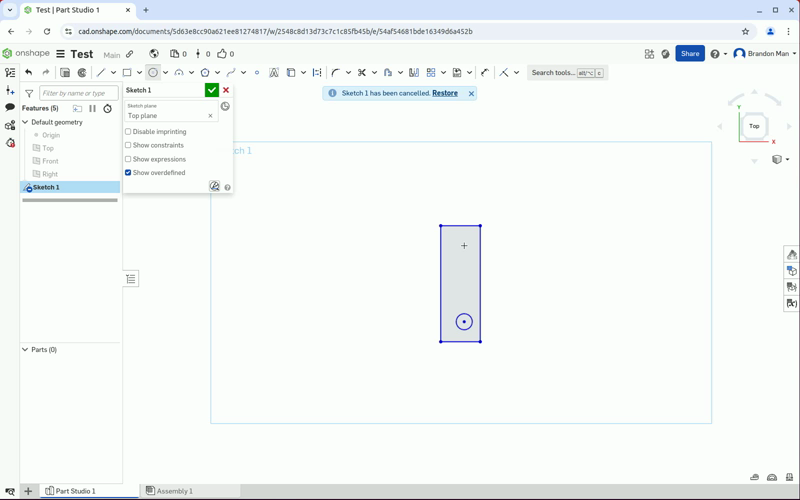
key_up(shift)
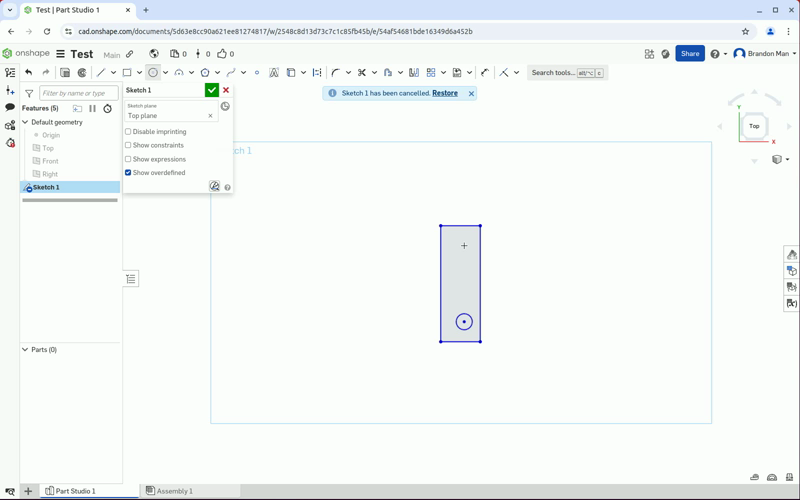
mouse_move(472, 245)
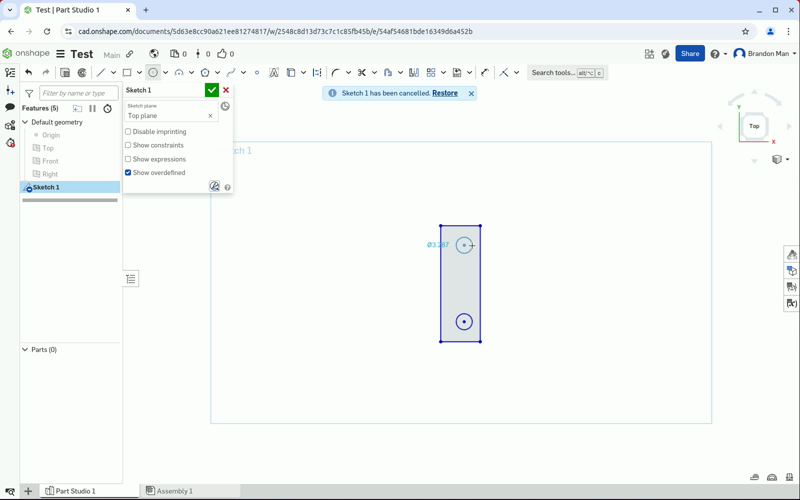
click(472, 245)
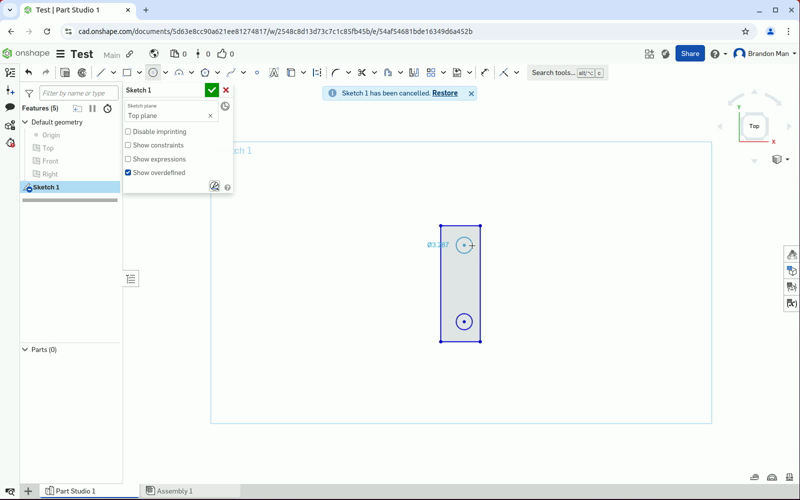
key(esc)
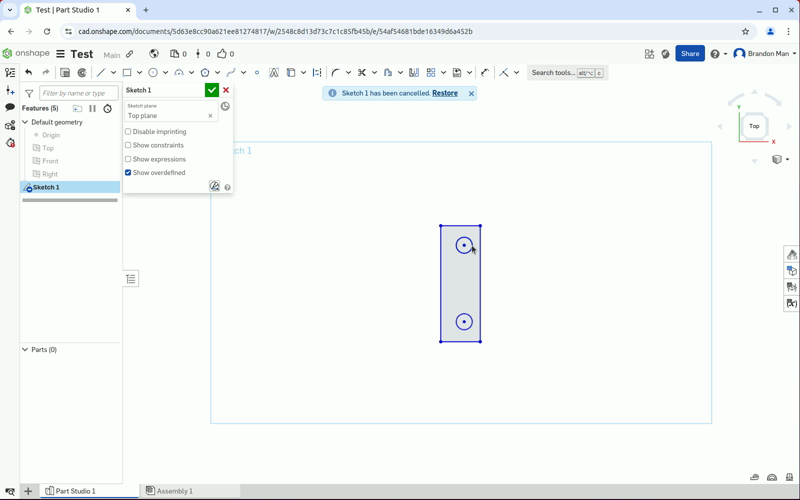
mouse_move(452, 229)
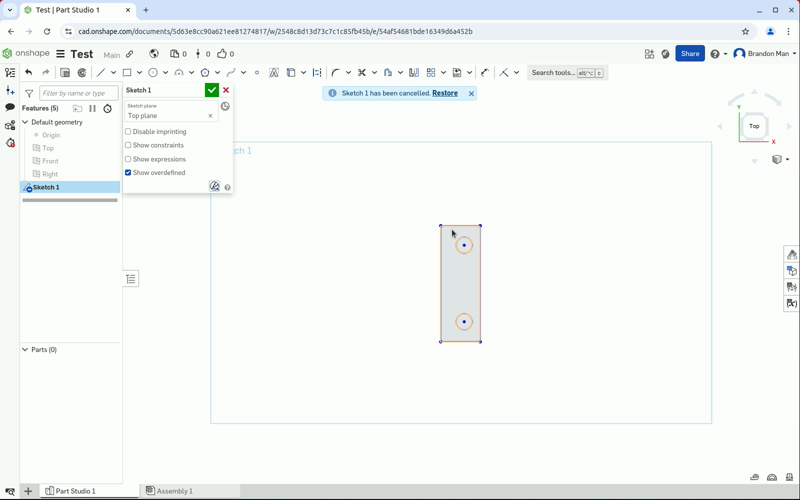
click(452, 229)
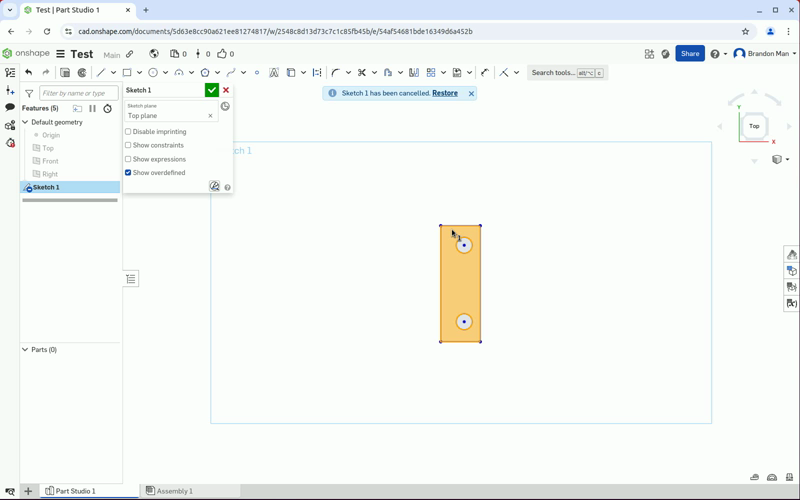
mouse_move(73, 352)
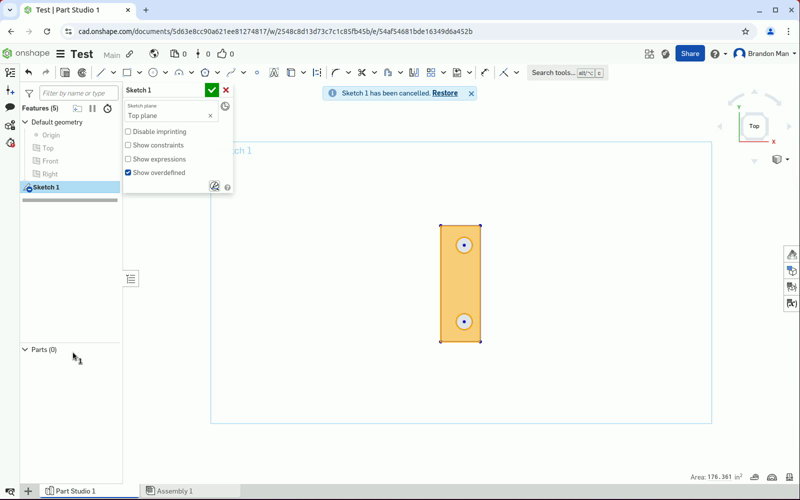
key(shift+y)
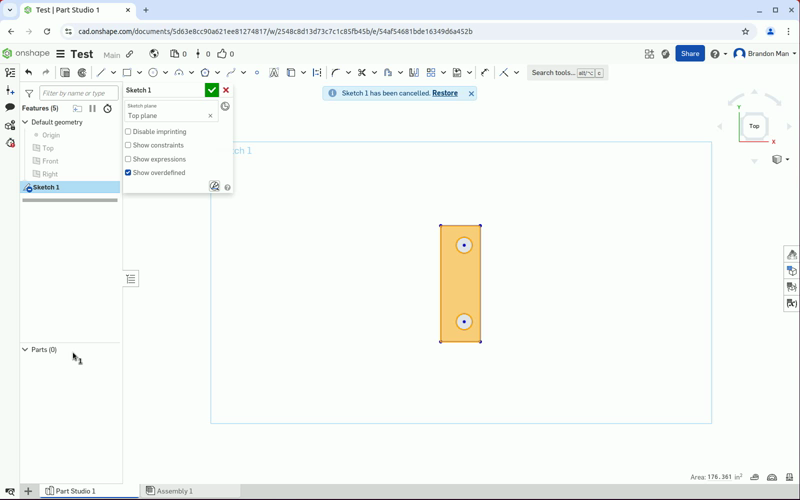
key(shift+e)
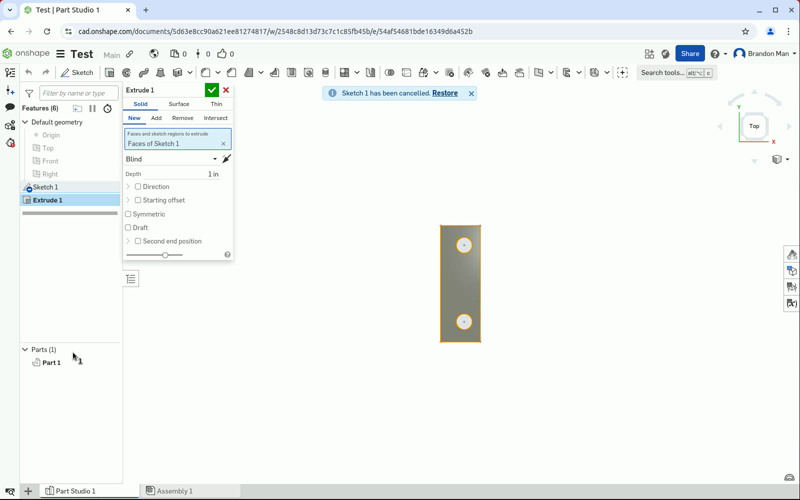
mouse_move(143, 106)
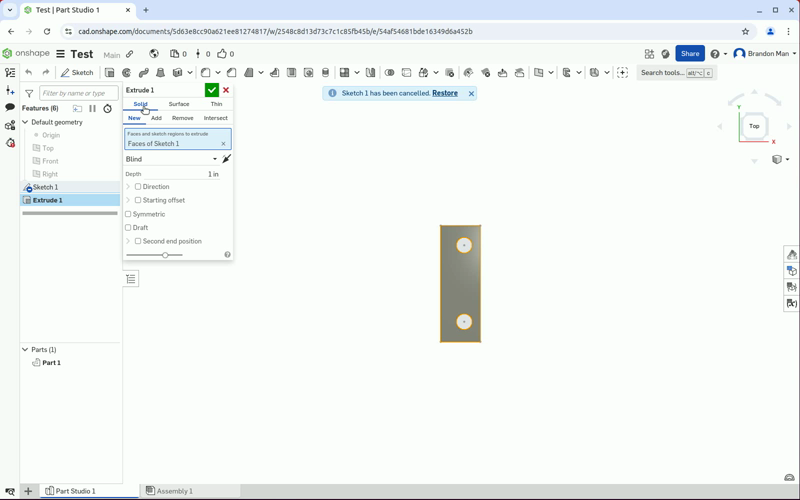
click(143, 106)
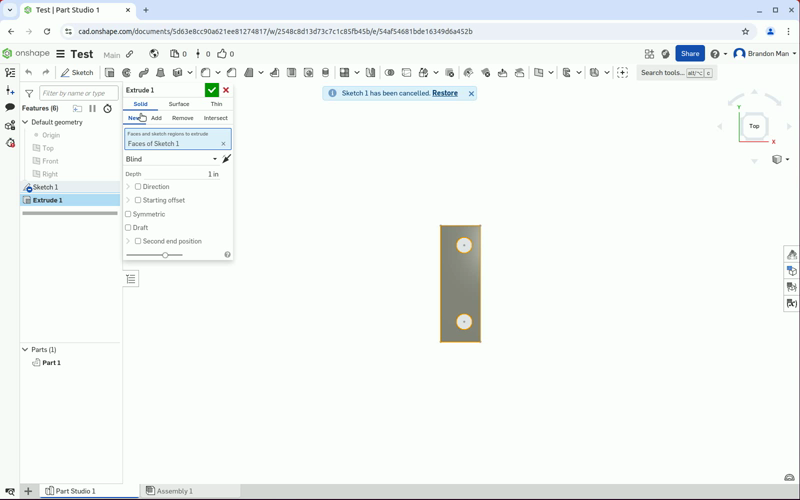
mouse_move(137, 120)
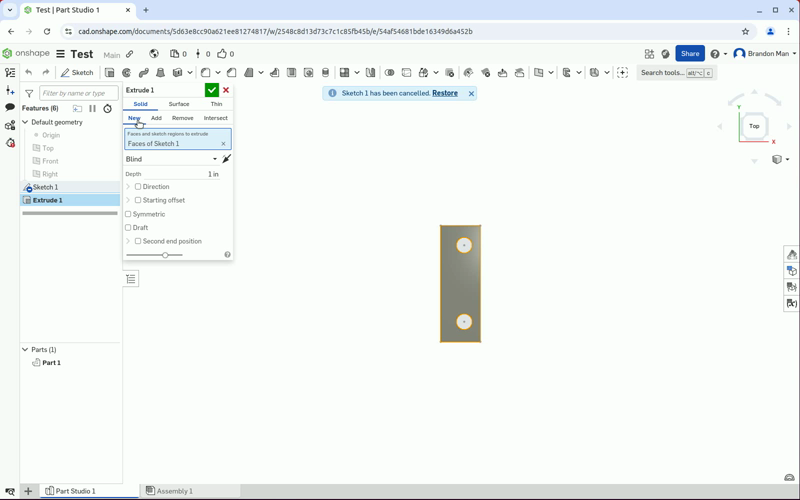
click(137, 120)
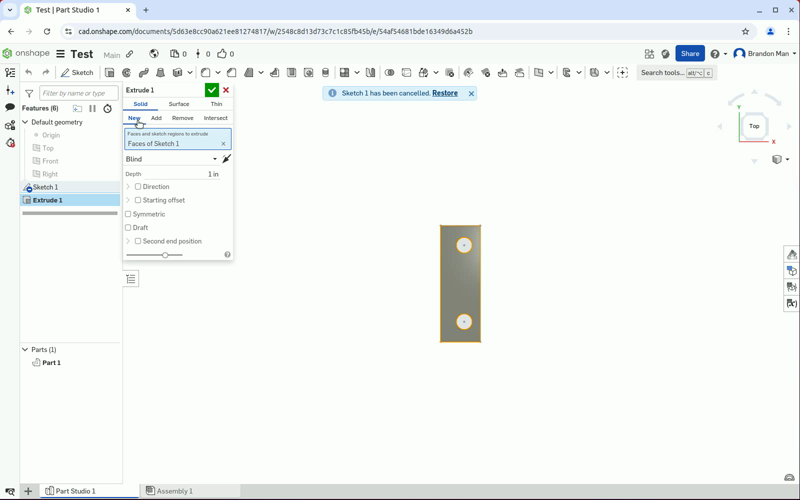
key(tab, 4)
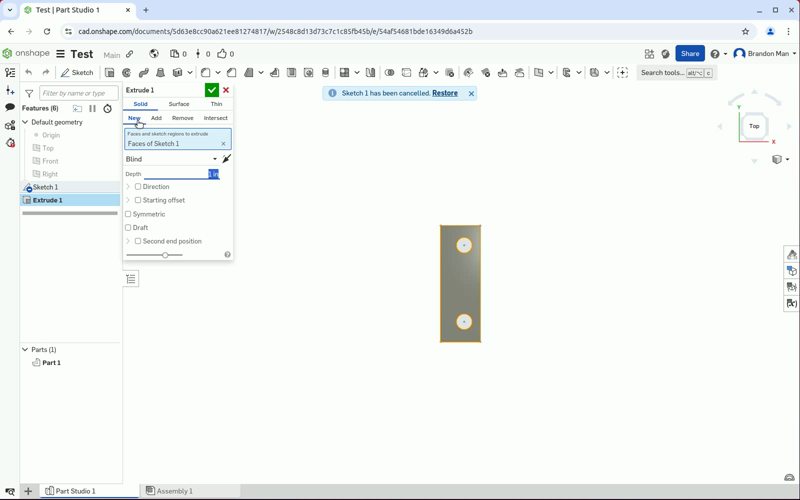
text(4.092)
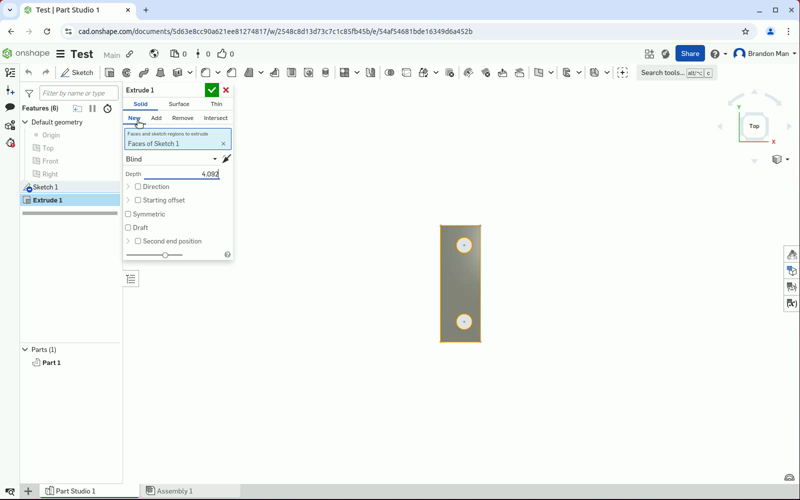
key(enter)
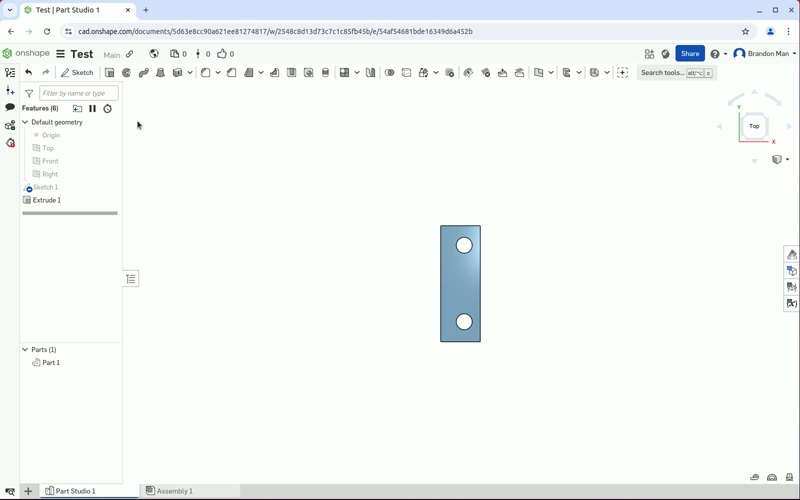
key(shift+h)
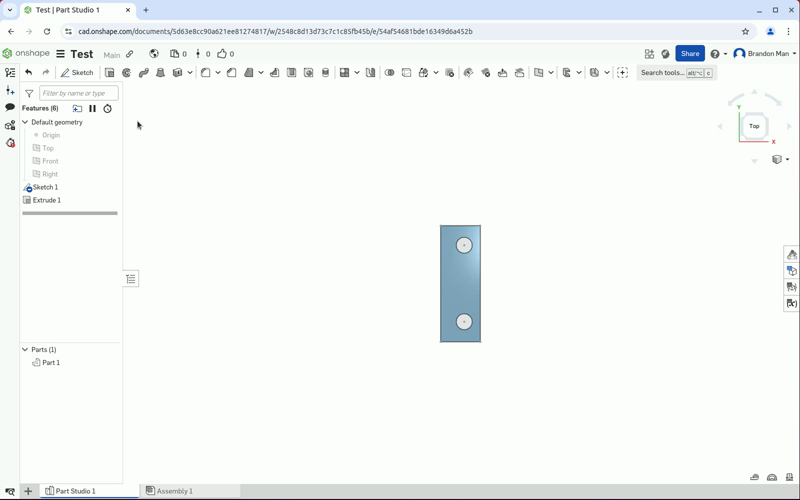
key(shift+h)
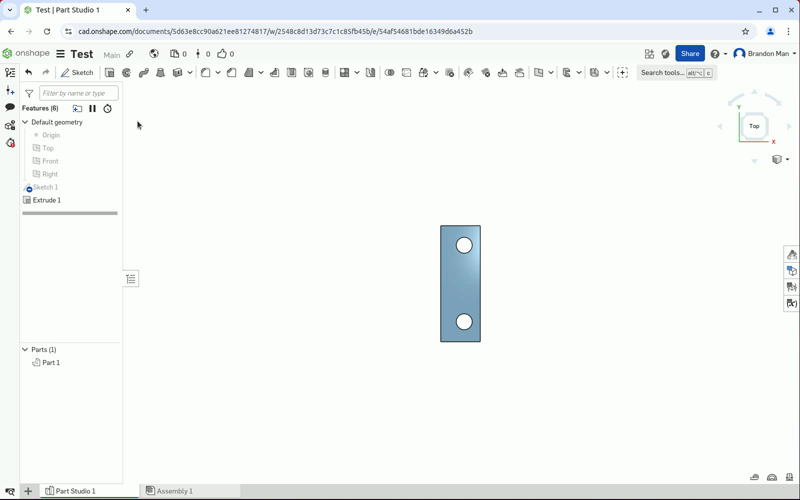
mouse_move(73, 189)
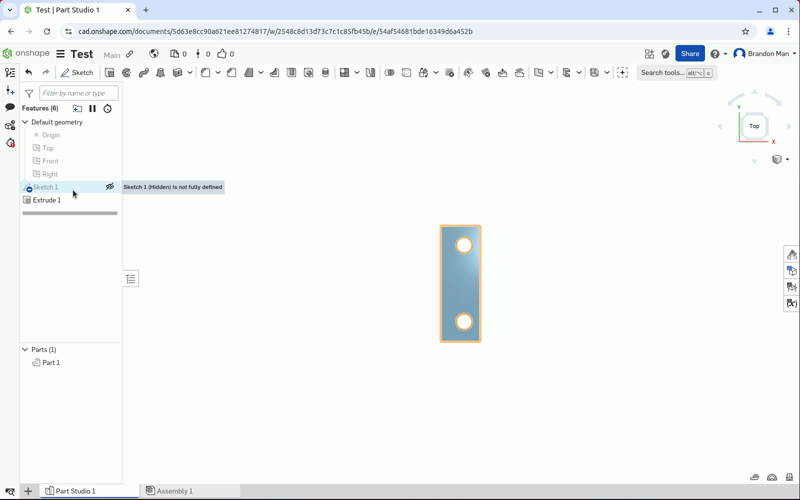
click(73, 189)
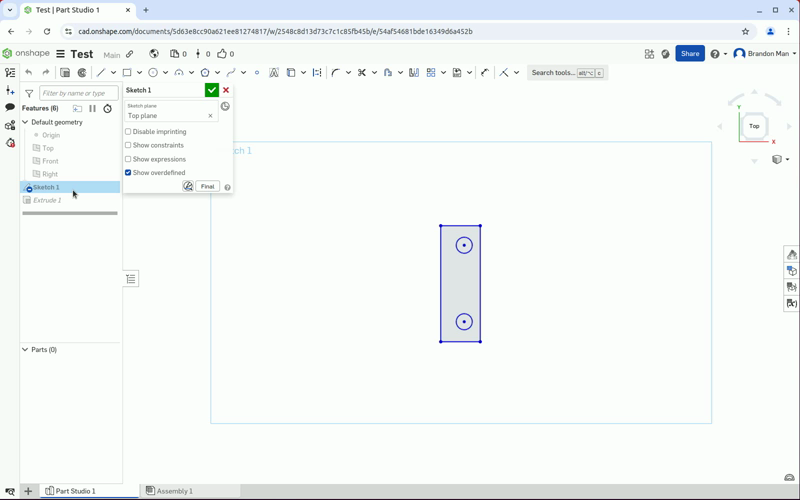
mouse_move(229, 92)
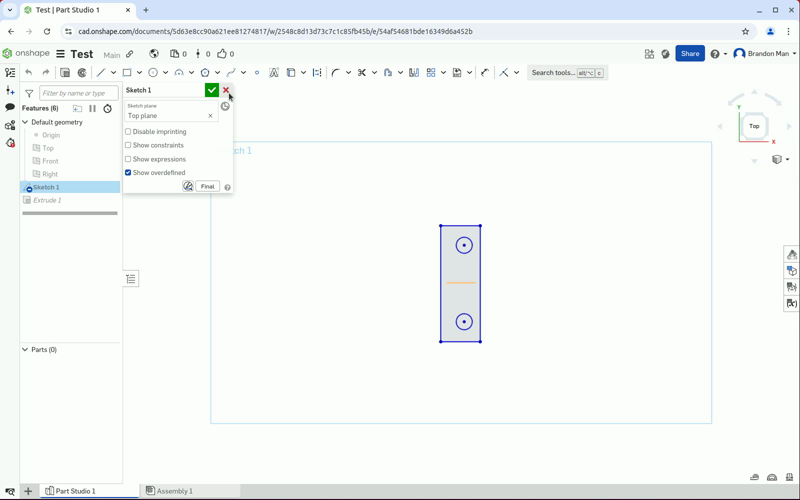
click(229, 92)
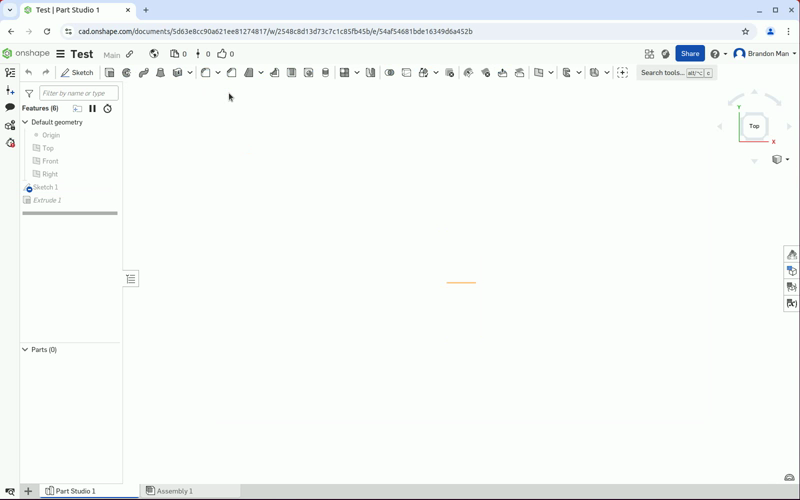
mouse_move(541, 75)
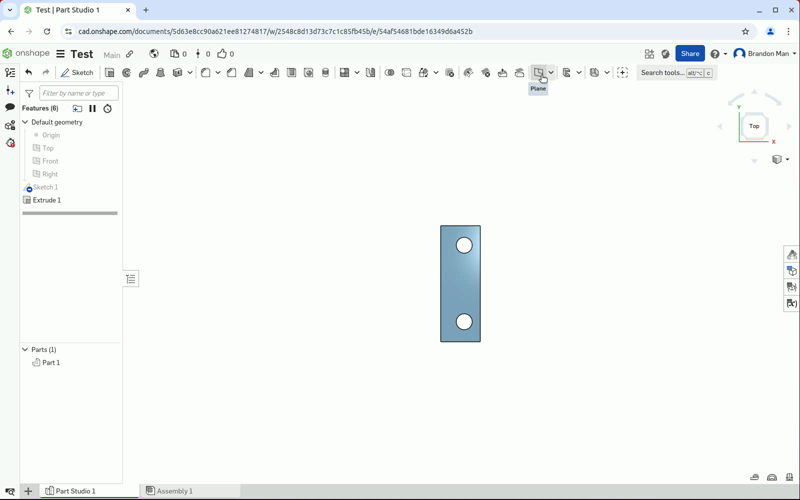
click(541, 75)
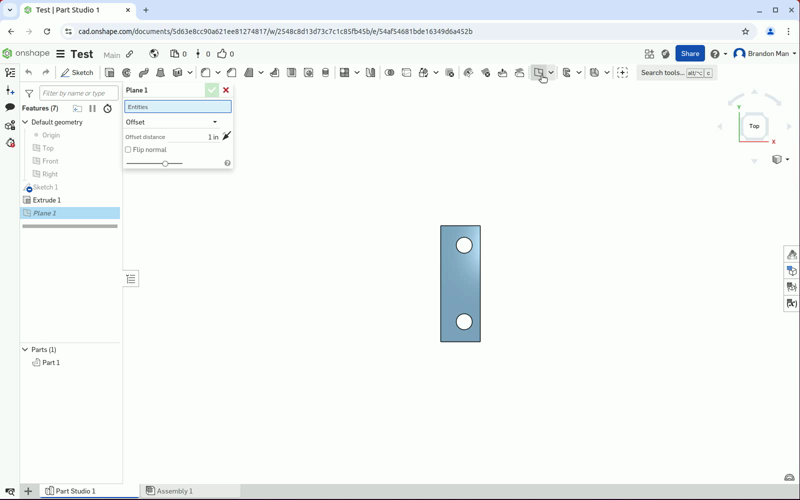
mouse_move(73, 150)
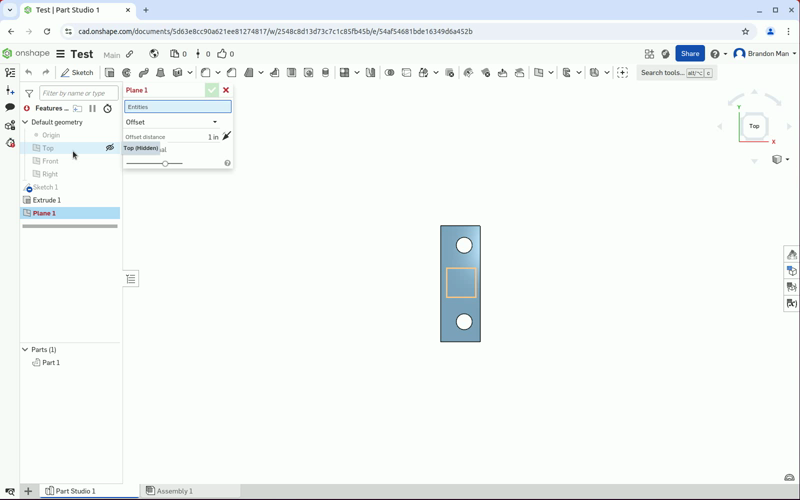
click(73, 150)
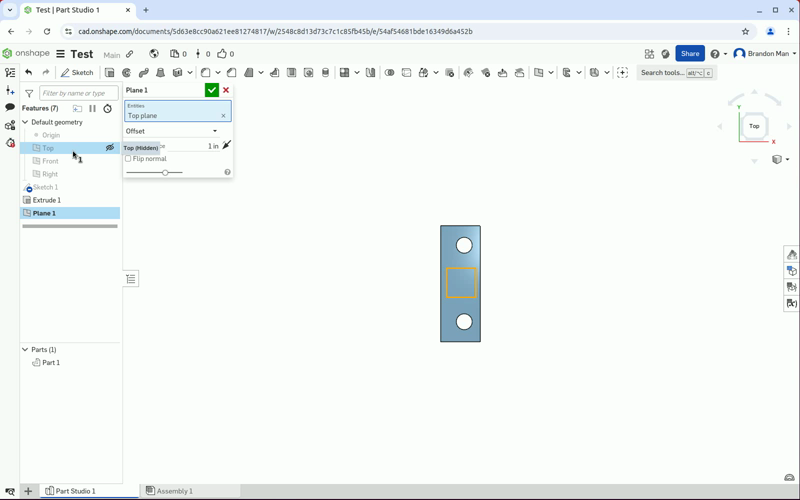
key(tab, 2)
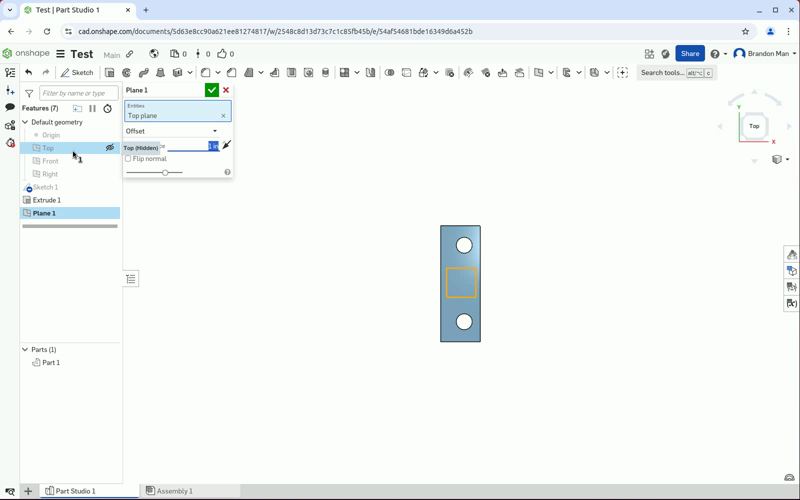
text(4.098)
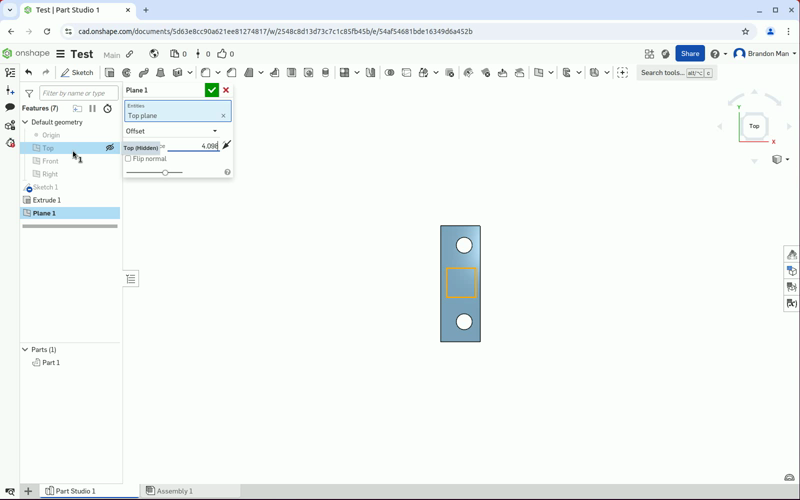
key(enter, 2)
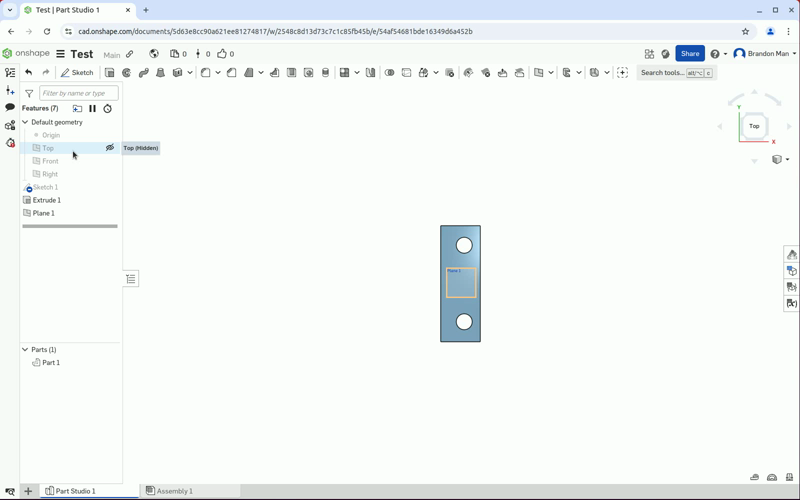
key(shift+s)
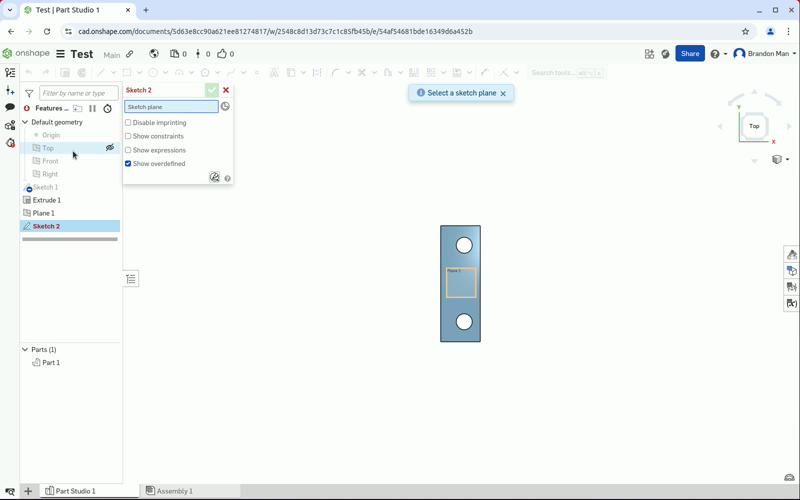
mouse_move(73, 215)
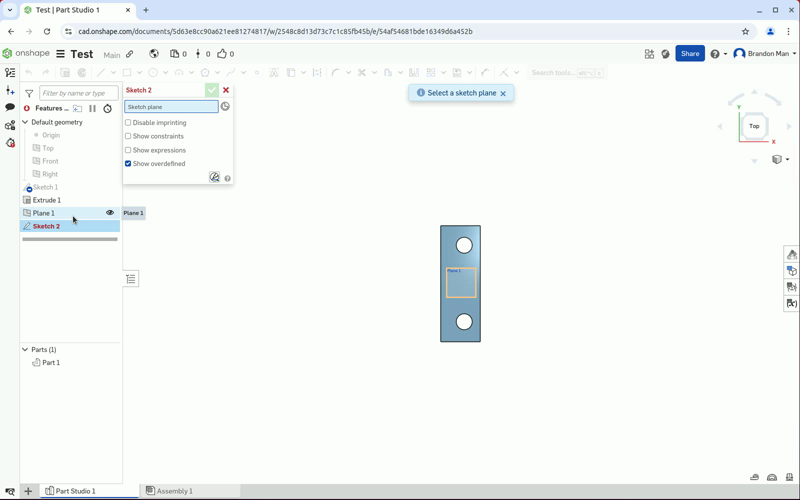
click(73, 215)
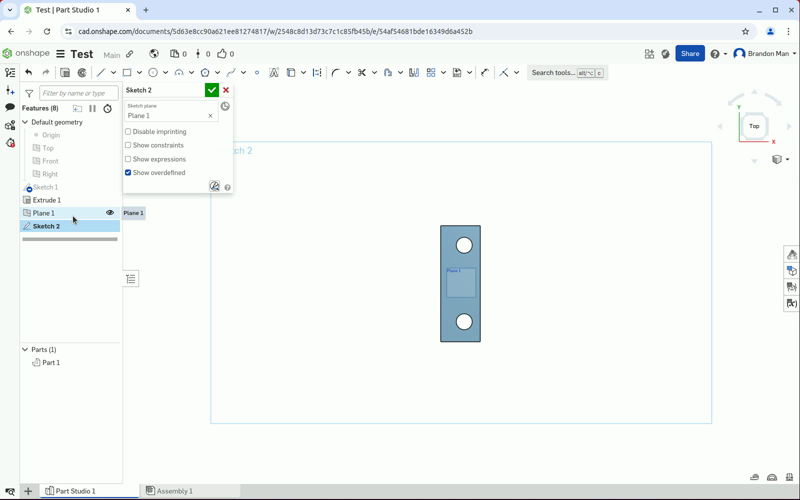
mouse_move(73, 352)
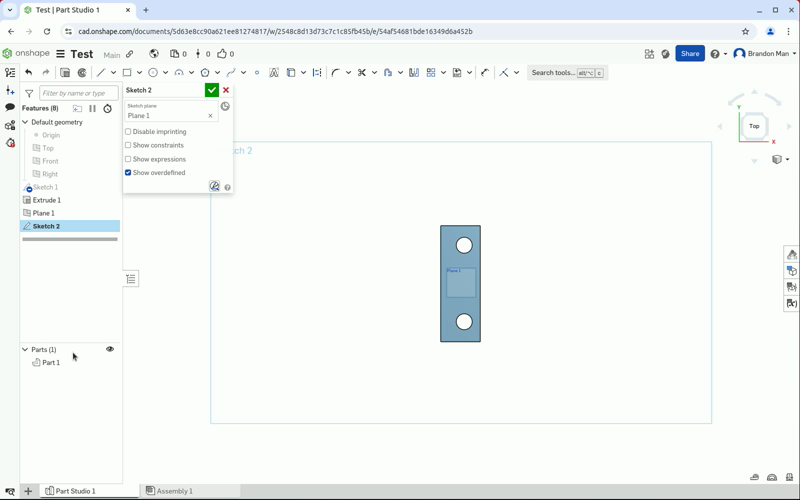
key(y)
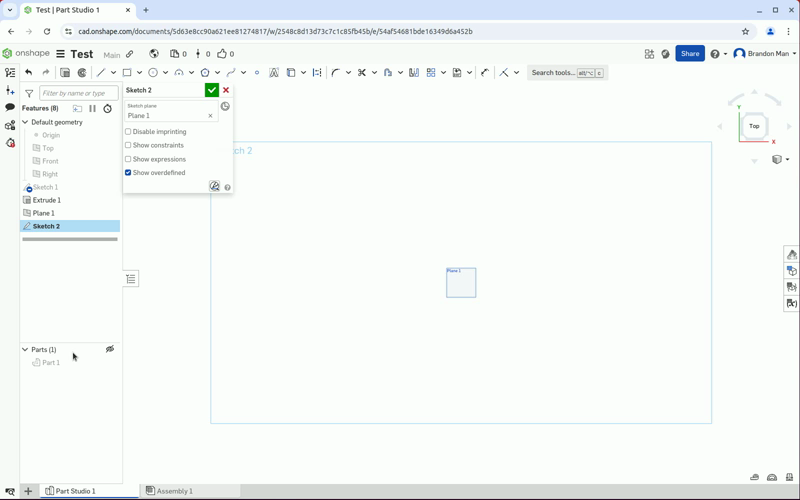
key(l)
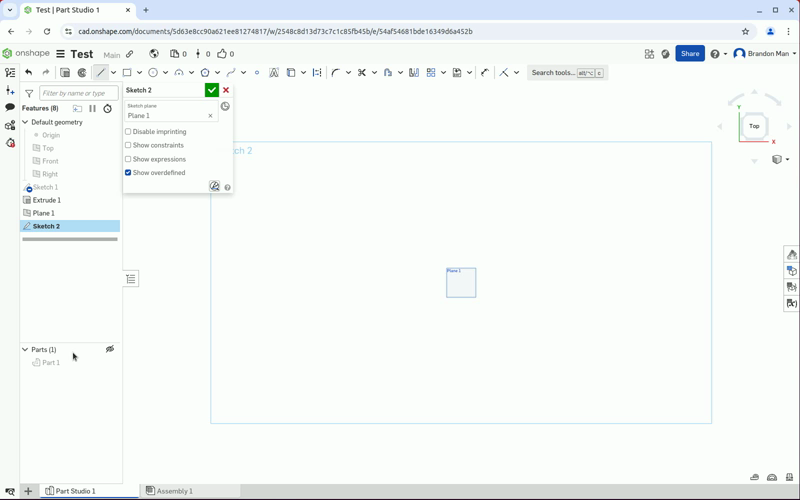
key_down(shift)
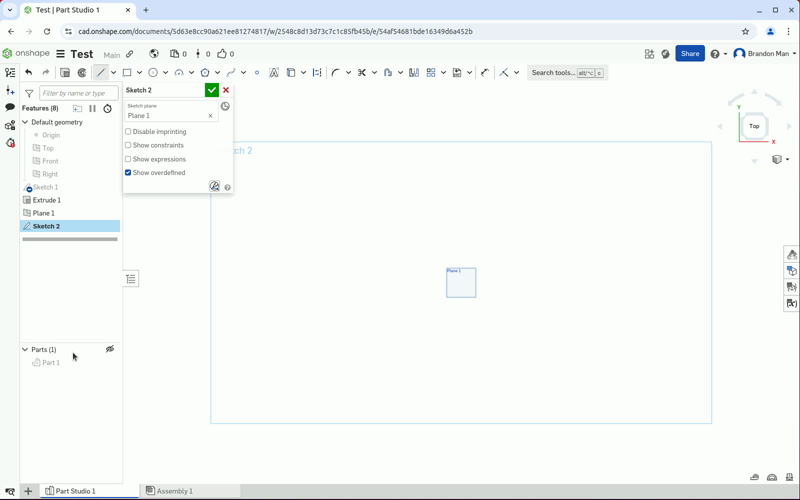
mouse_move(440, 341)
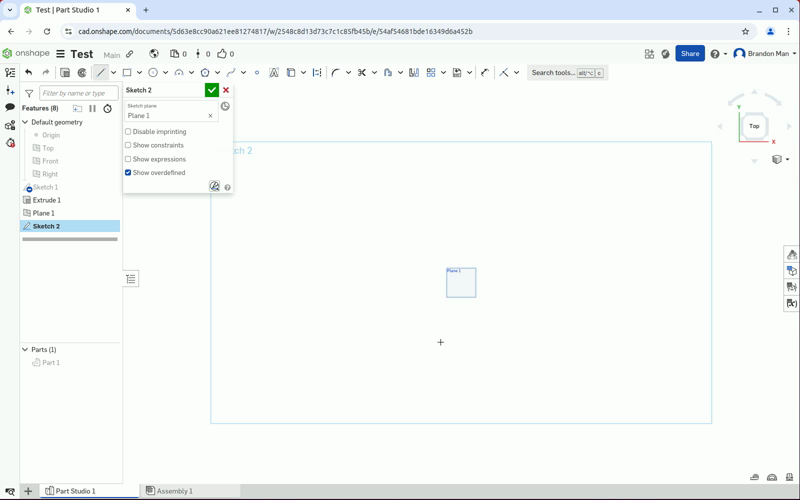
click(440, 341)
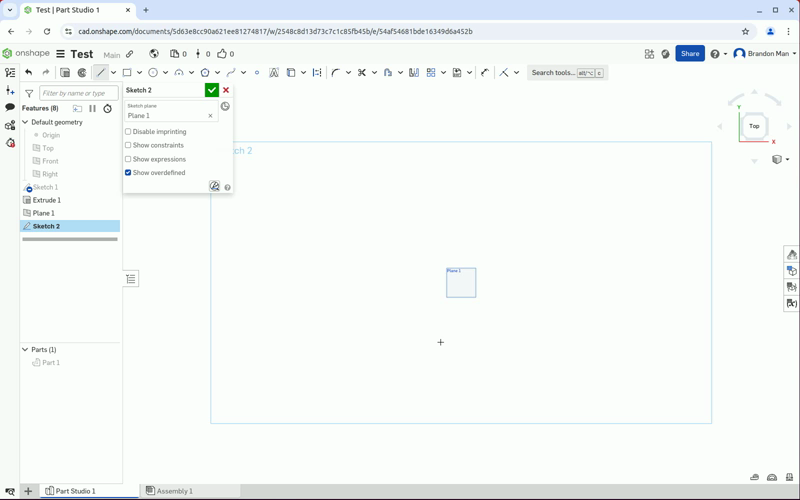
key_up(shift)
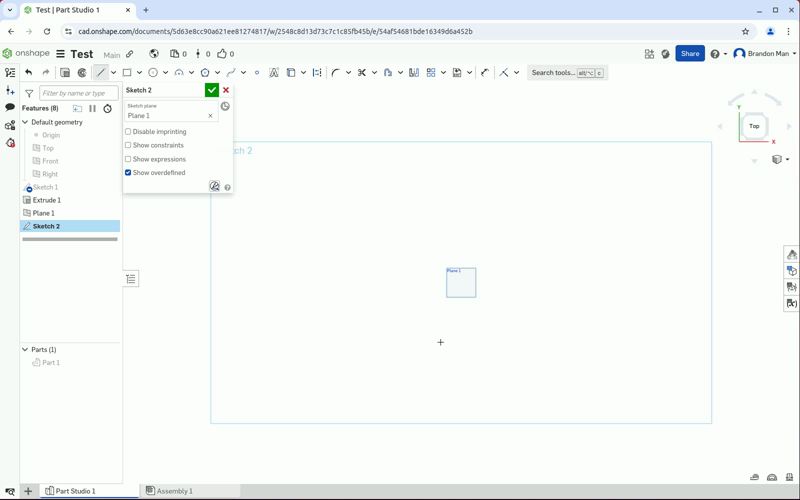
key_down(shift)
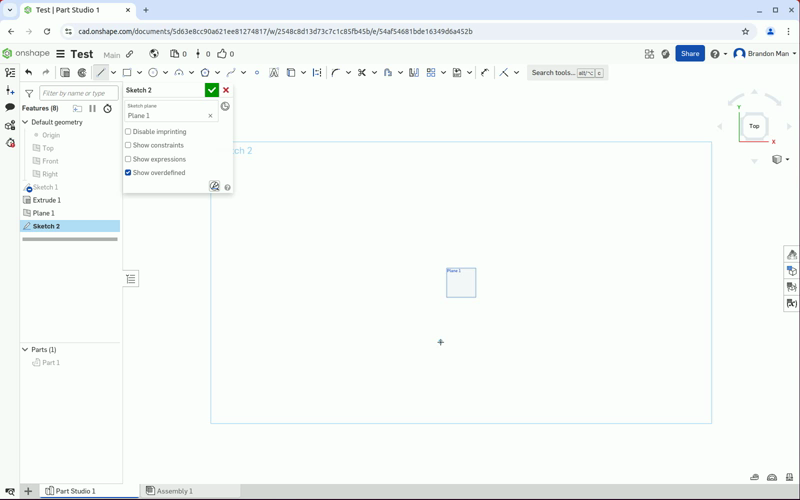
mouse_move(470, 341)
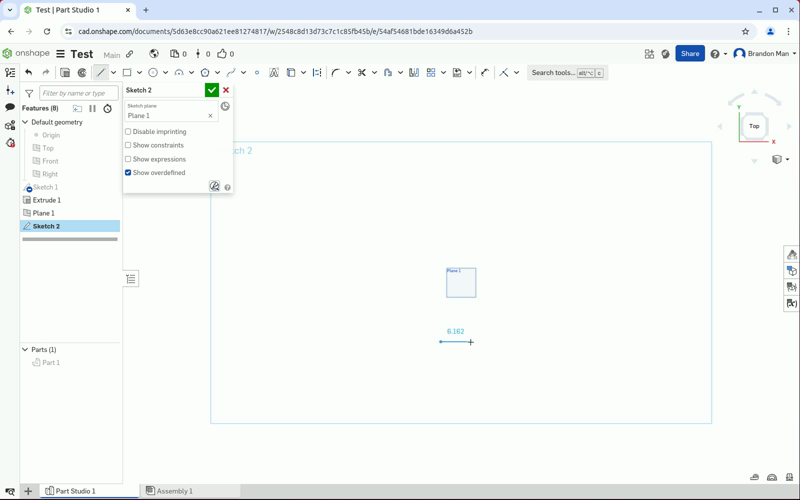
mouse_move(480, 341)
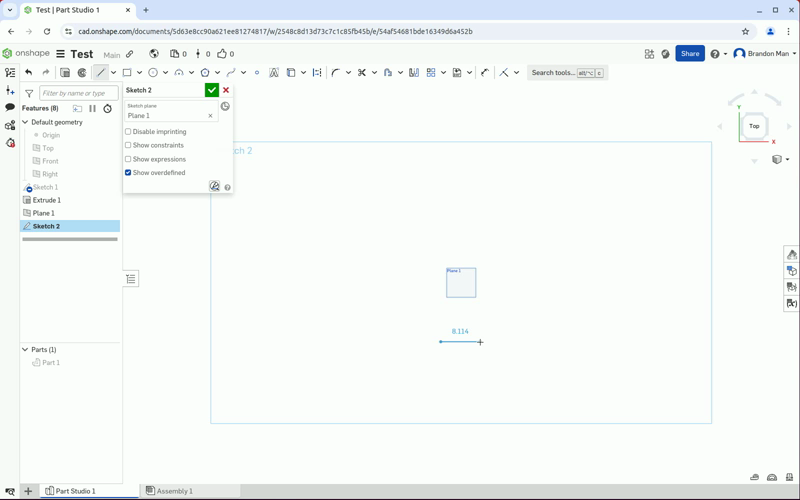
click(480, 341)
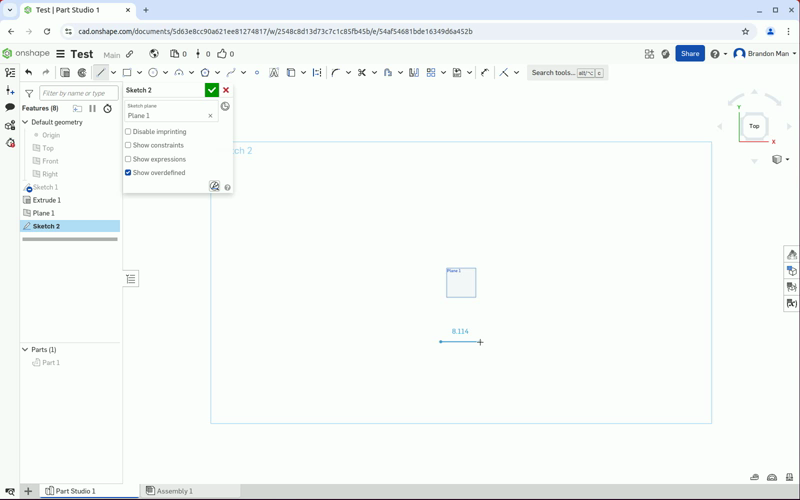
key_up(shift)
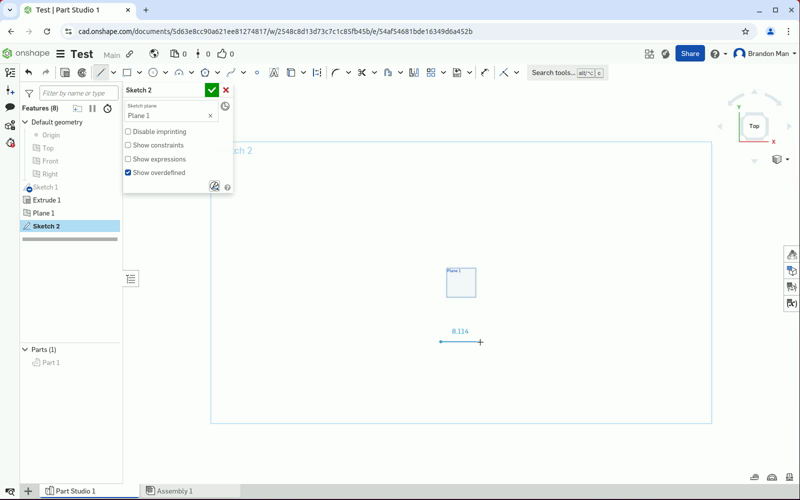
key_down(shift)
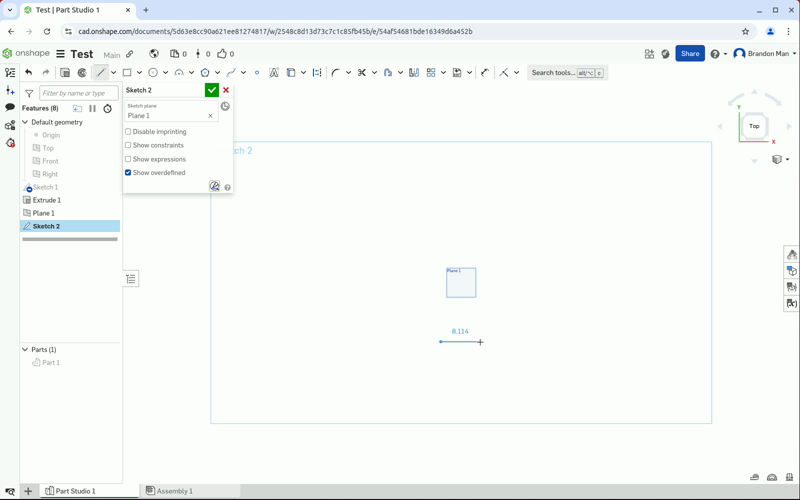
mouse_move(480, 225)
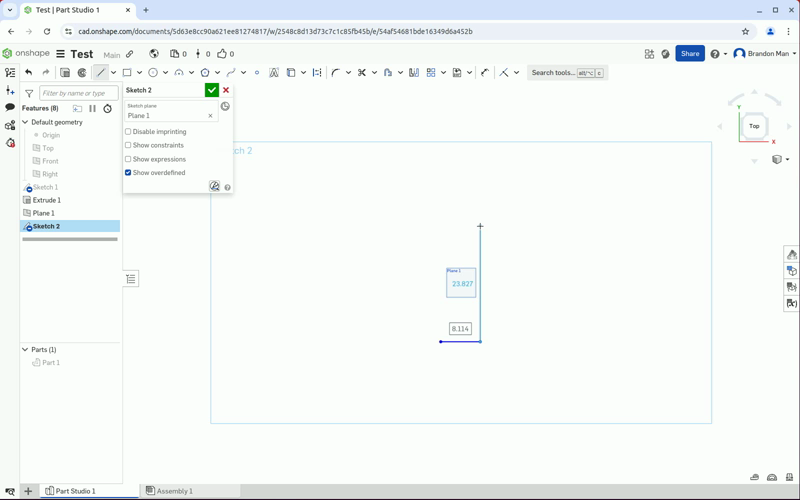
click(480, 225)
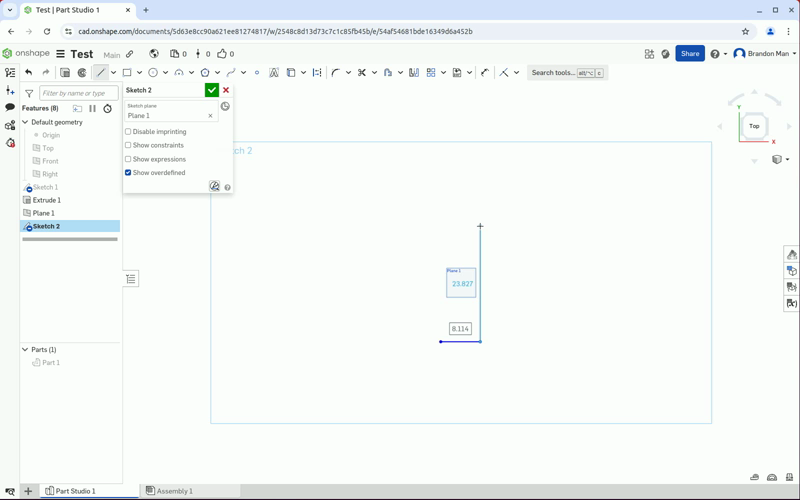
key_up(shift)
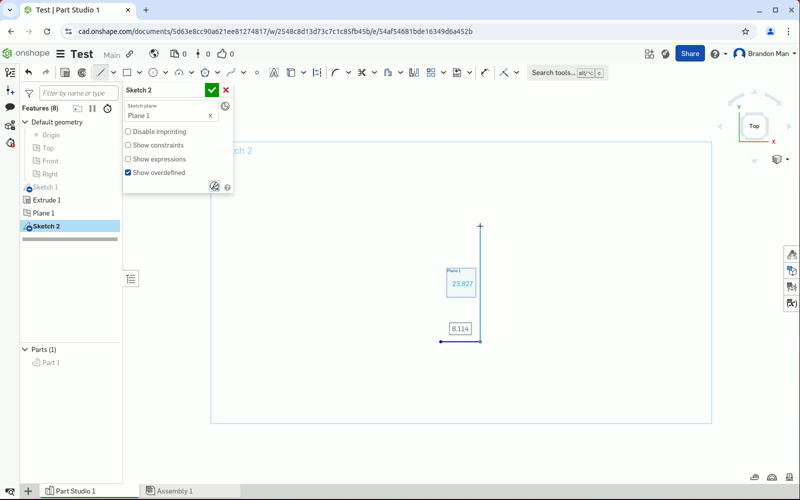
key_down(shift)
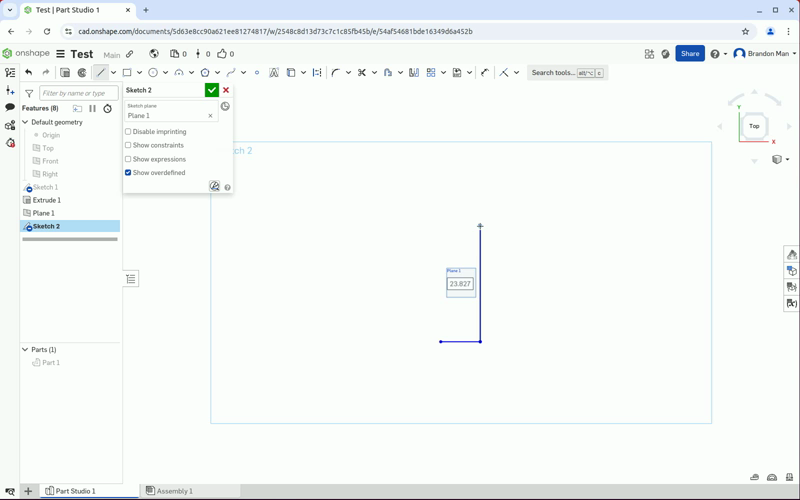
mouse_move(510, 225)
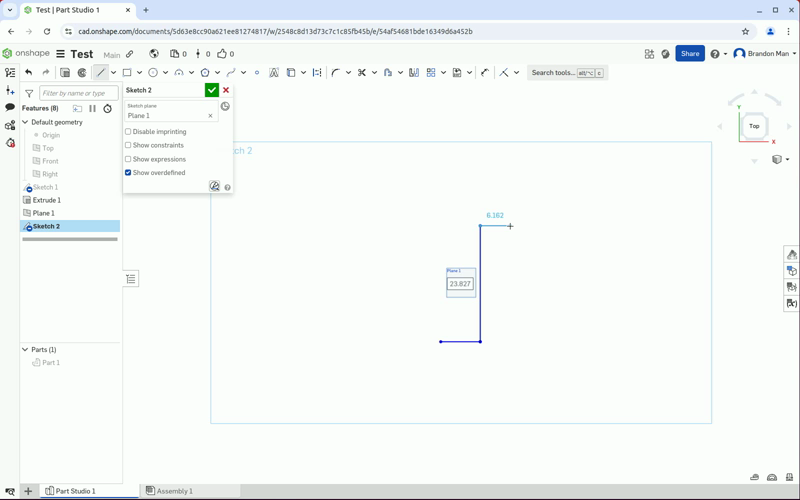
mouse_move(440, 225)
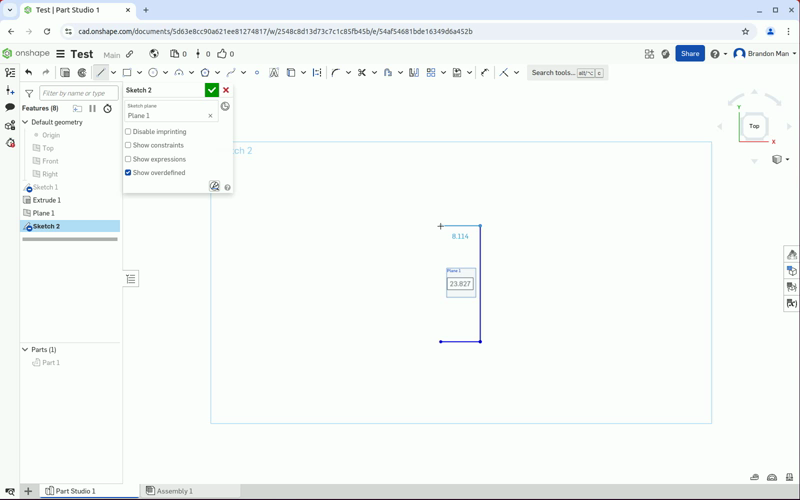
click(440, 225)
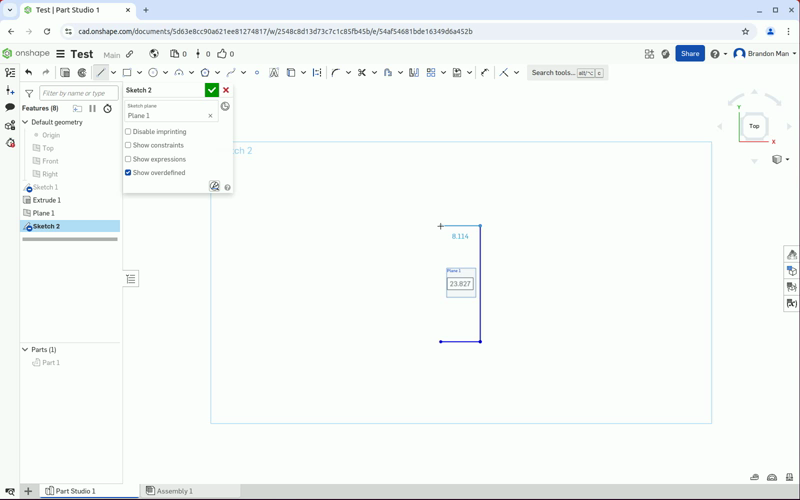
key_up(shift)
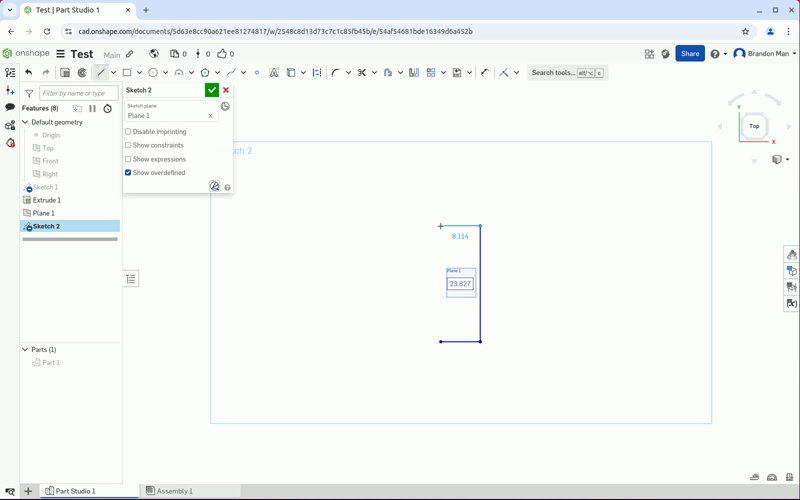
key_down(shift)
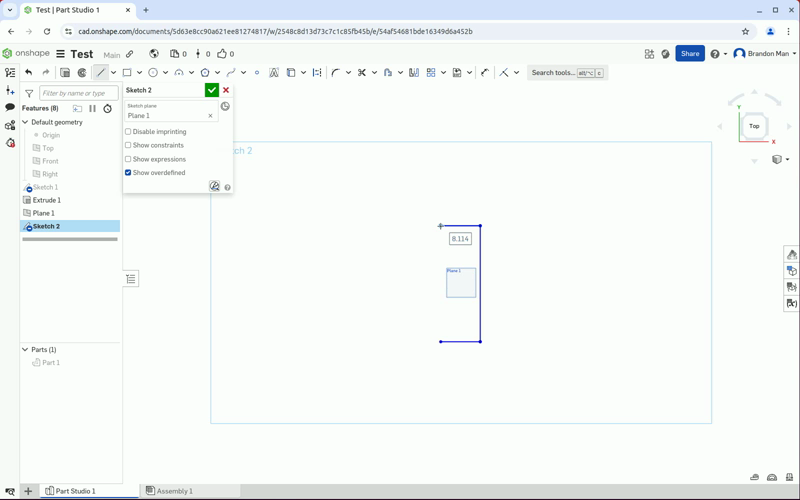
mouse_move(440, 341)
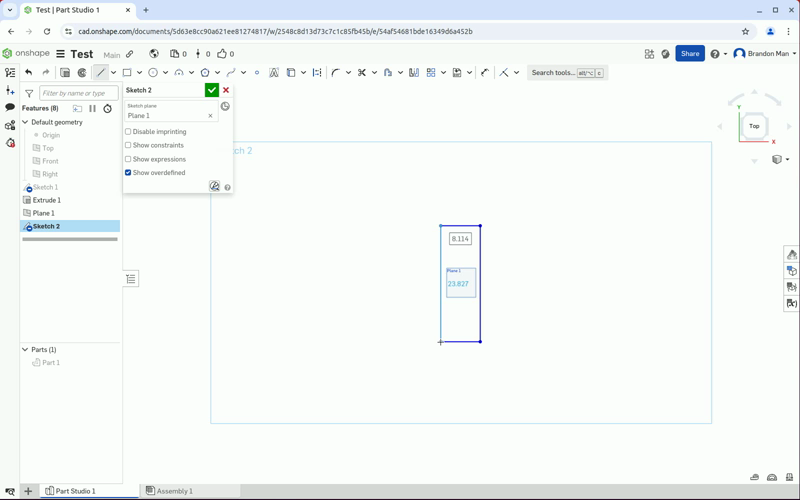
key_up(shift)
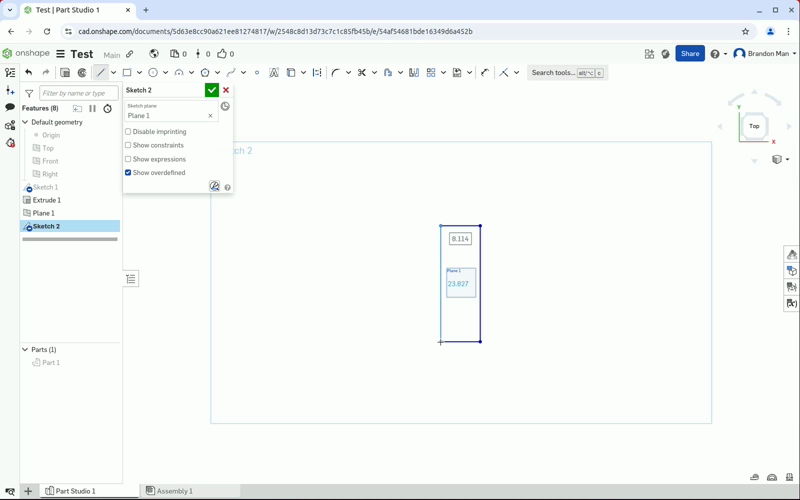
click(440, 341)
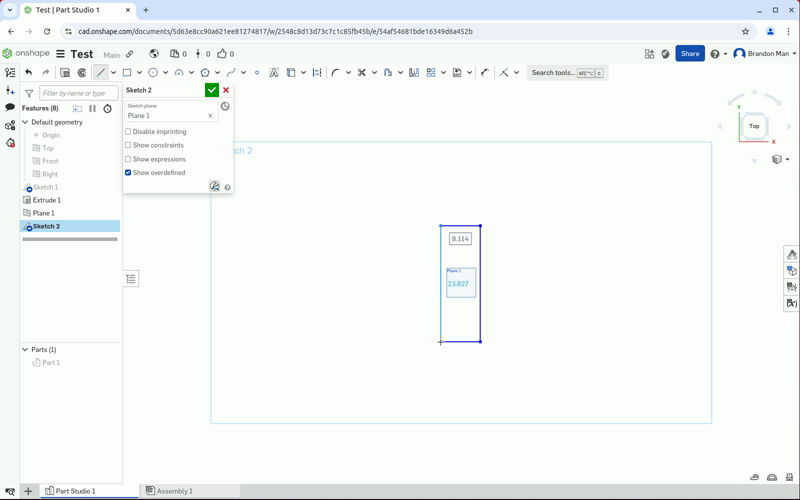
key(esc)
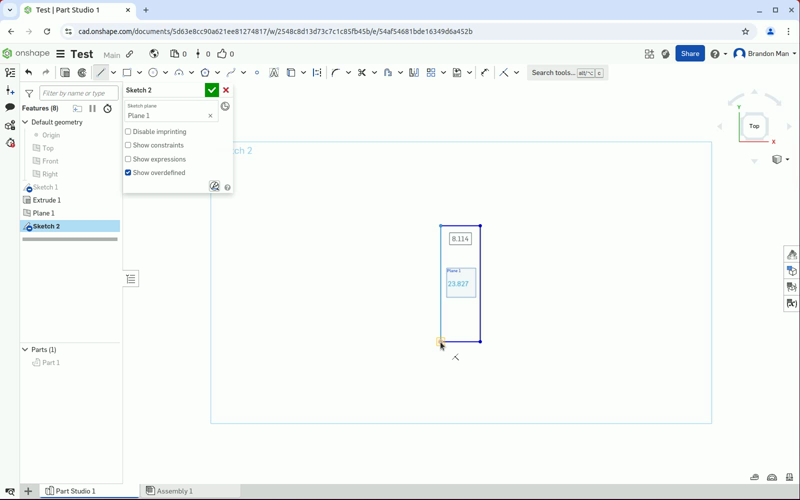
key(l)
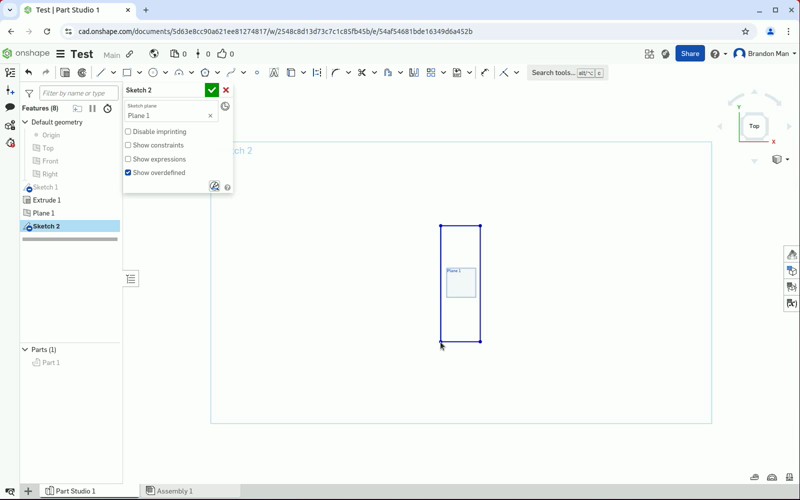
key_down(shift)
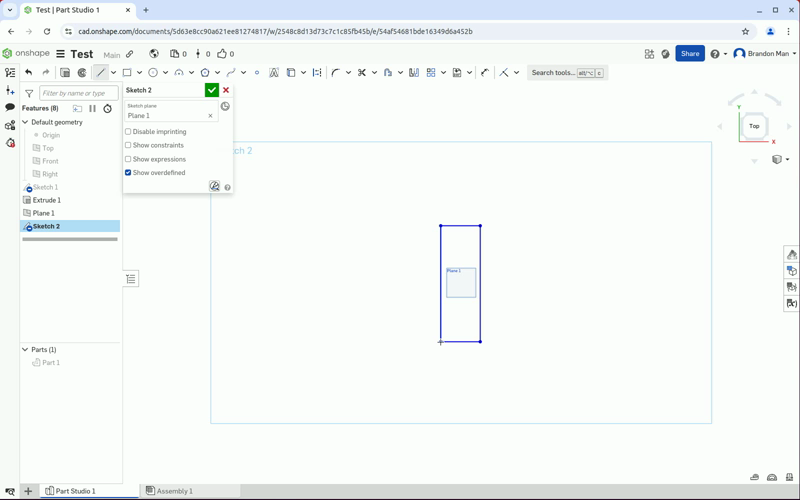
mouse_move(450, 321)
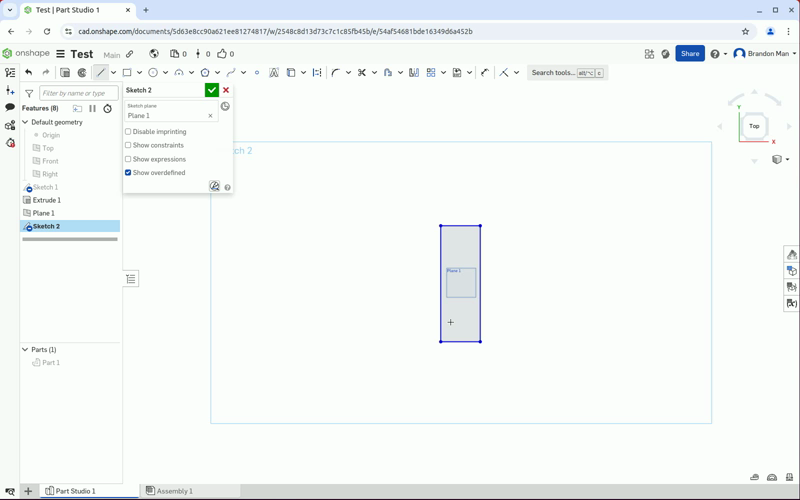
click(450, 321)
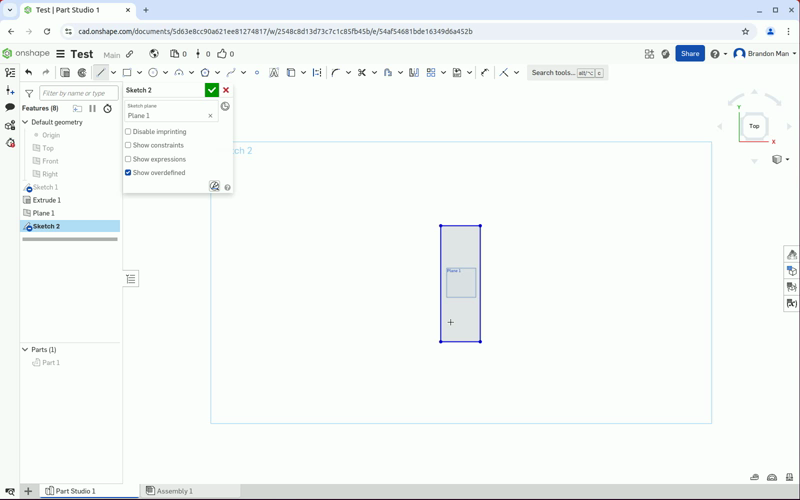
key_up(shift)
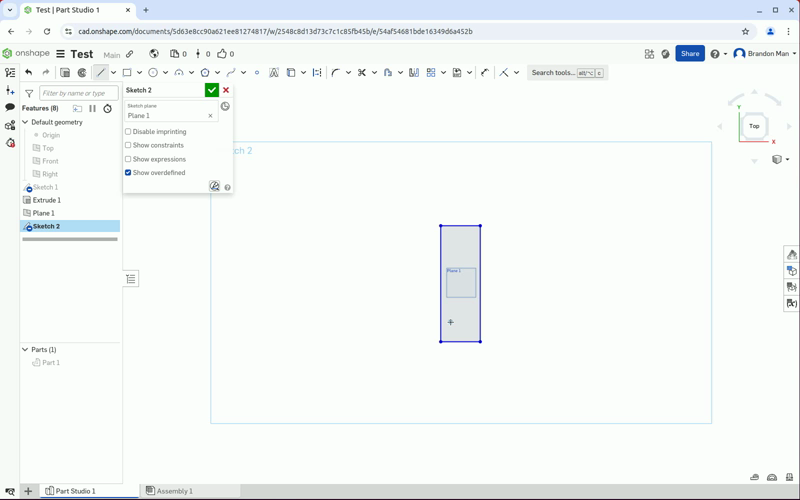
key_down(shift)
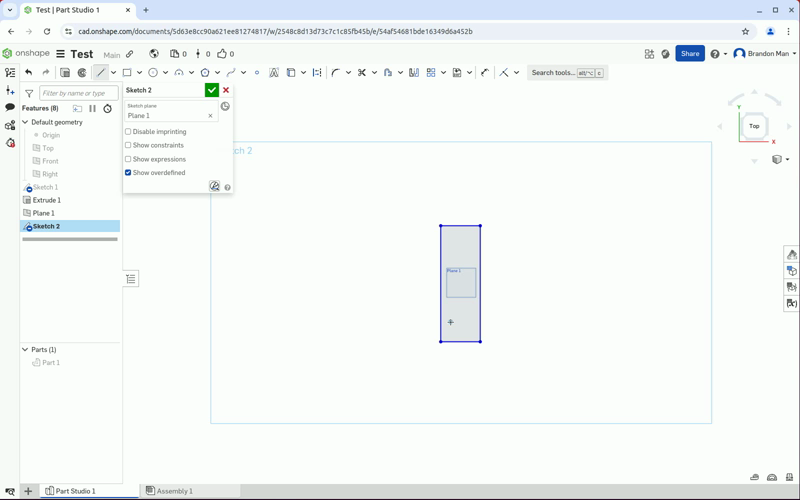
mouse_move(480, 321)
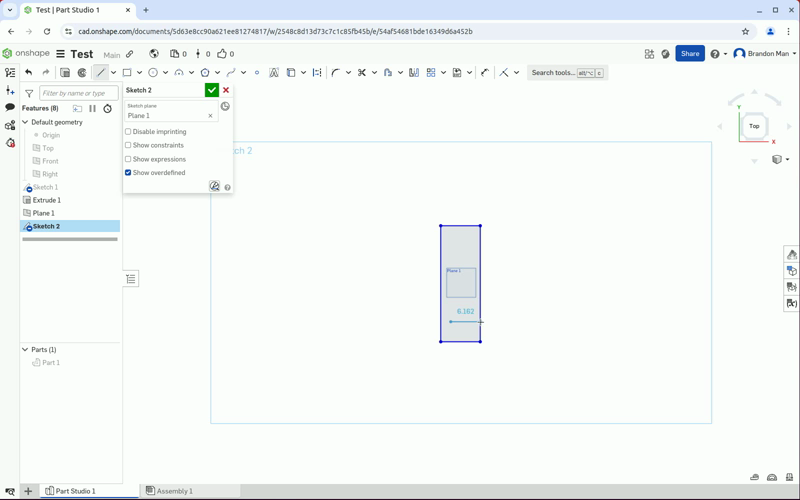
mouse_move(457, 333)
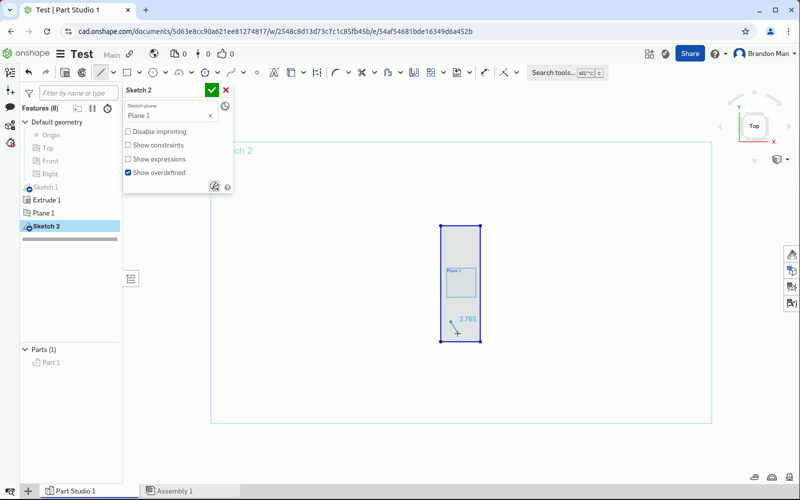
click(457, 333)
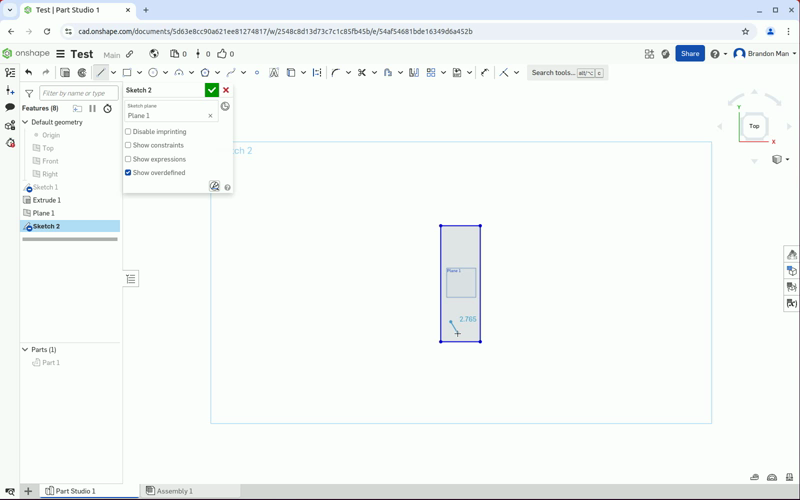
key_up(shift)
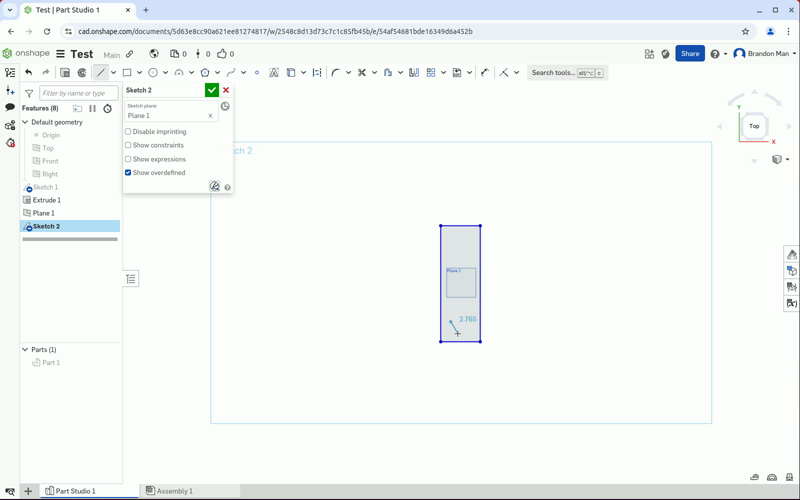
key_down(shift)
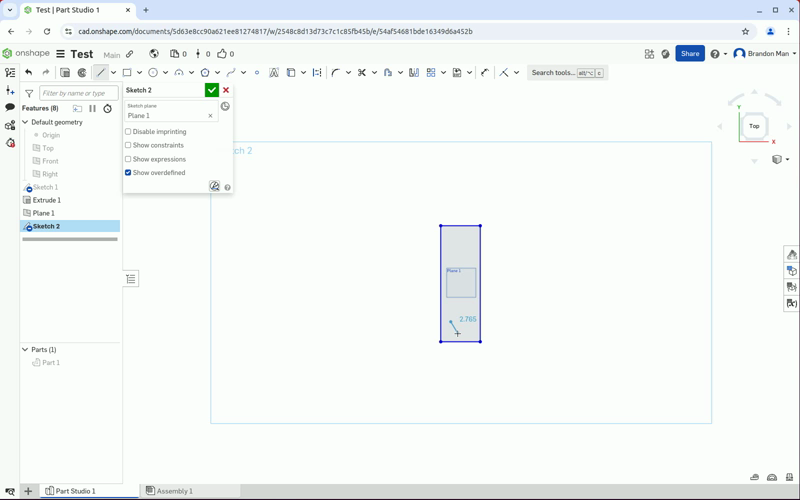
mouse_move(487, 333)
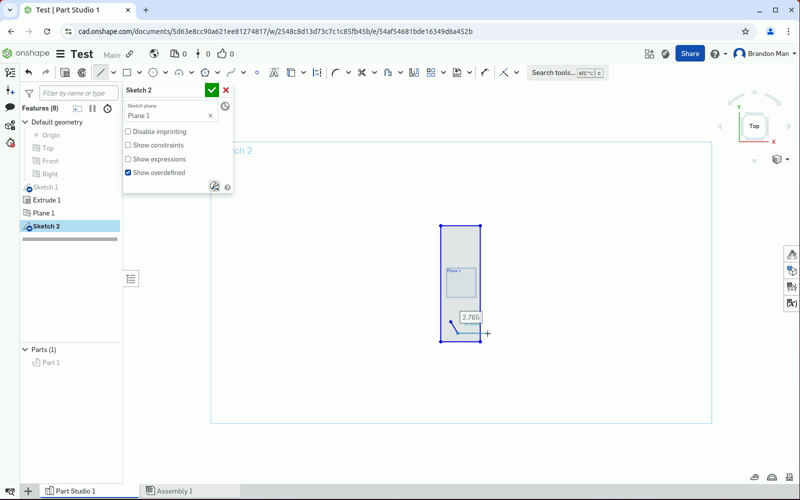
mouse_move(470, 333)
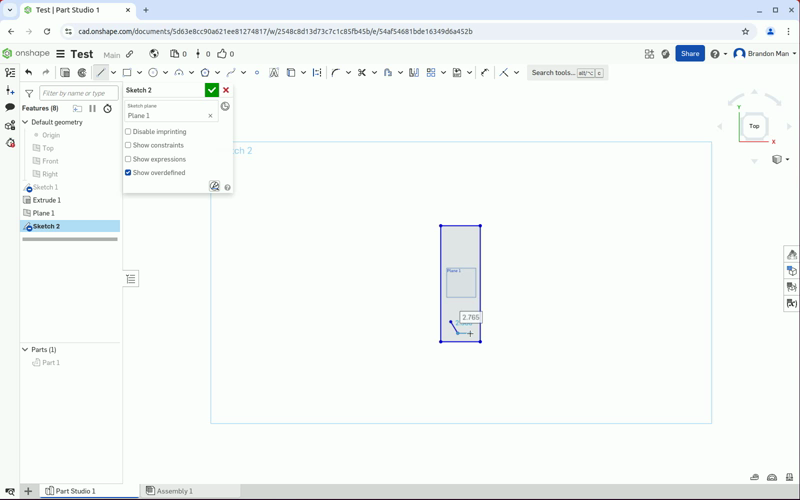
click(470, 333)
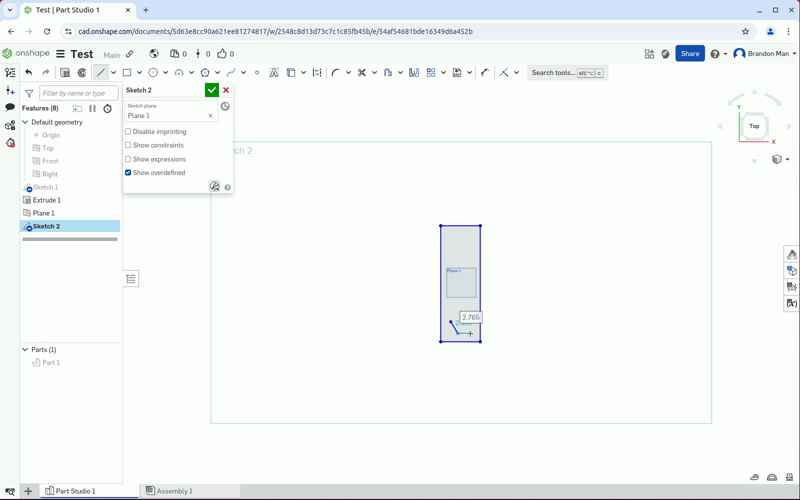
key_up(shift)
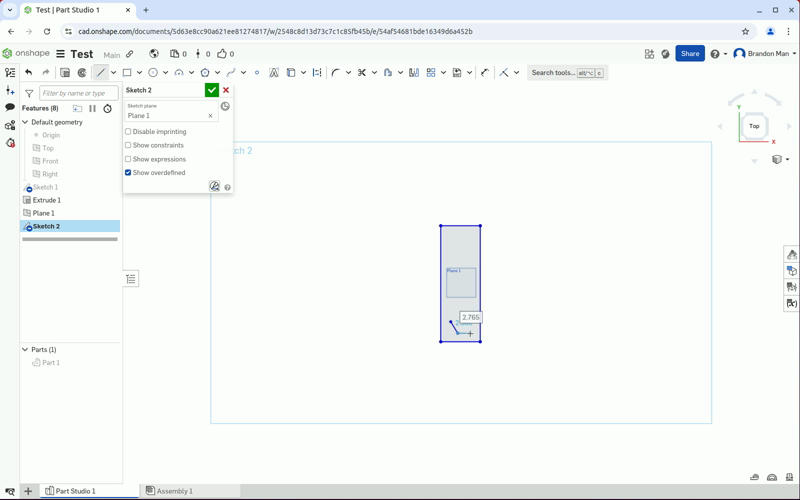
key_down(shift)
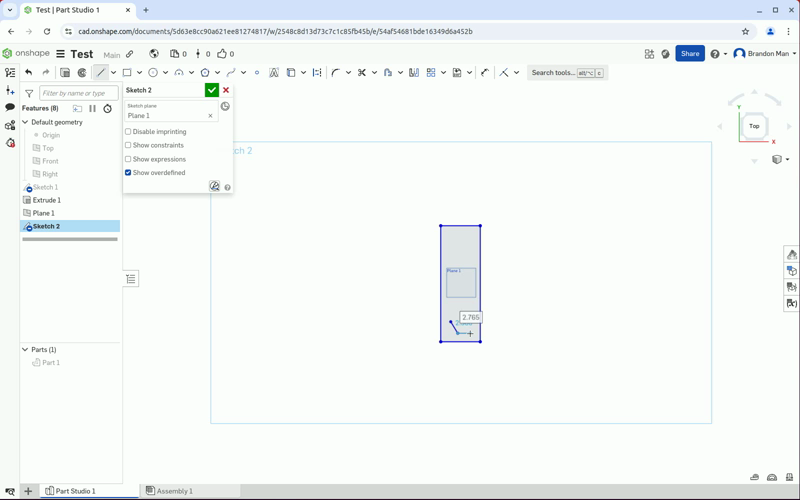
mouse_move(500, 333)
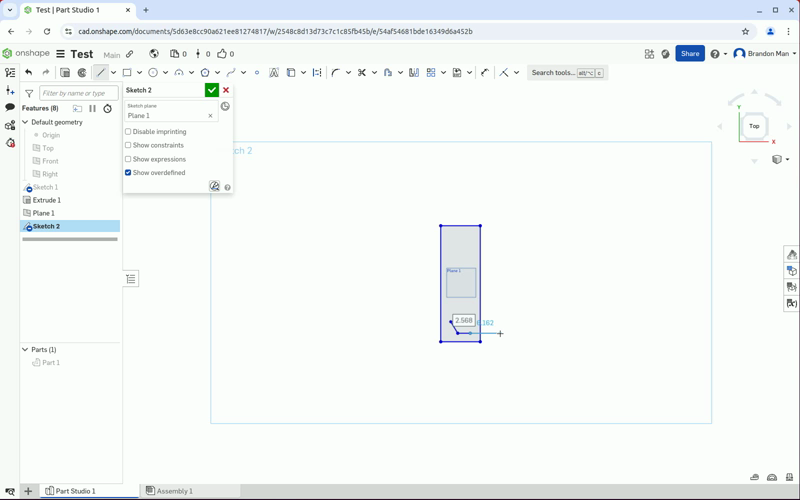
mouse_move(477, 321)
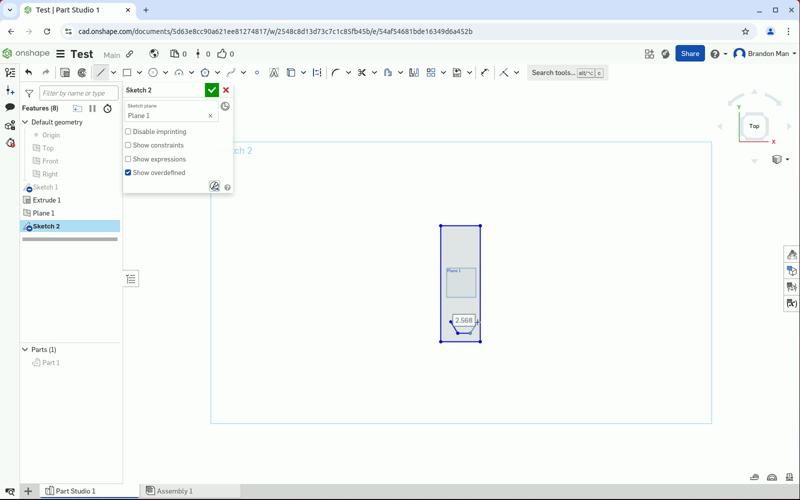
click(477, 321)
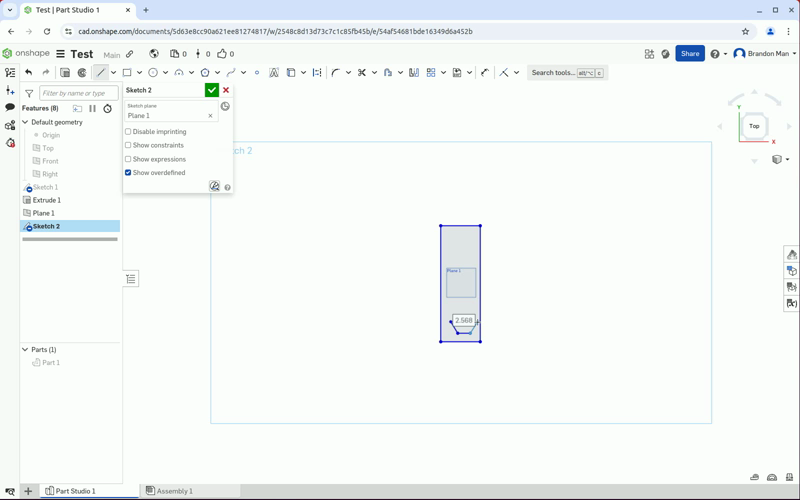
key_up(shift)
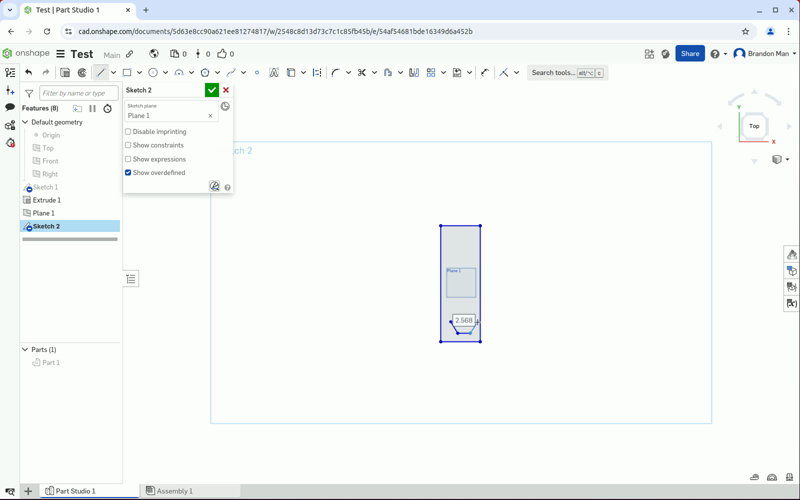
key_down(shift)
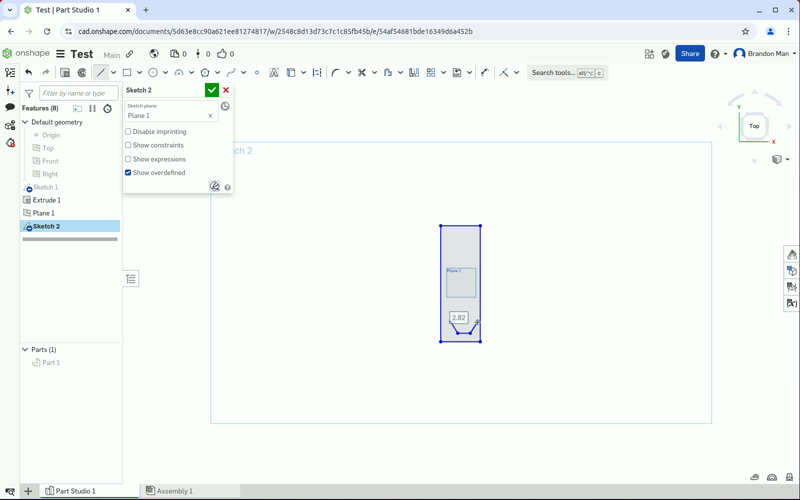
mouse_move(507, 321)
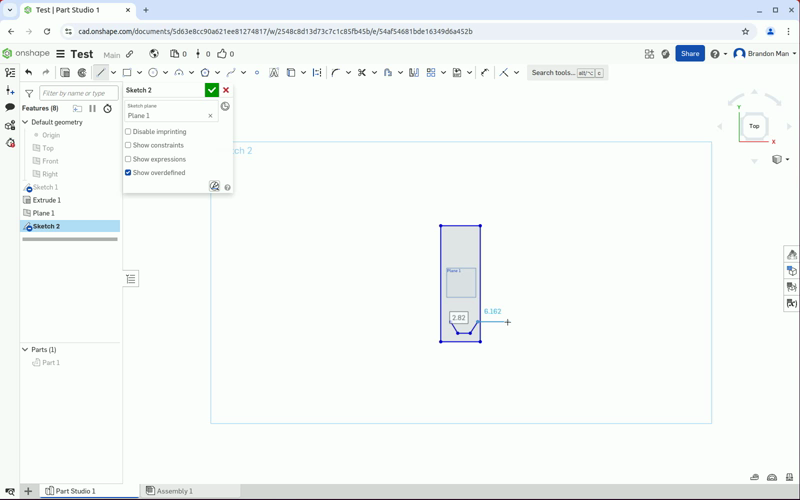
mouse_move(470, 311)
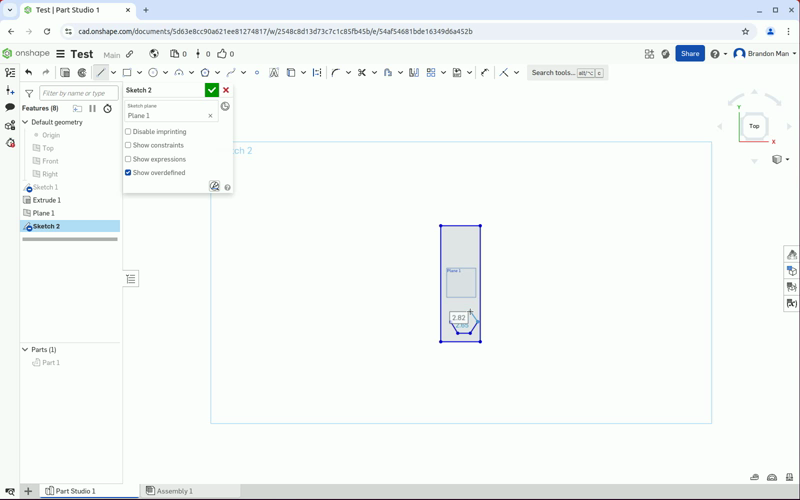
click(470, 311)
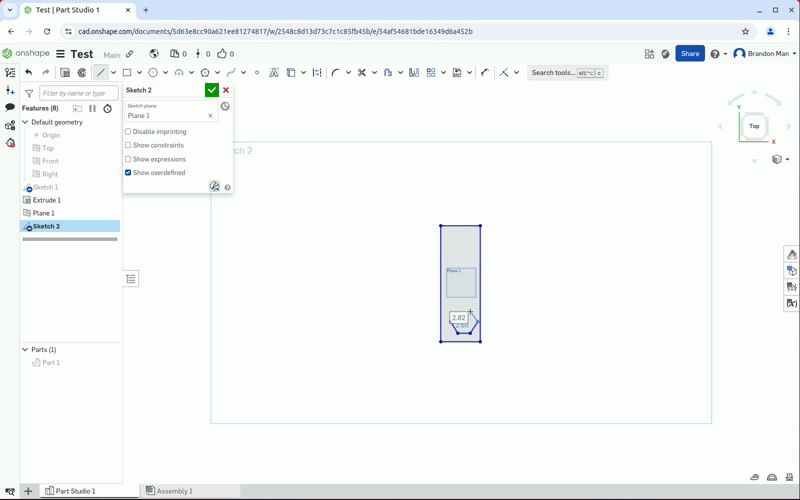
key_up(shift)
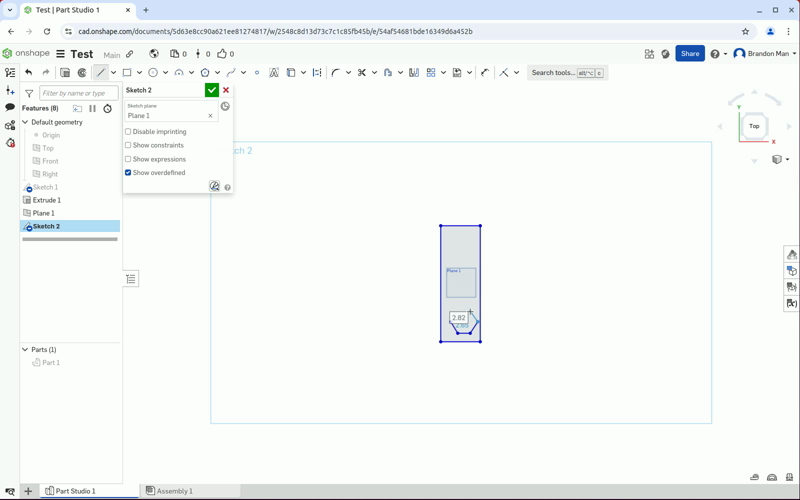
key_down(shift)
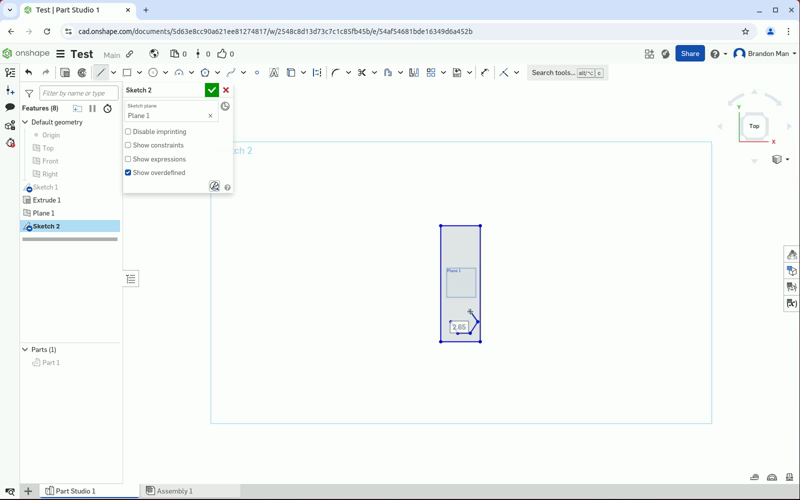
mouse_move(500, 311)
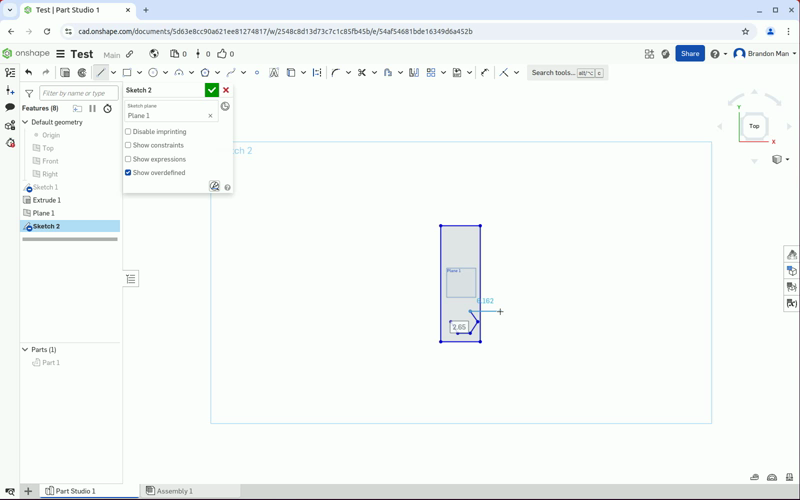
mouse_move(457, 311)
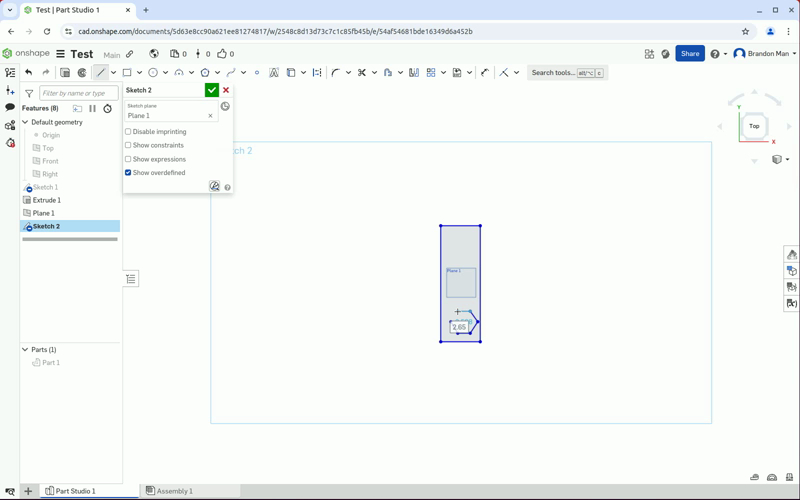
click(457, 311)
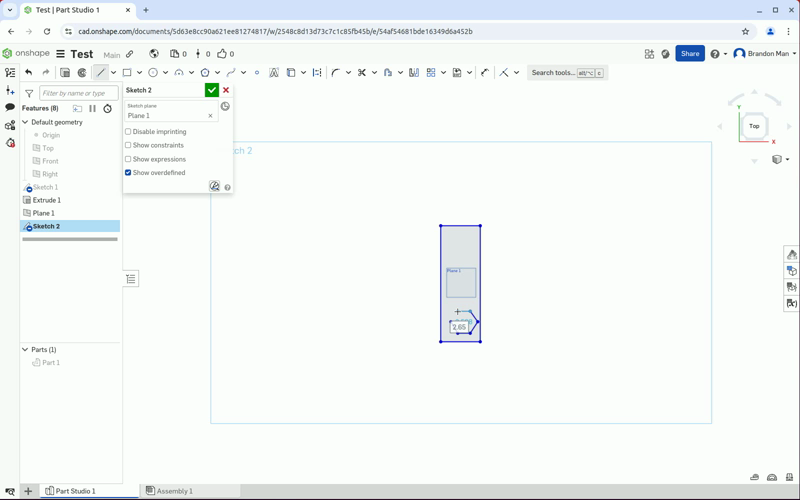
key_up(shift)
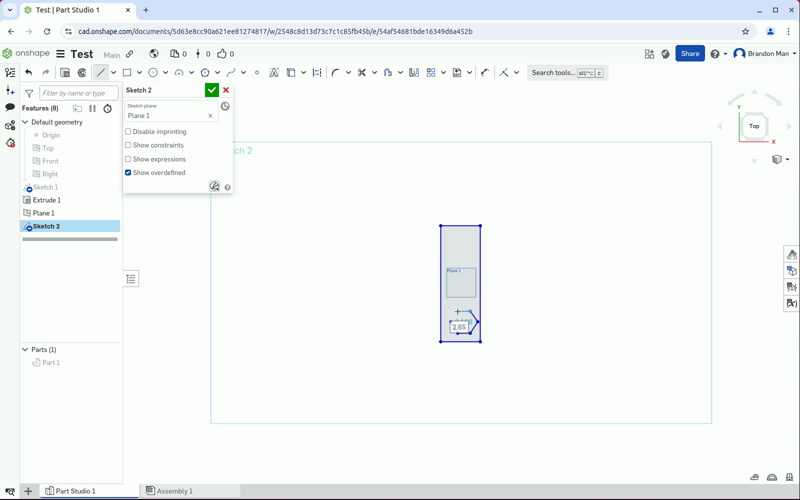
mouse_move(487, 311)
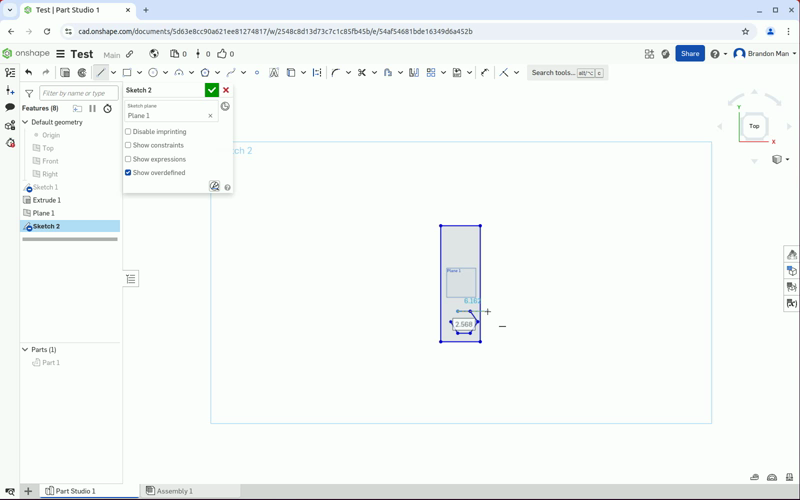
key_down(shift)
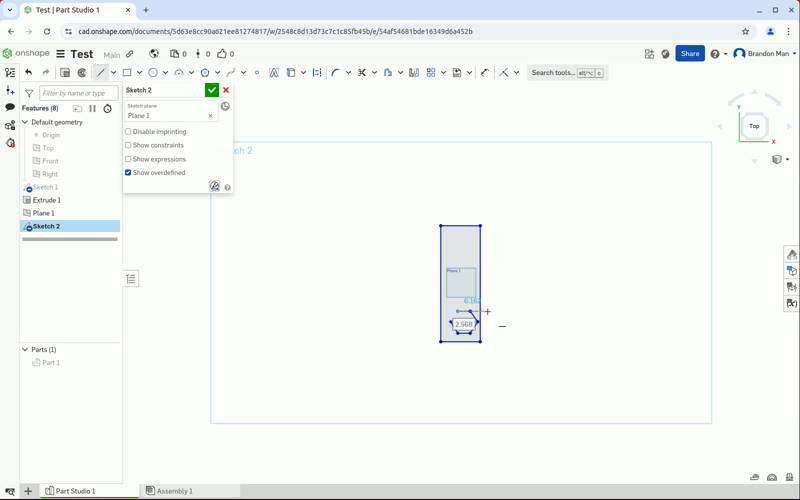
mouse_move(450, 321)
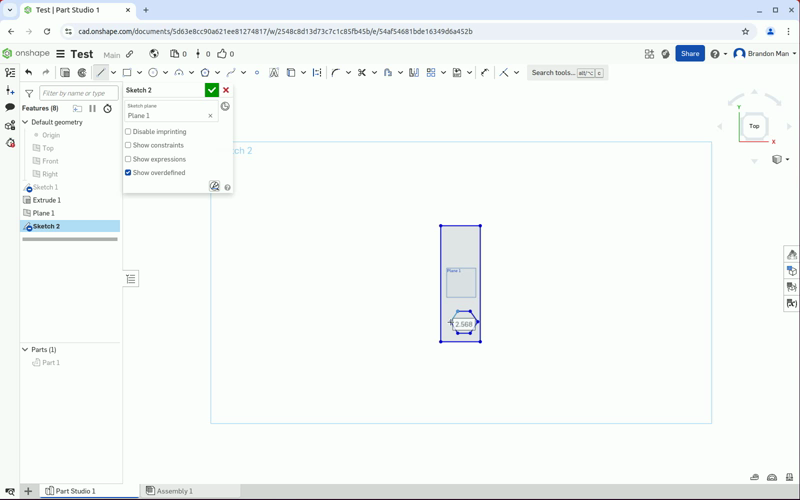
key_up(shift)
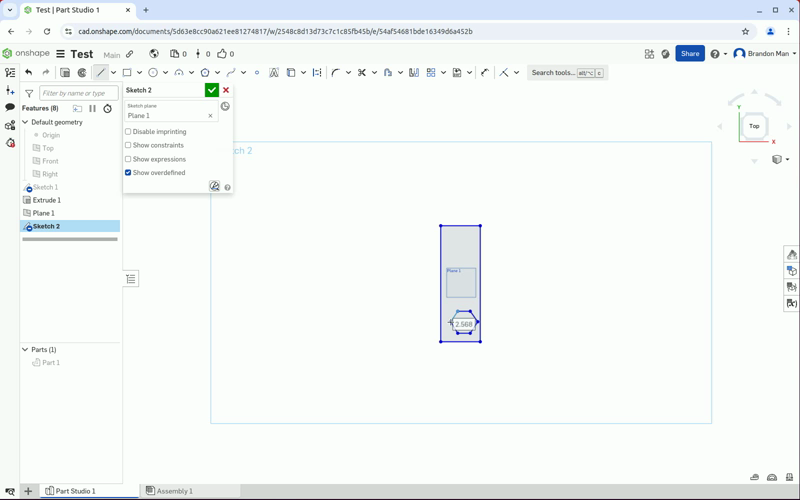
click(450, 321)
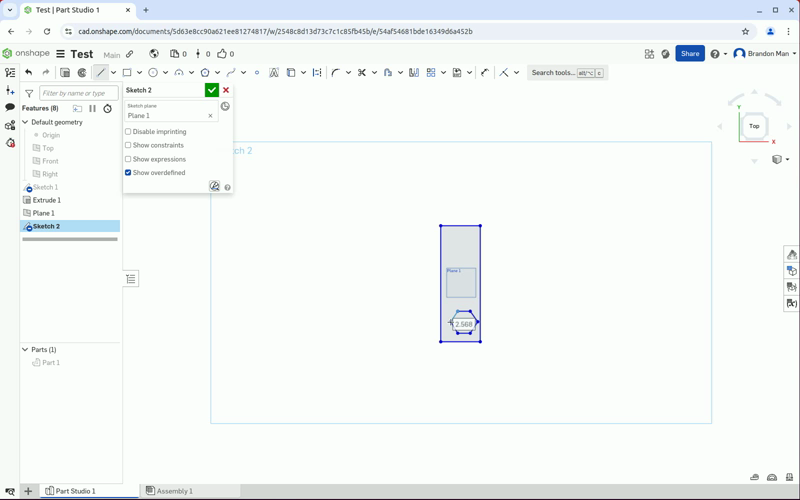
key(esc)
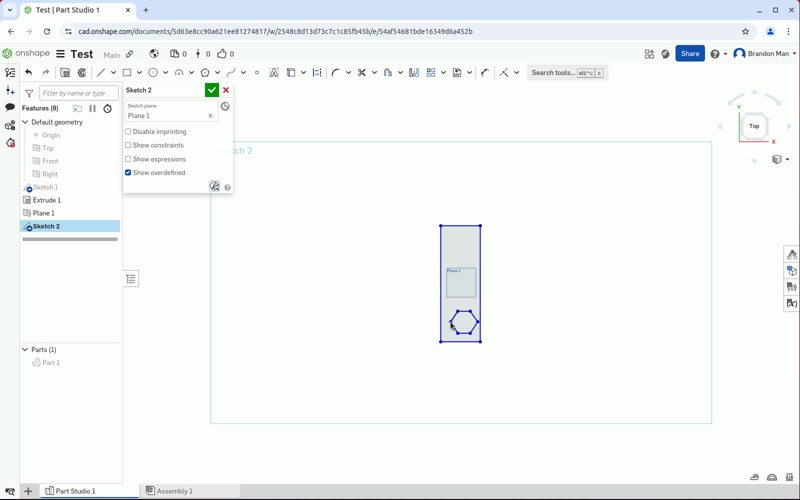
key(l)
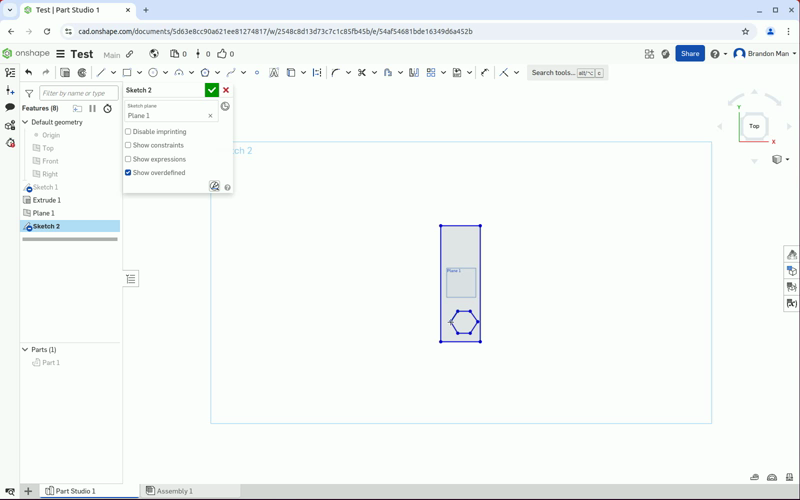
key_down(shift)
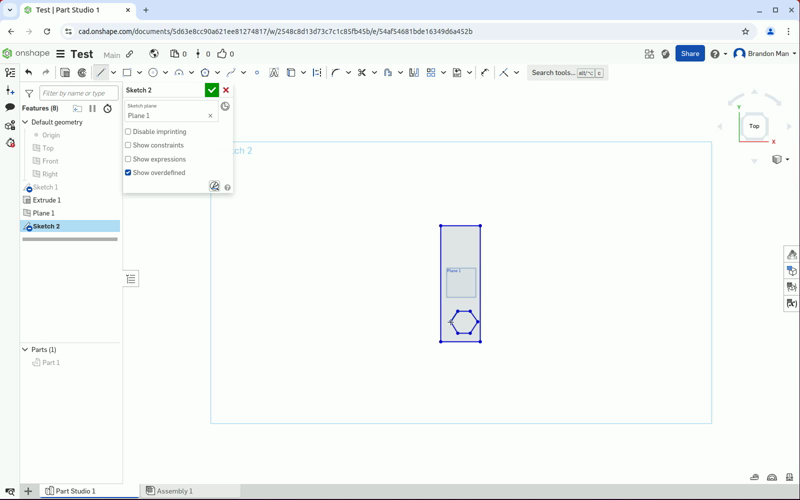
mouse_move(450, 245)
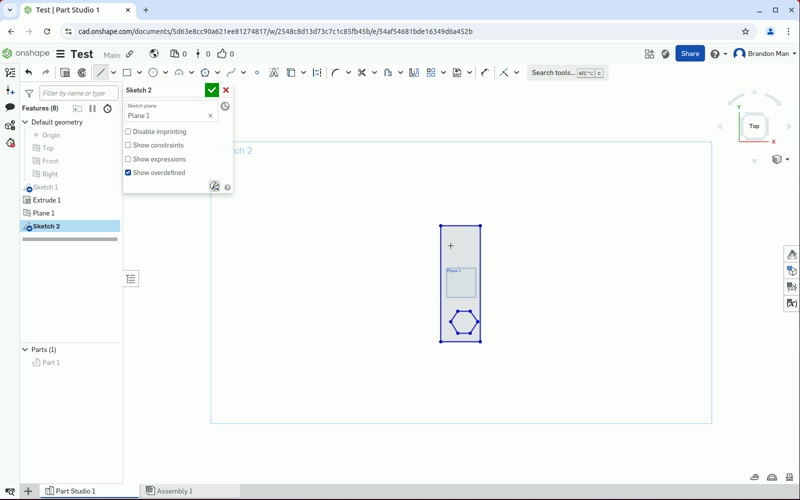
click(450, 245)
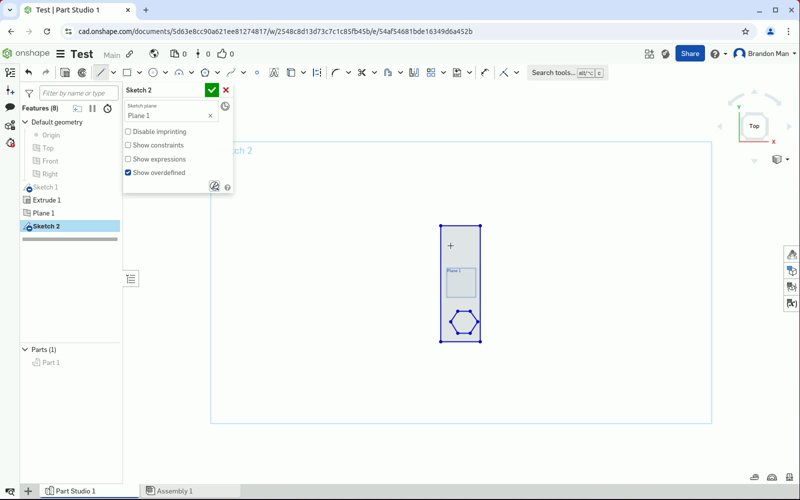
key_up(shift)
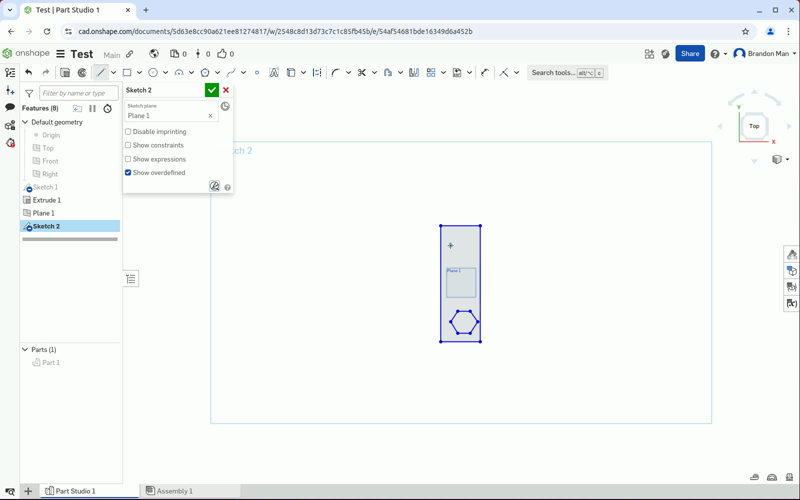
key_down(shift)
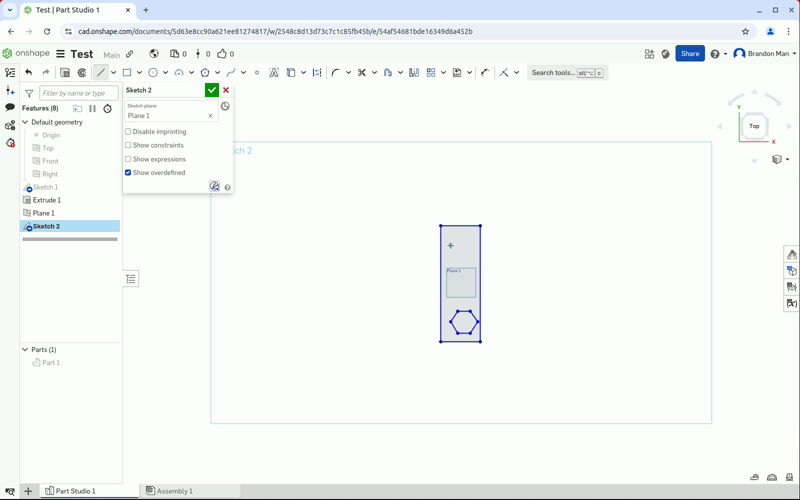
mouse_move(480, 245)
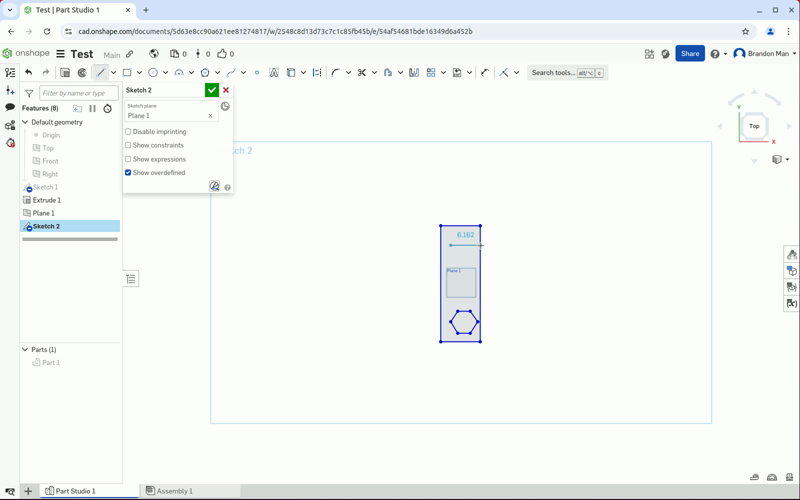
mouse_move(457, 256)
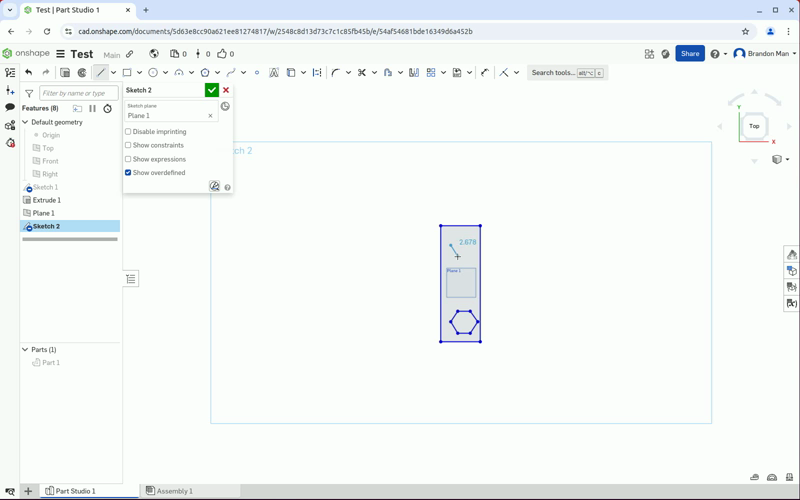
click(457, 256)
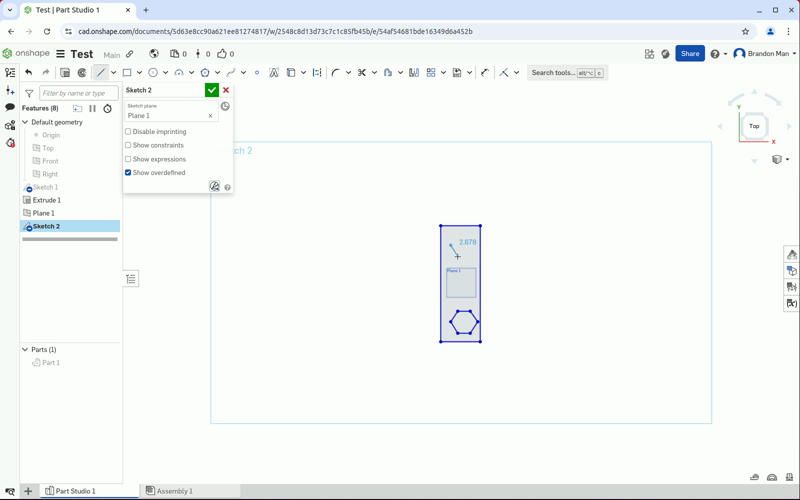
key_up(shift)
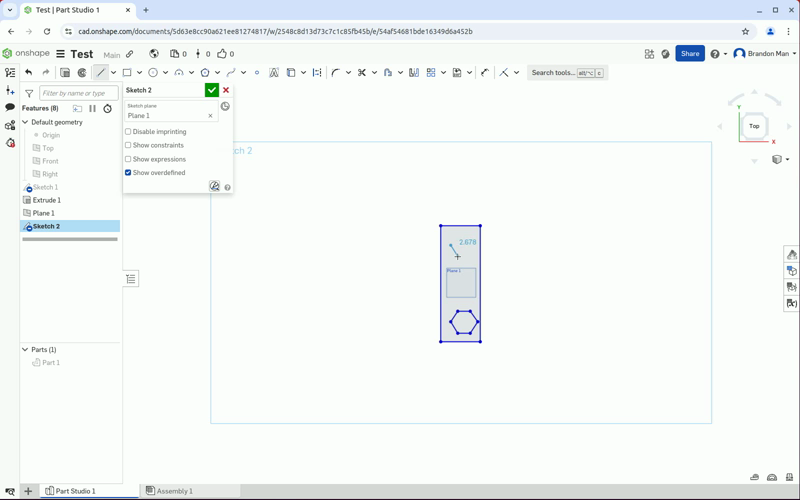
key_down(shift)
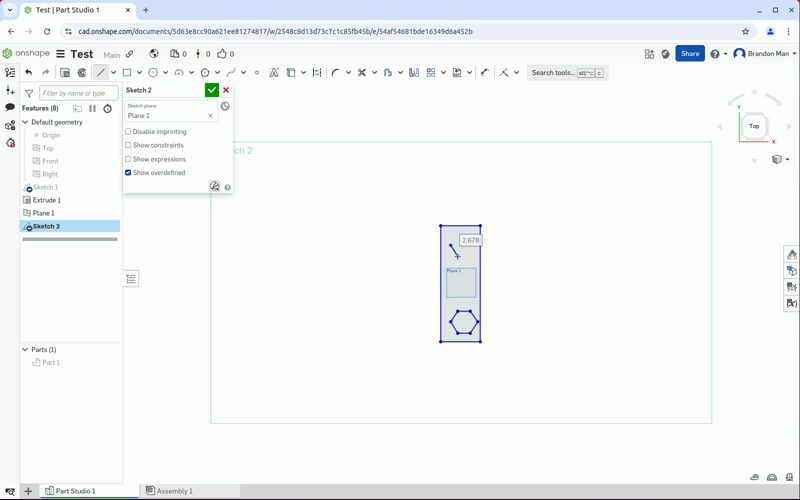
mouse_move(487, 256)
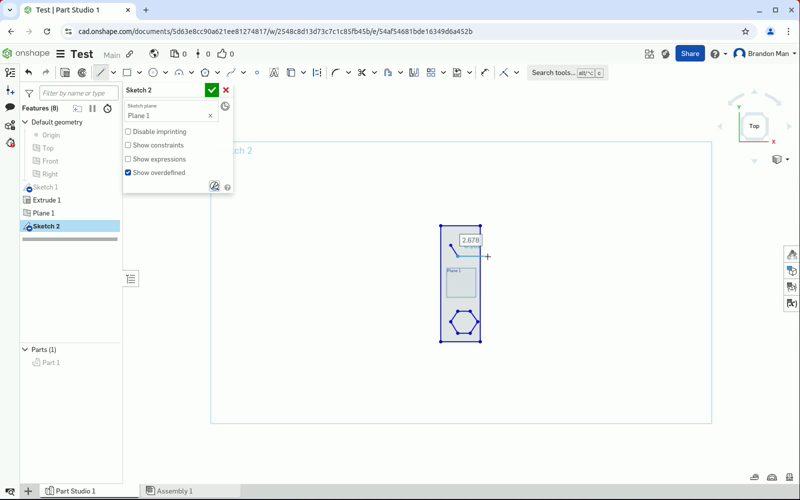
mouse_move(470, 256)
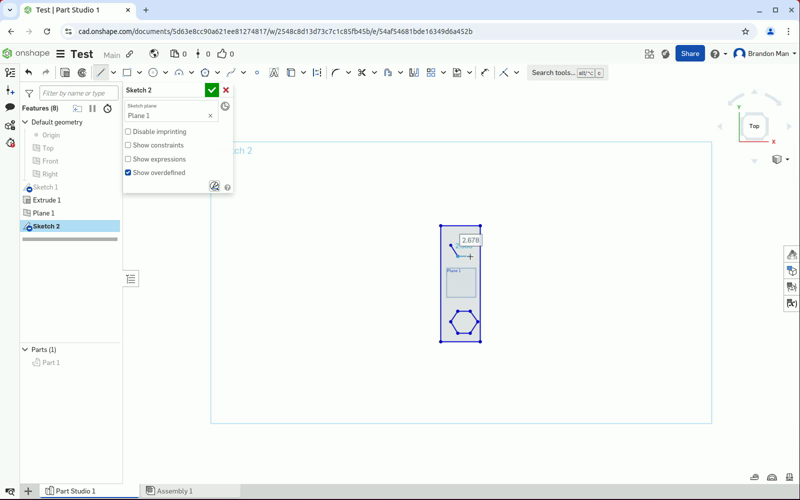
click(470, 256)
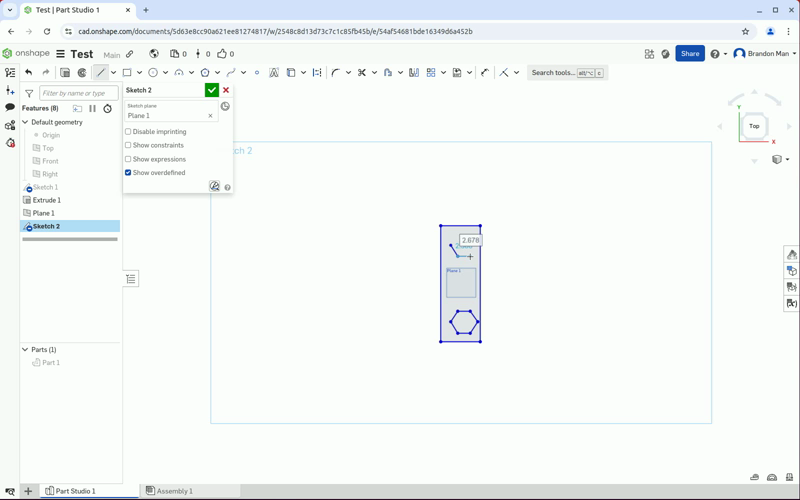
key_up(shift)
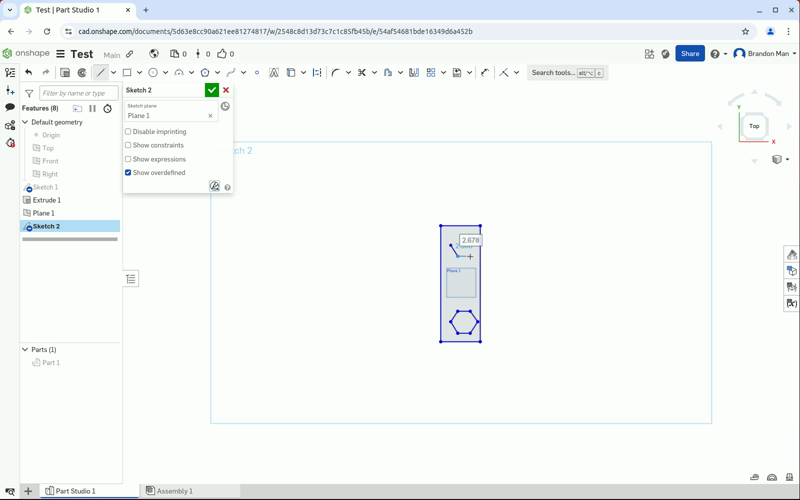
key_down(shift)
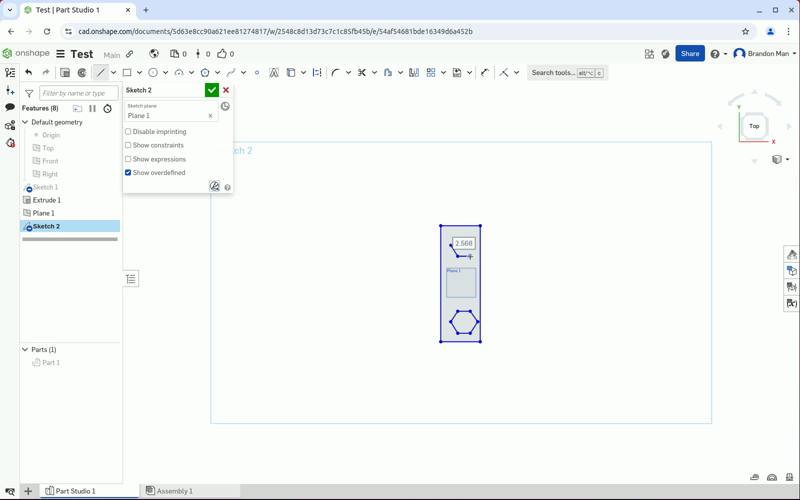
mouse_move(500, 256)
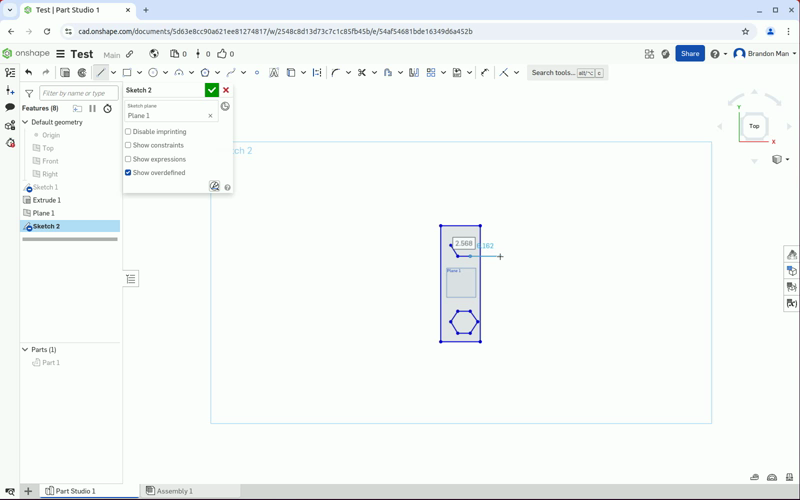
mouse_move(477, 245)
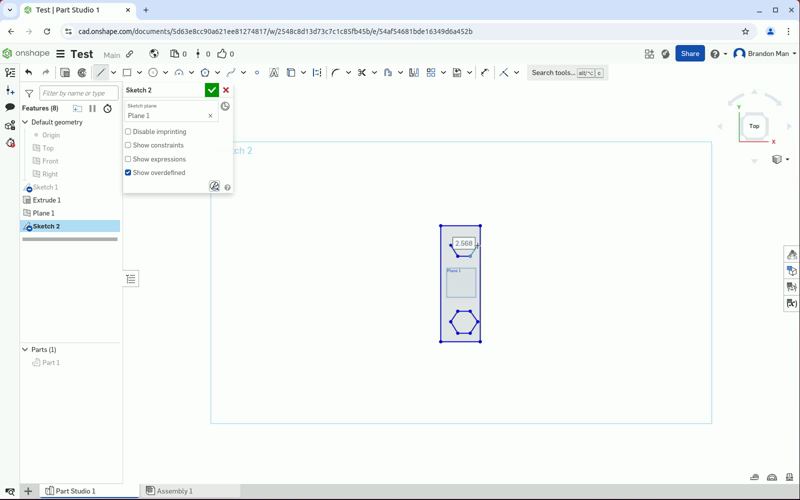
click(477, 245)
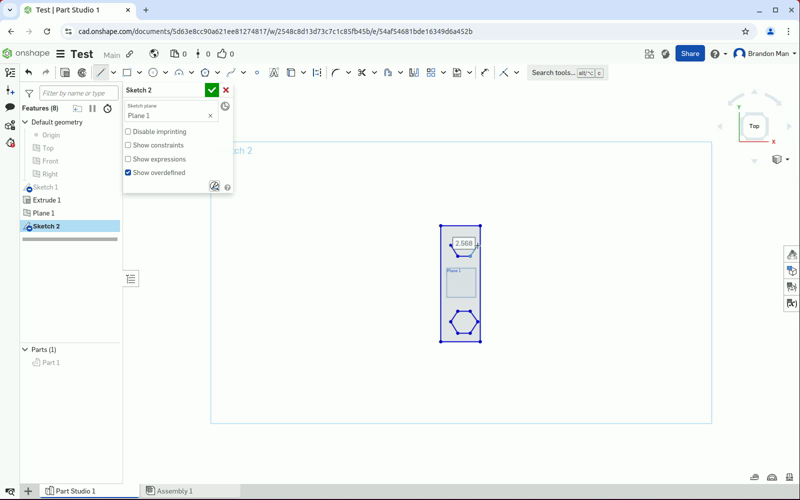
key_up(shift)
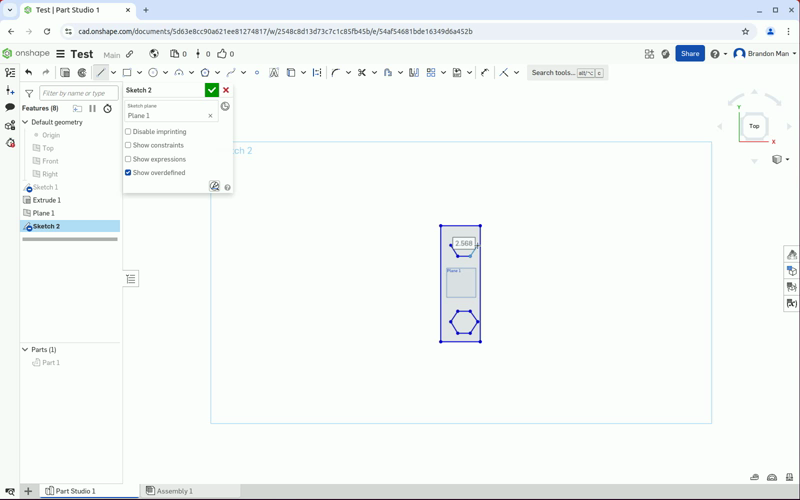
key_down(shift)
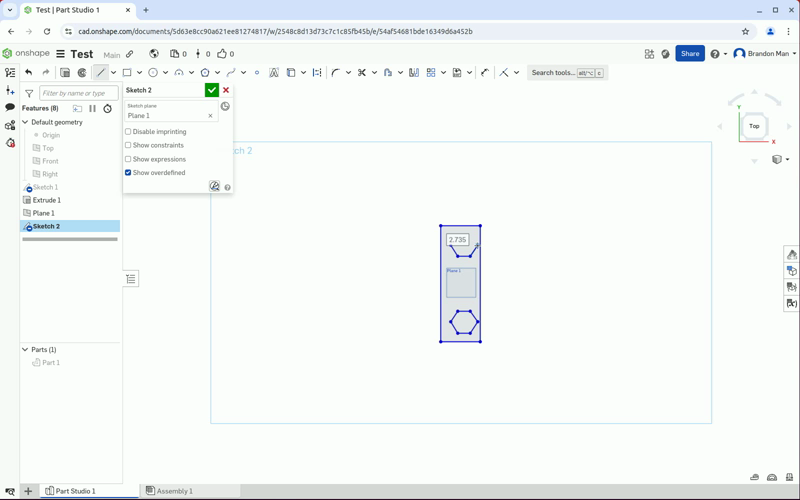
mouse_move(507, 245)
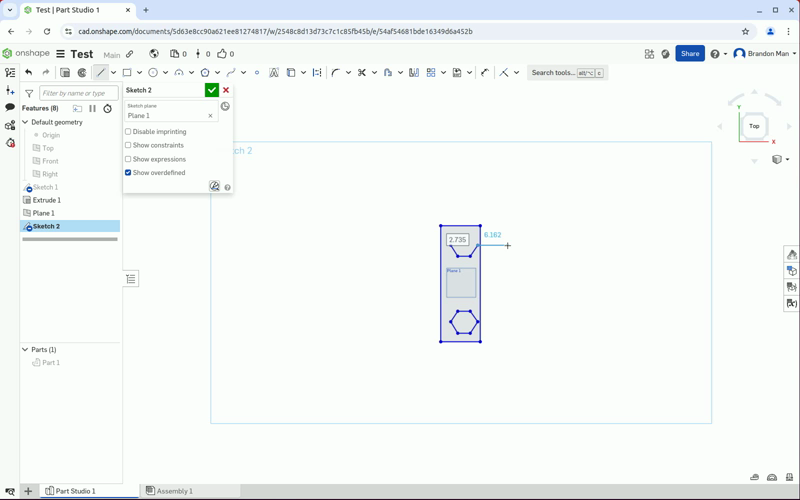
mouse_move(470, 234)
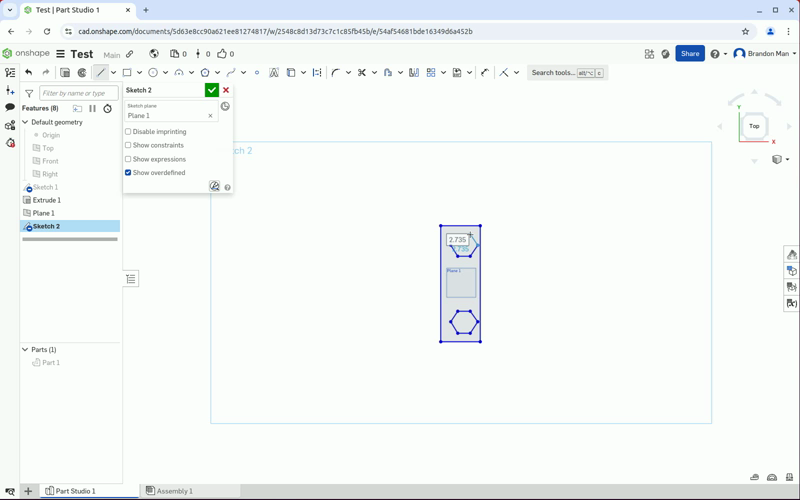
click(470, 234)
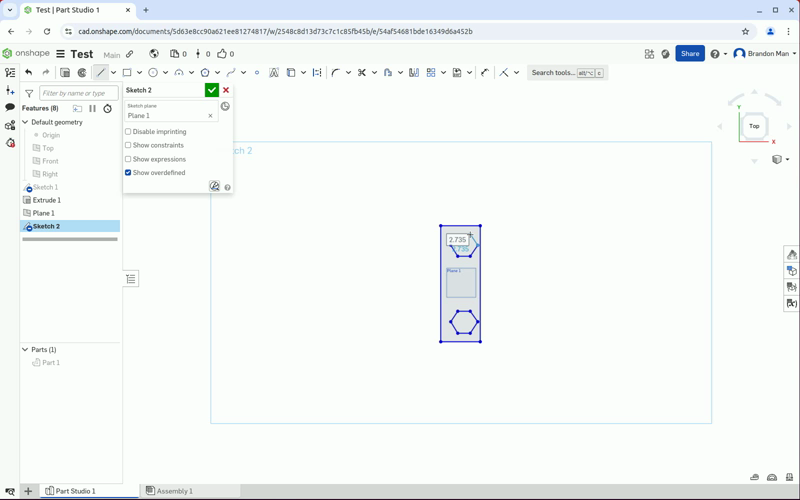
key_up(shift)
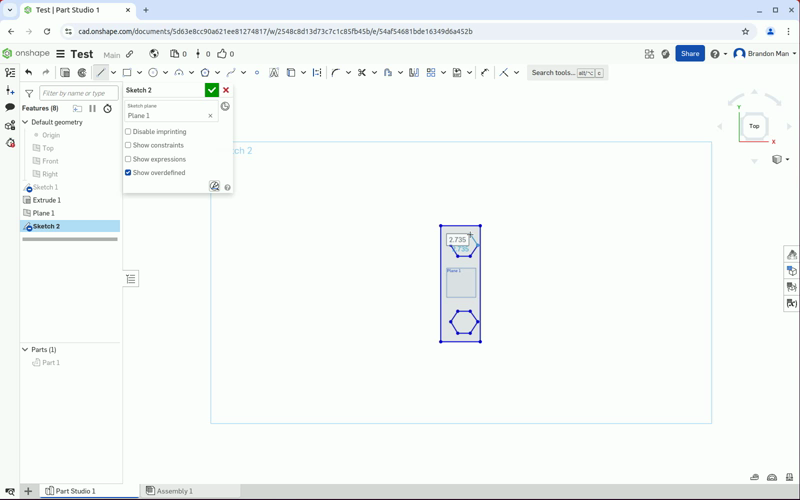
key_down(shift)
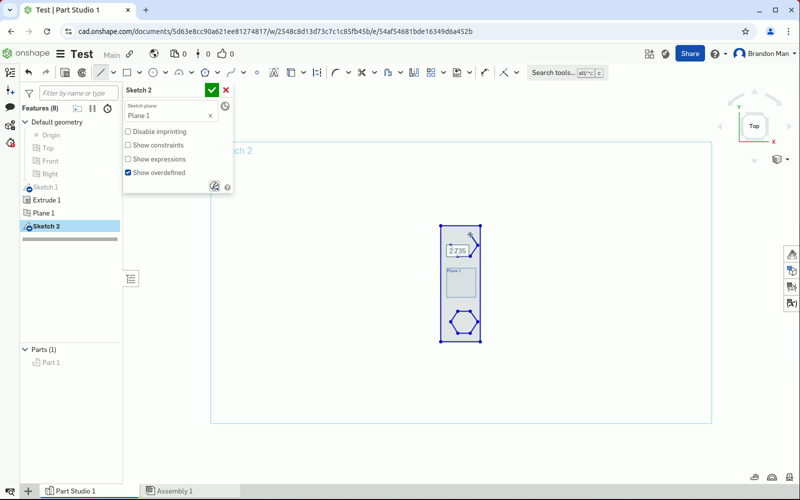
mouse_move(500, 234)
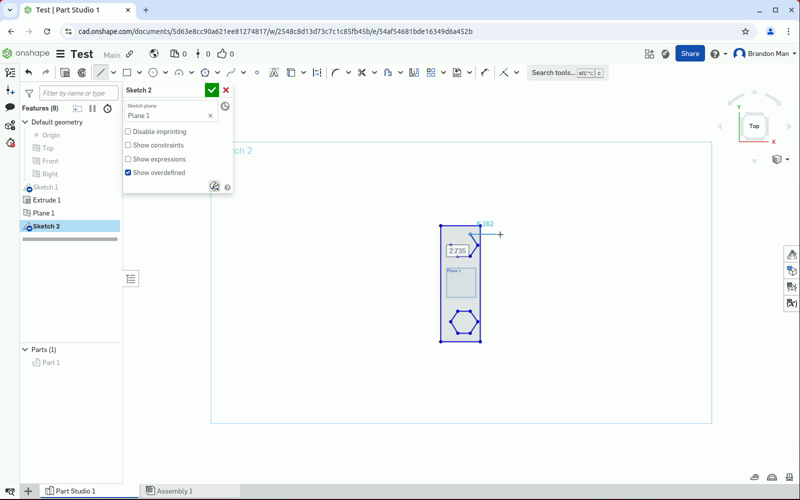
mouse_move(457, 234)
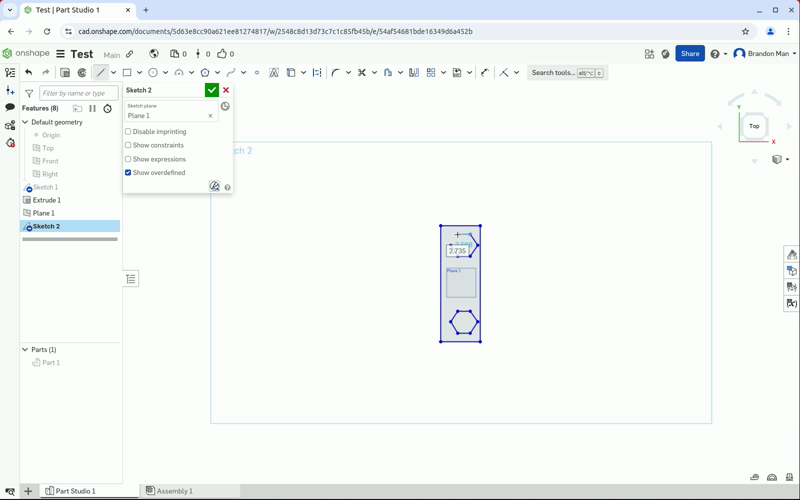
click(457, 234)
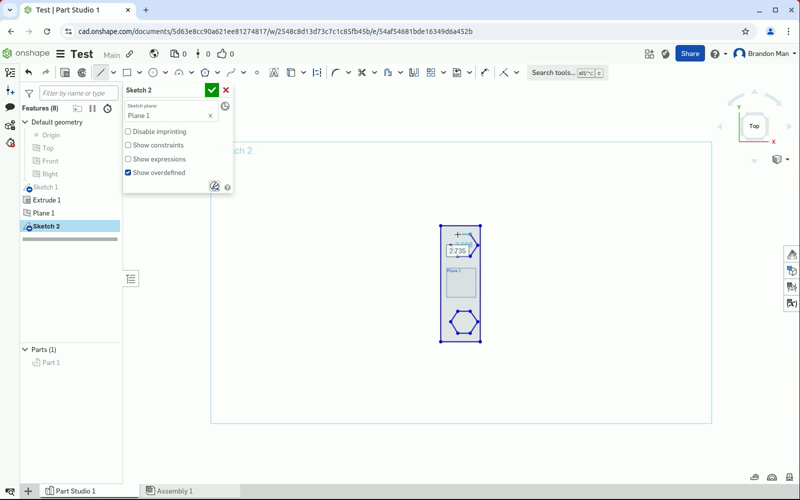
key_up(shift)
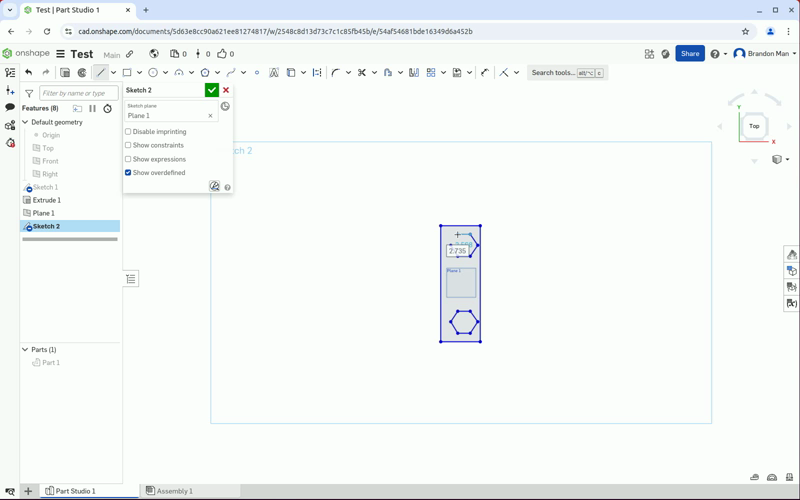
mouse_move(487, 234)
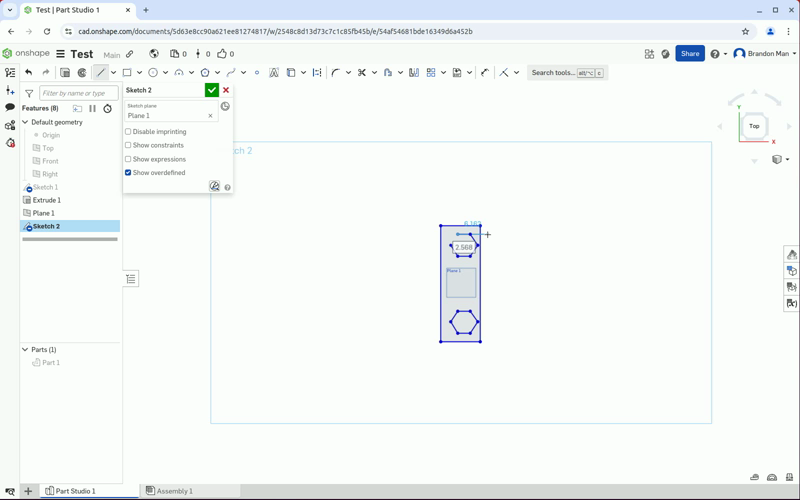
key_down(shift)
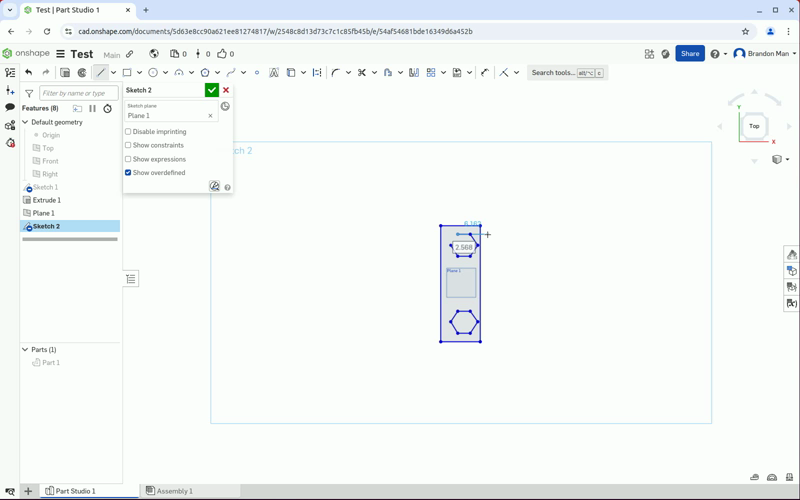
mouse_move(450, 245)
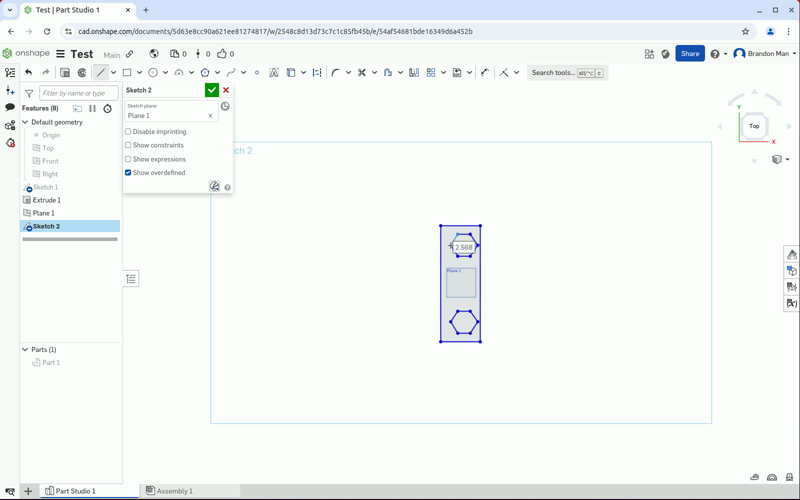
key_up(shift)
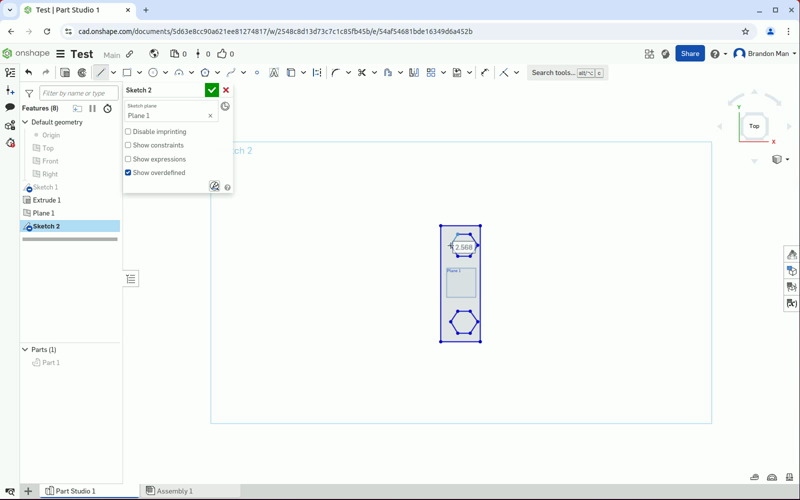
click(450, 245)
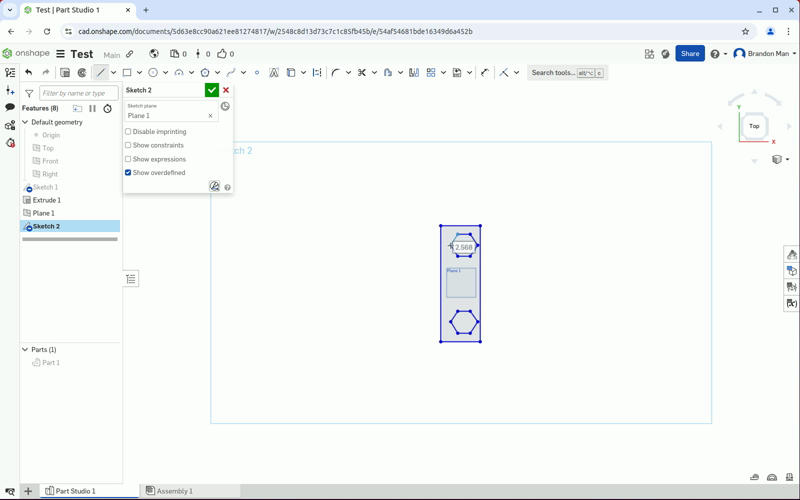
key(esc)
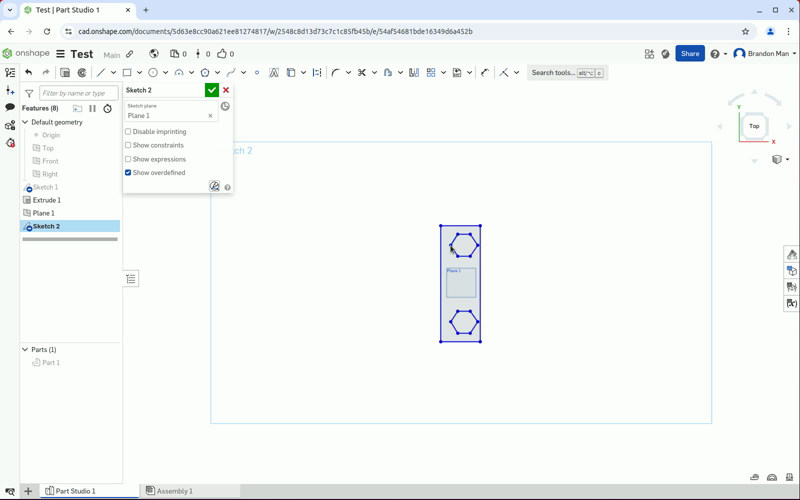
mouse_move(468, 271)
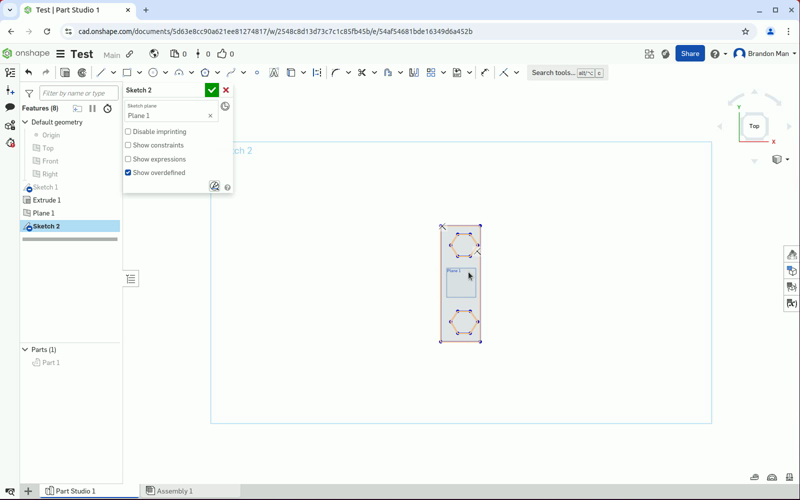
click(468, 271)
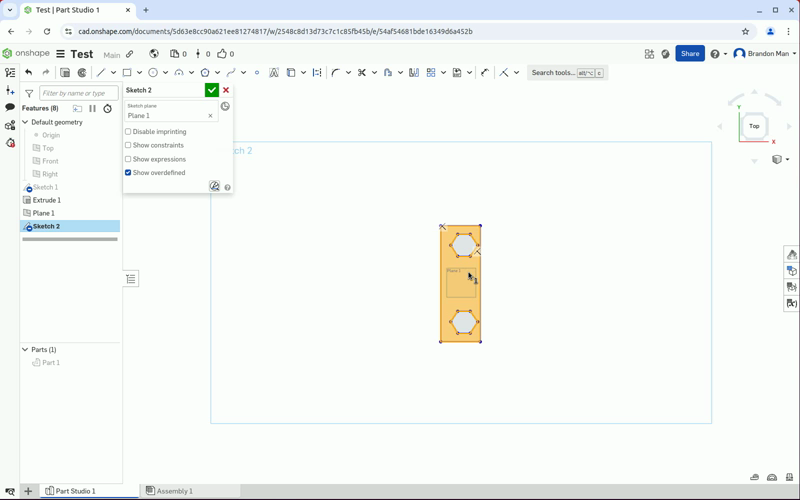
mouse_move(73, 352)
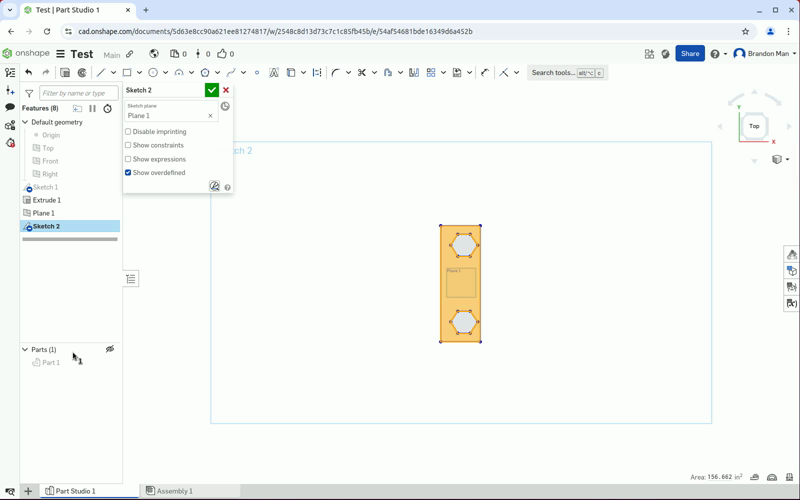
key(shift+y)
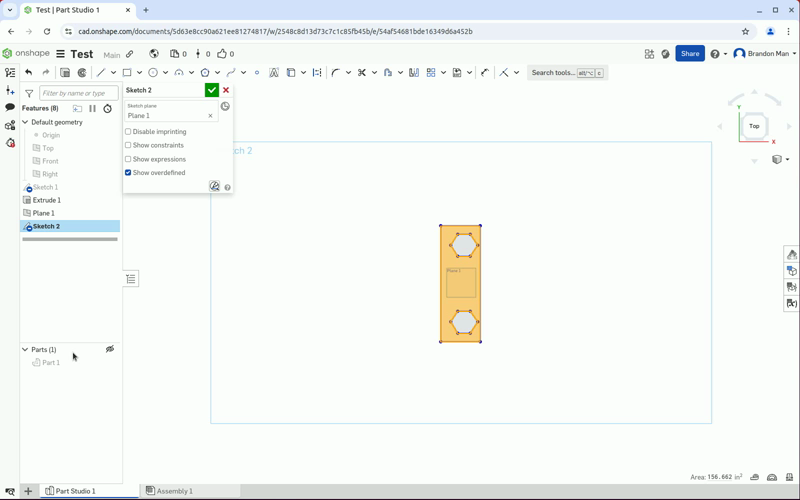
key(shift+e)
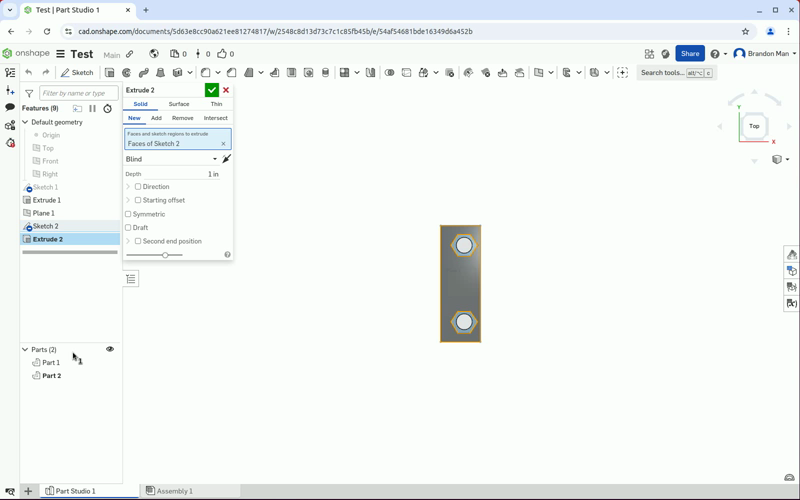
mouse_move(143, 106)
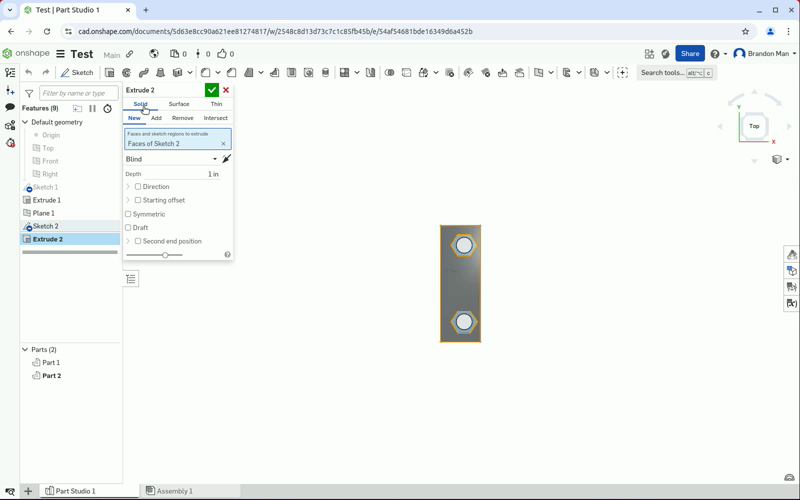
click(143, 106)
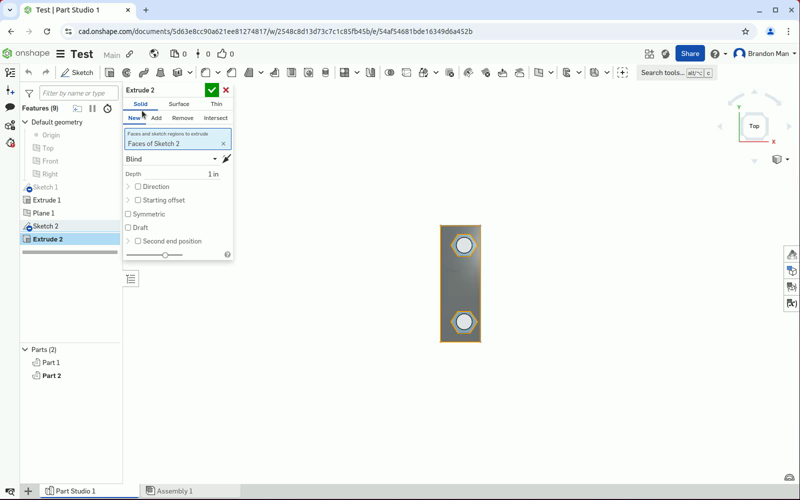
mouse_move(137, 120)
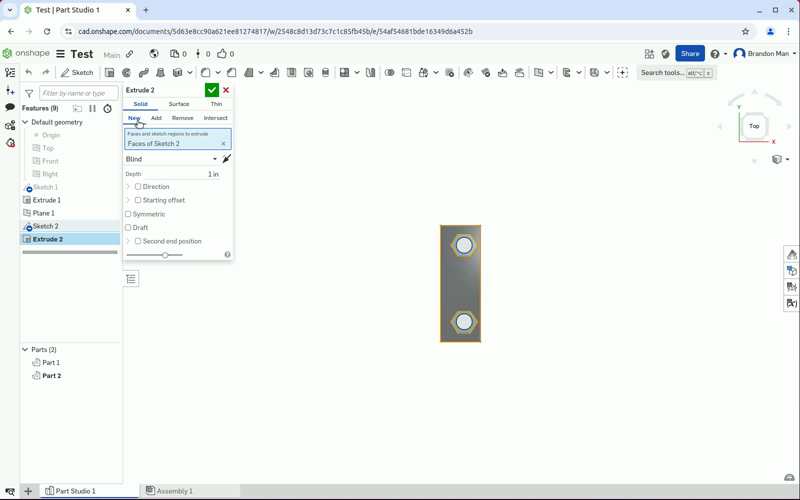
click(137, 120)
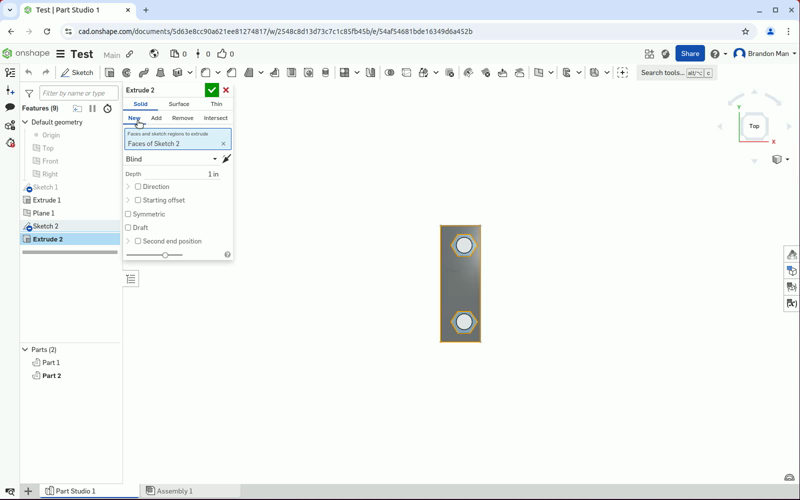
key(tab, 4)
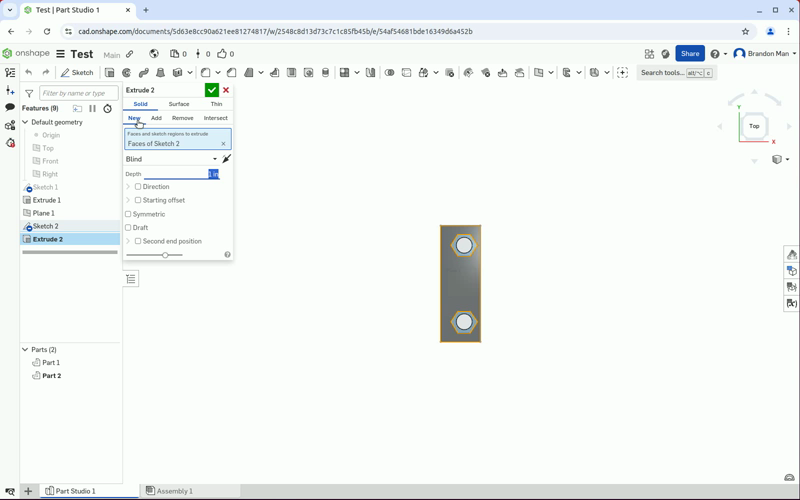
text(3.129)
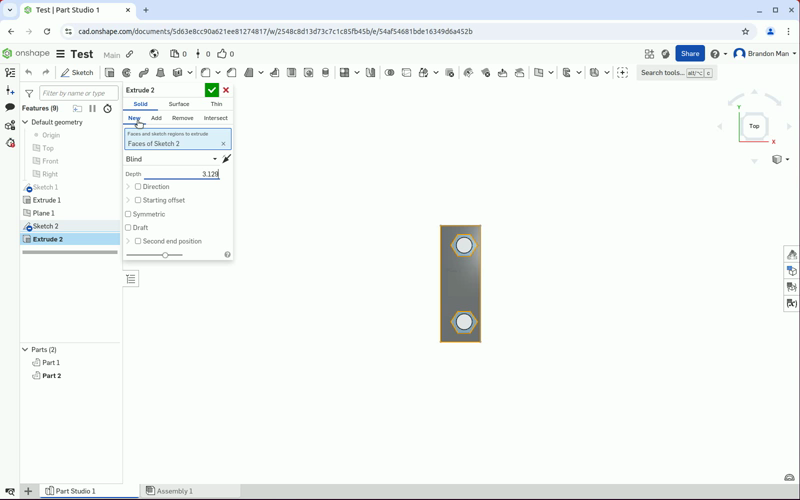
key(enter)
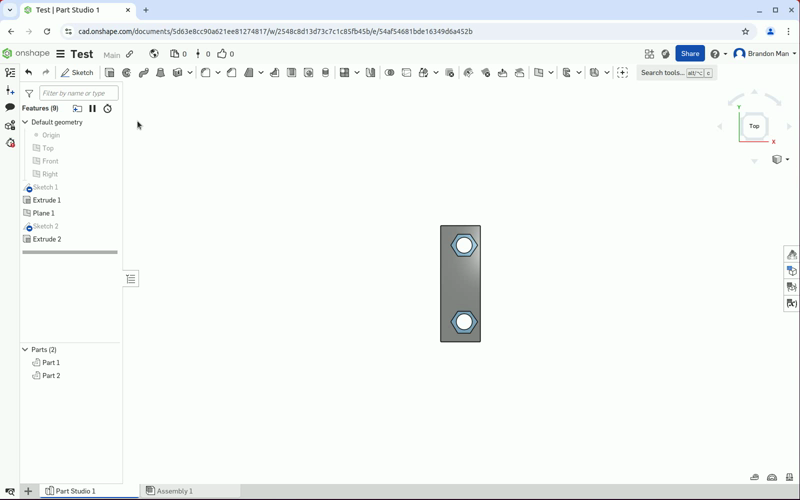
key(shift+h)
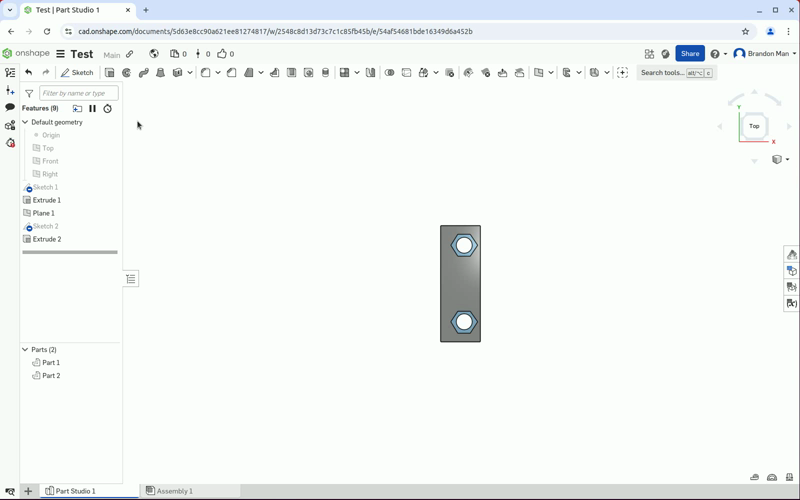
key(shift+h)
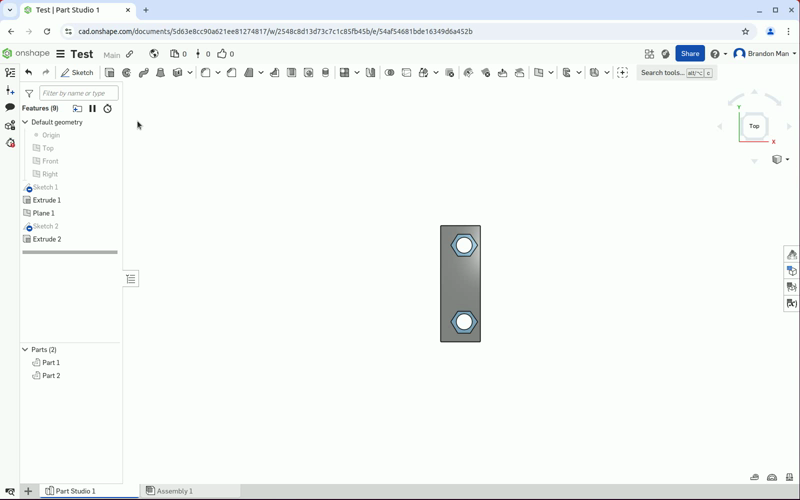
mouse_move(73, 189)
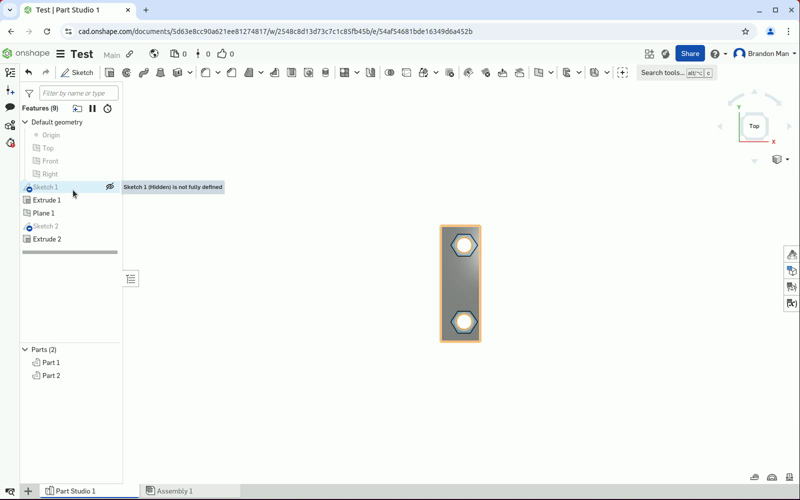
click(73, 189)
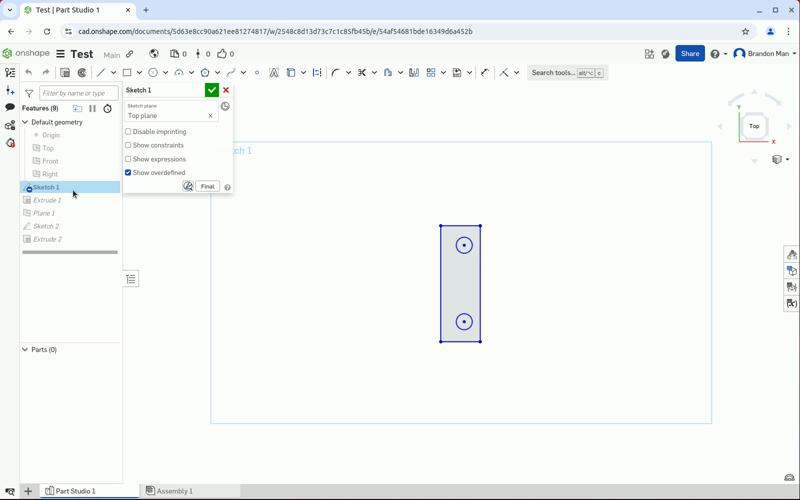
mouse_move(229, 92)
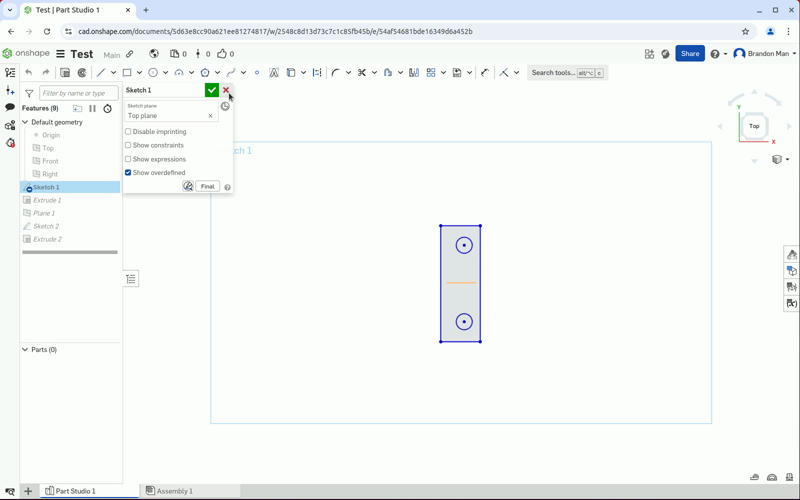
click(229, 92)
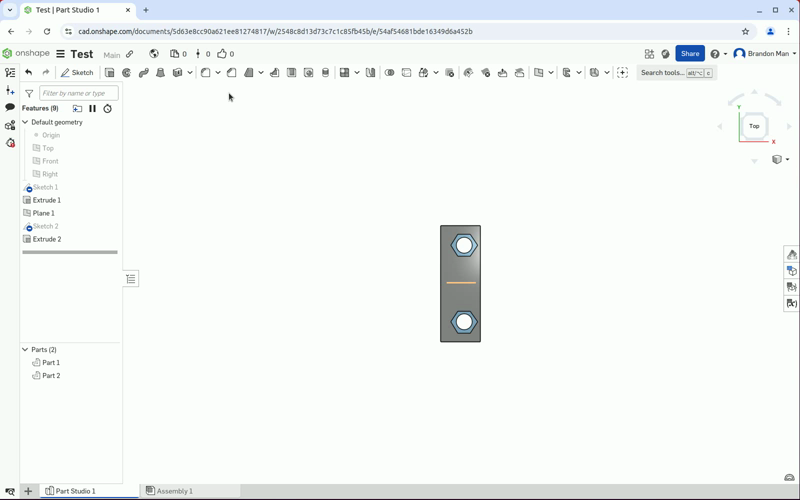
mouse_move(541, 75)
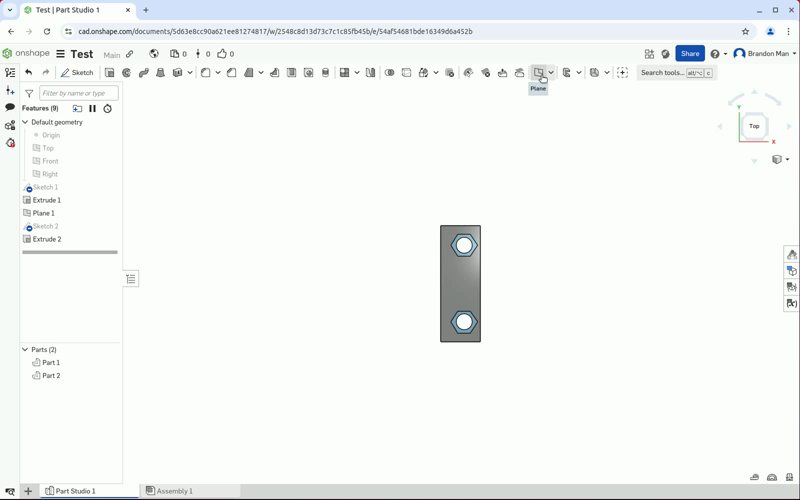
click(541, 75)
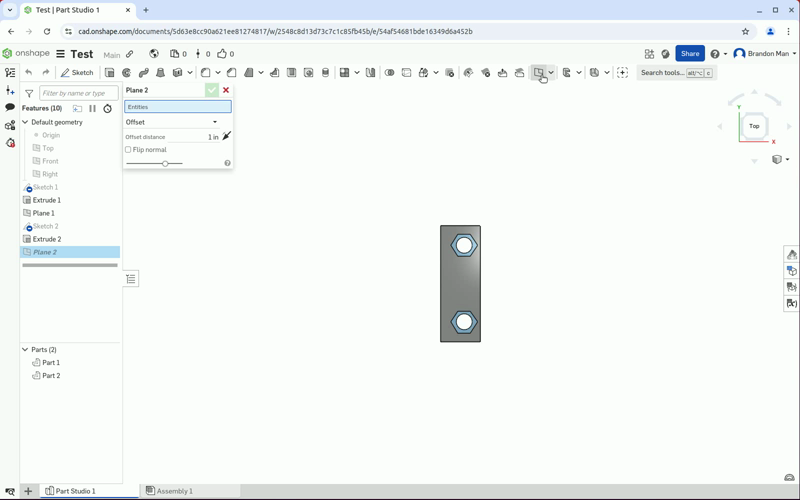
mouse_move(73, 150)
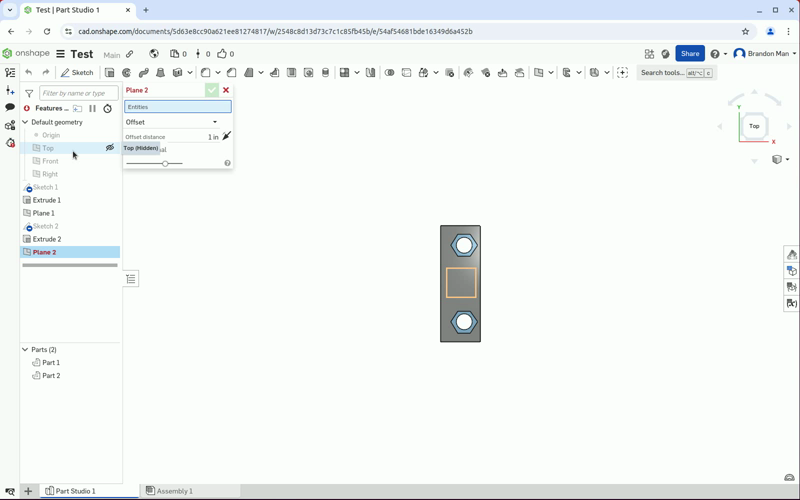
click(73, 150)
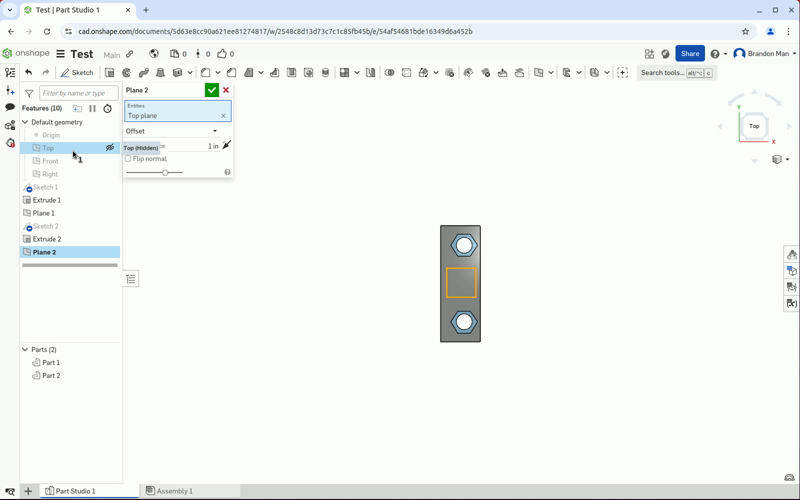
key(tab, 2)
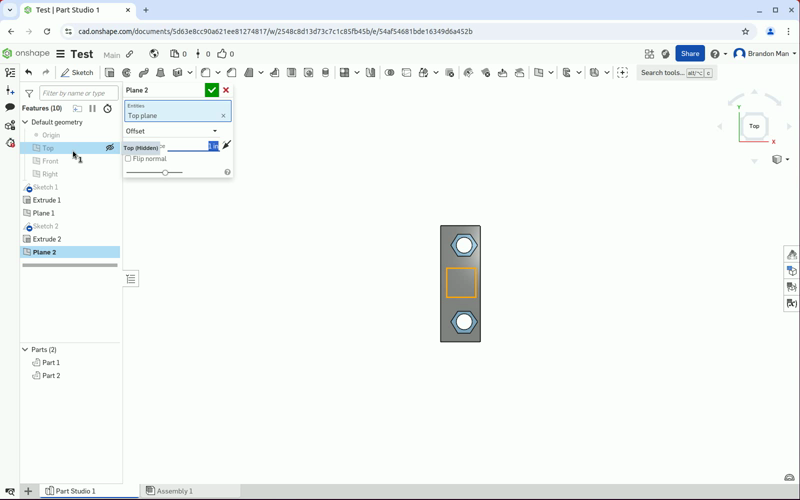
text(7.21)
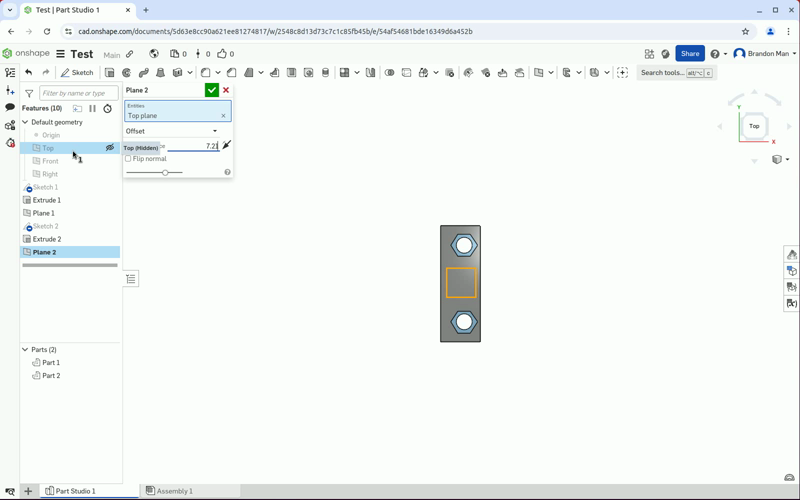
key(enter, 2)
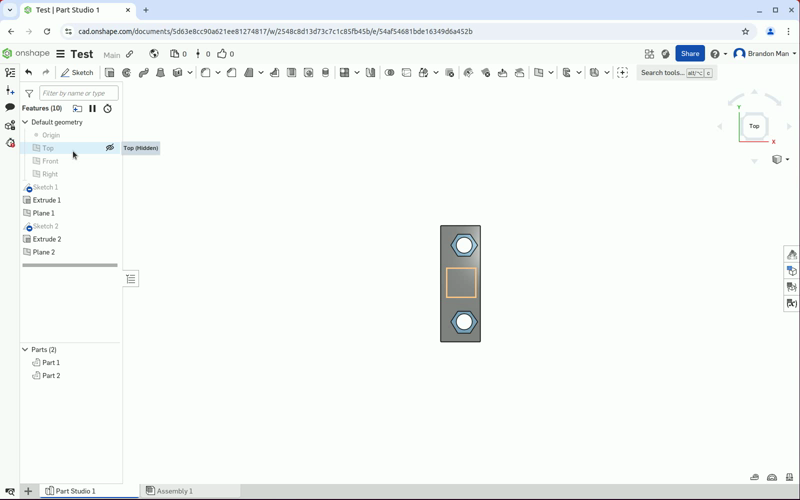
key(shift+s)
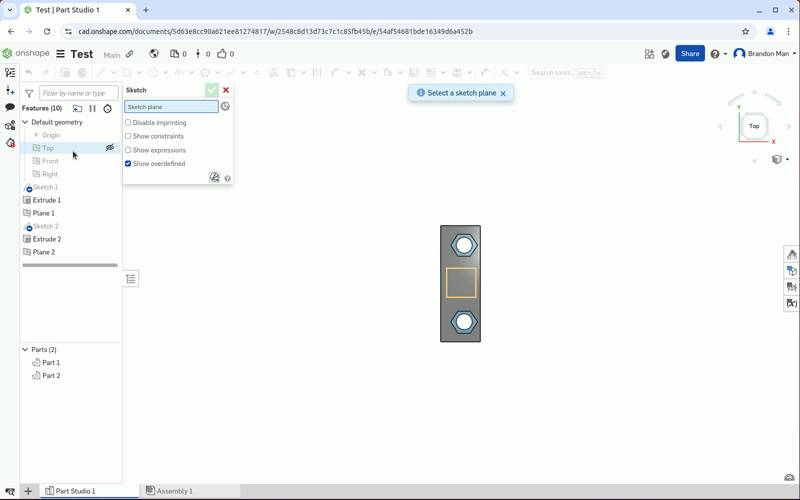
mouse_move(73, 254)
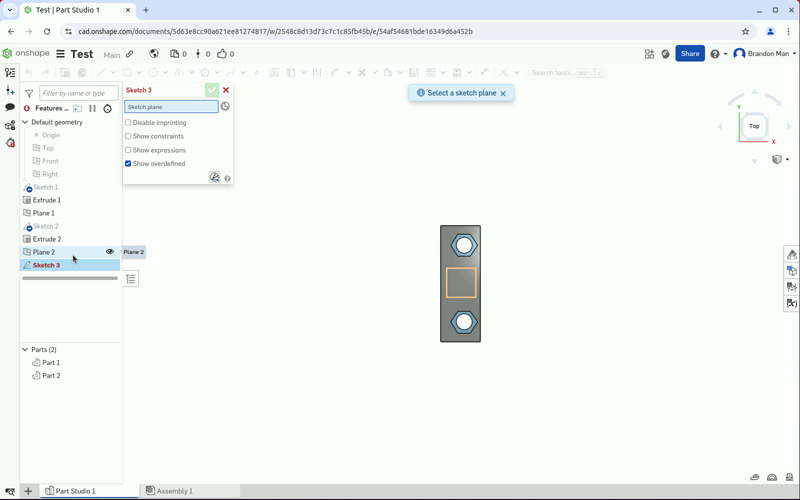
click(73, 254)
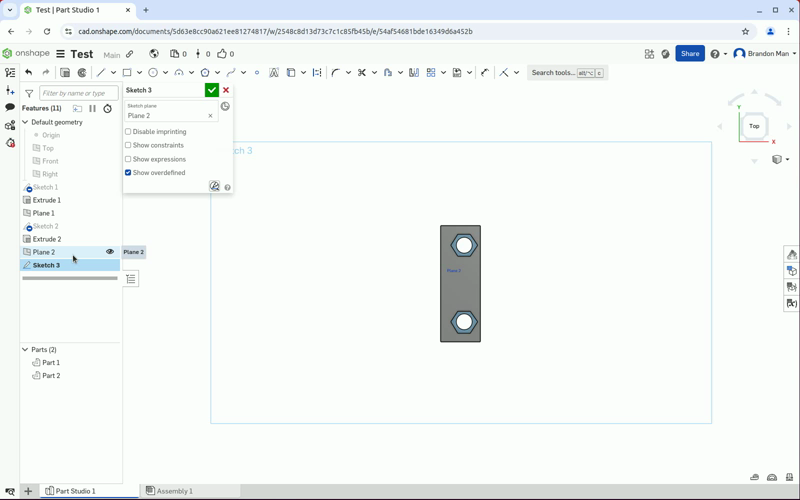
mouse_move(73, 352)
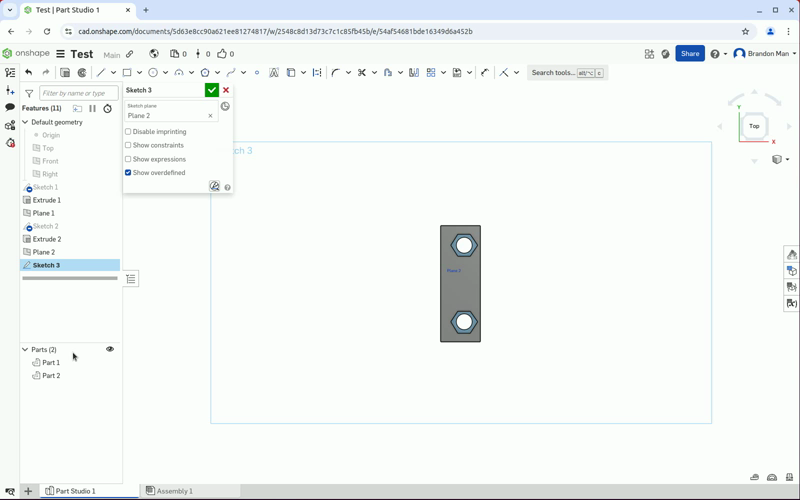
key(y)
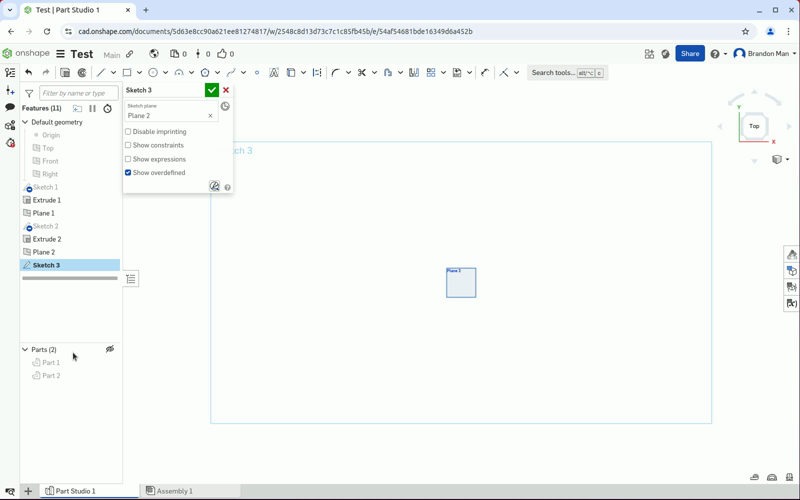
key(l)
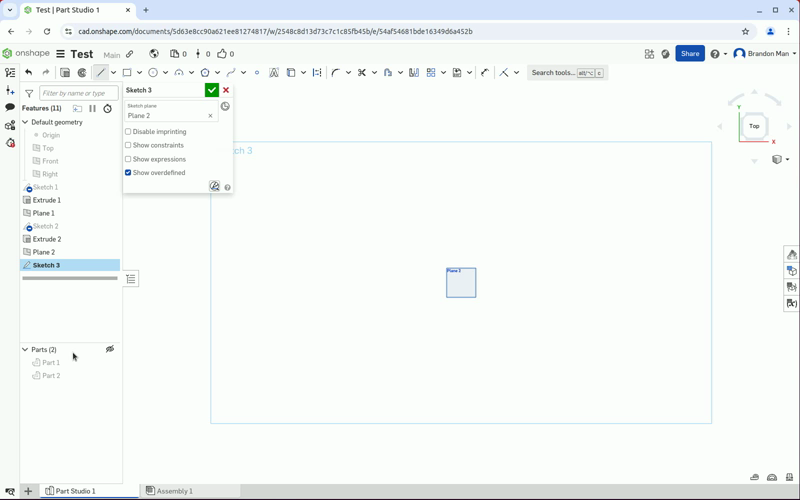
key_down(shift)
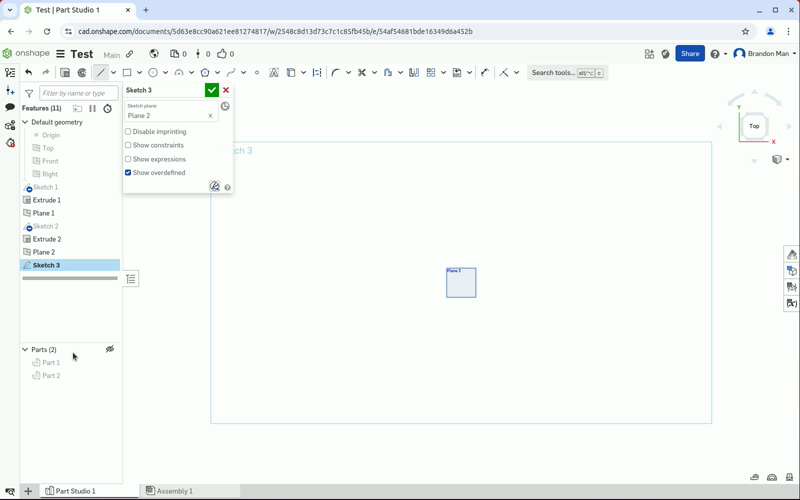
mouse_move(440, 309)
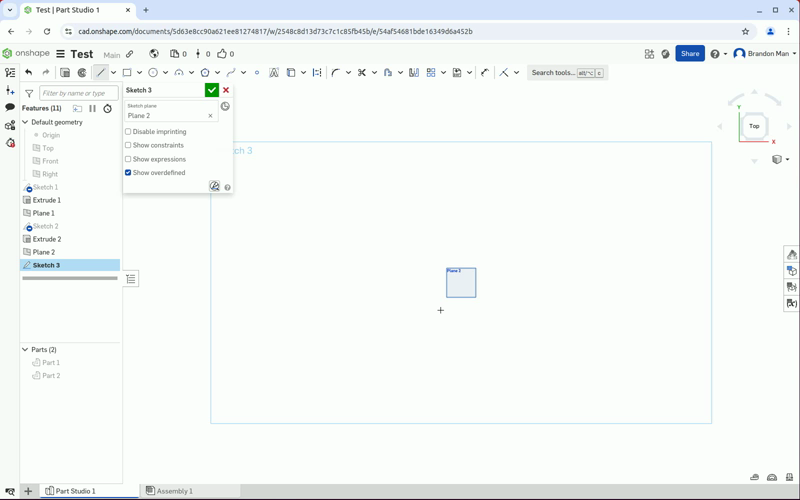
click(440, 309)
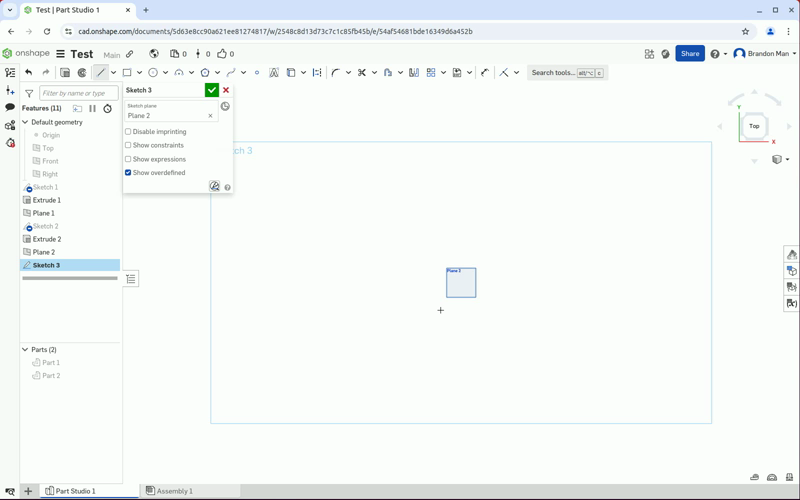
key_up(shift)
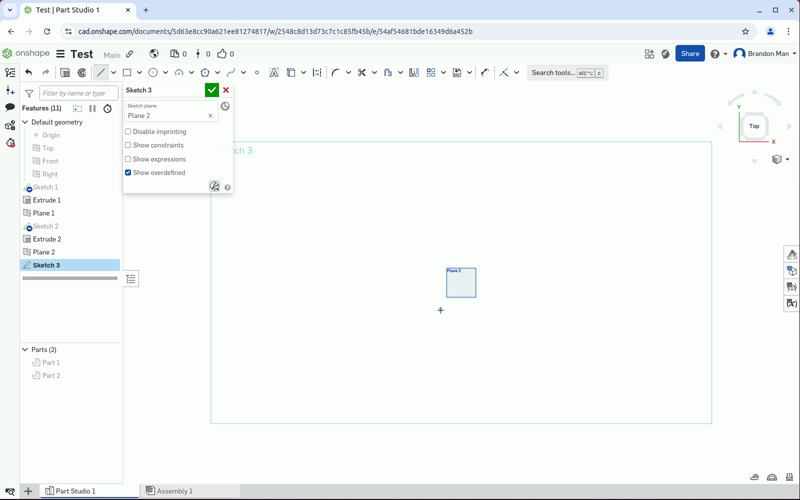
key_down(shift)
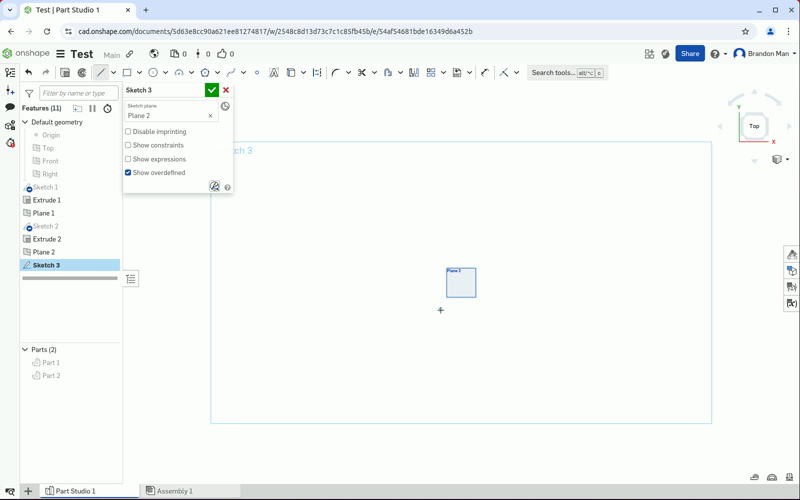
mouse_move(470, 309)
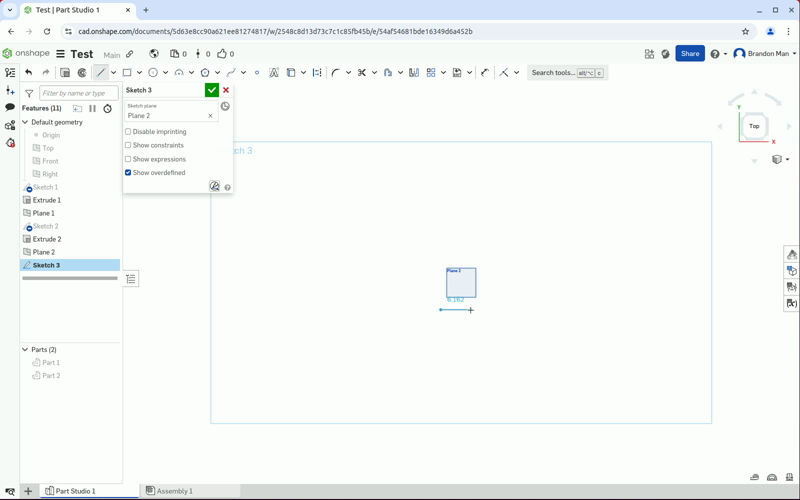
mouse_move(457, 309)
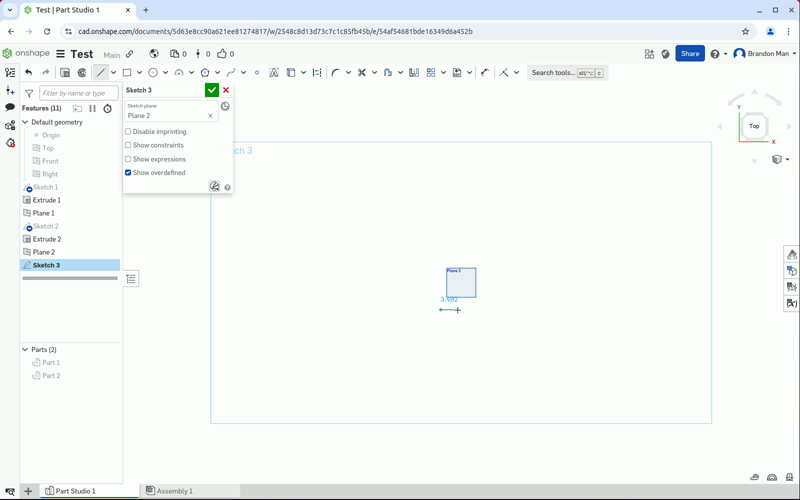
click(457, 309)
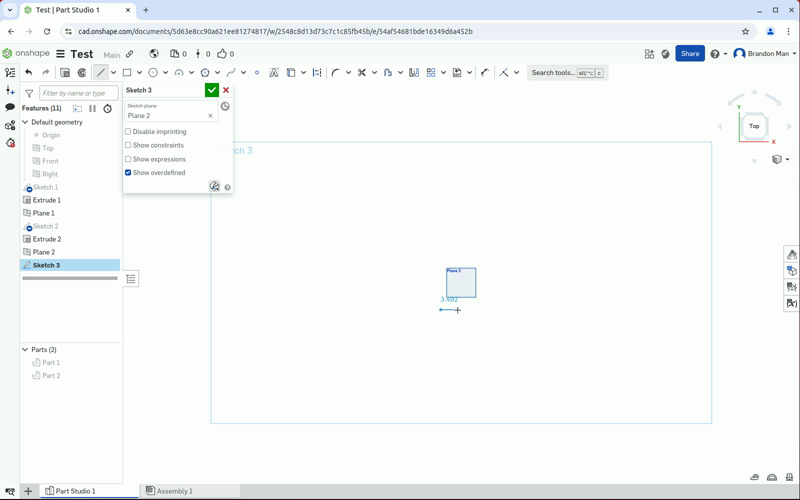
key_up(shift)
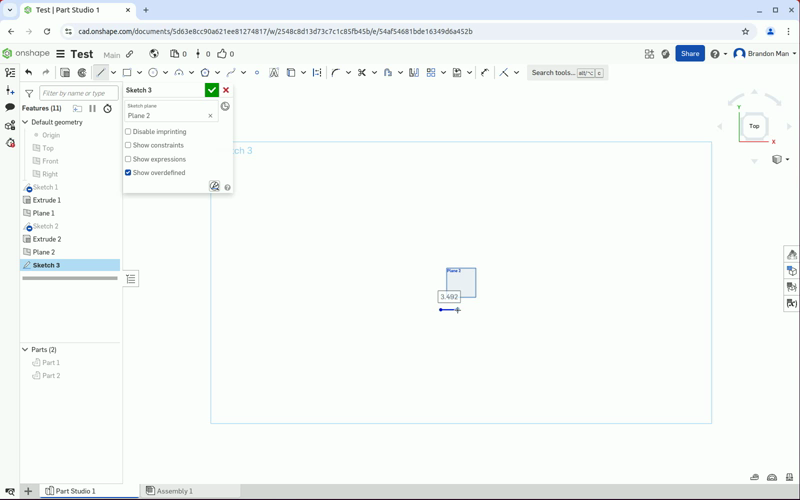
key_down(shift)
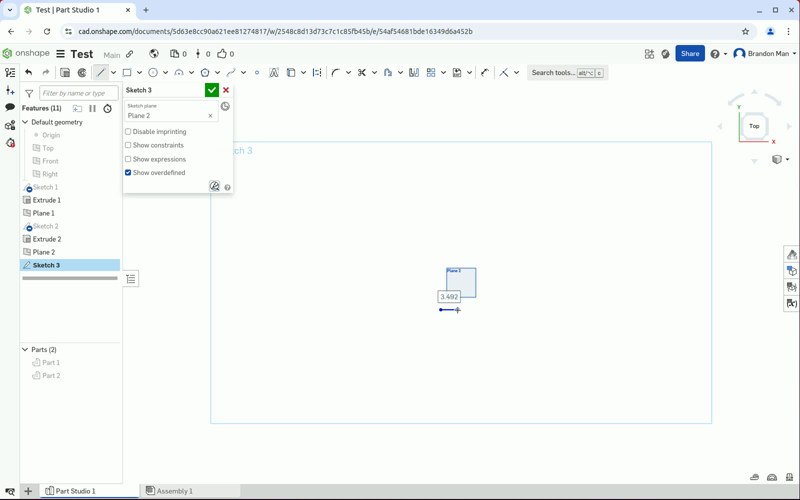
mouse_move(487, 309)
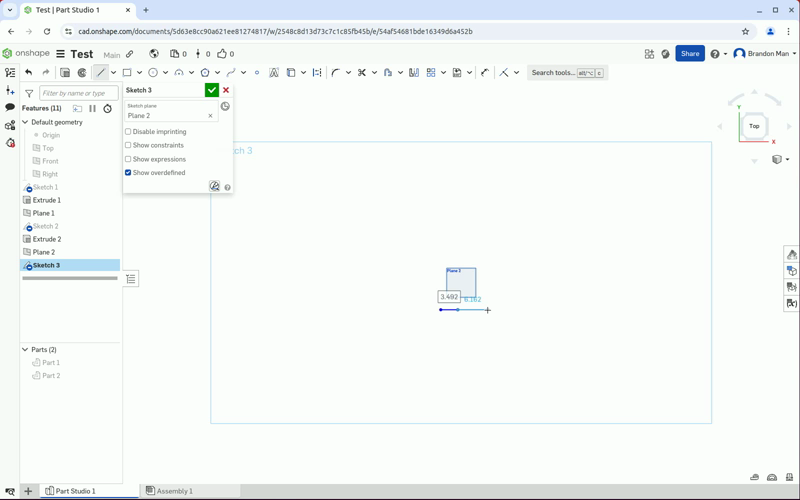
mouse_move(471, 309)
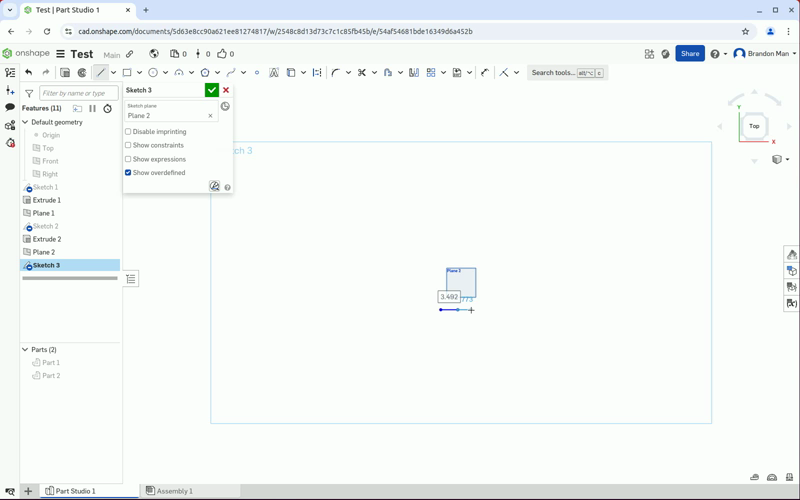
click(471, 309)
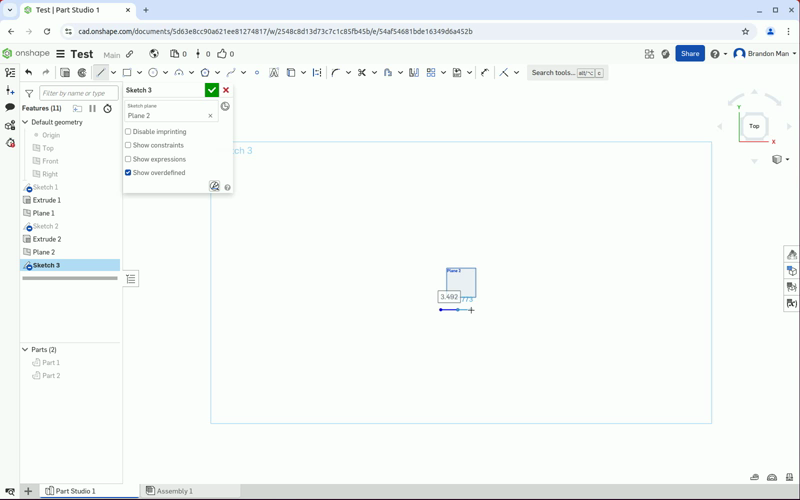
key_up(shift)
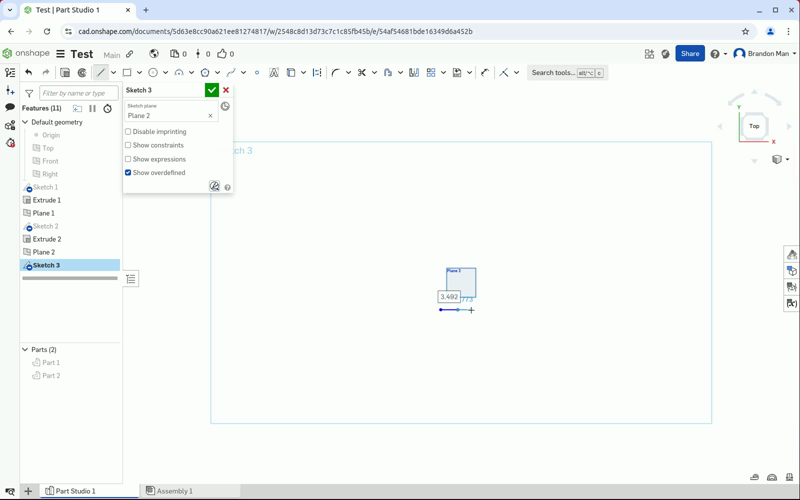
key_down(shift)
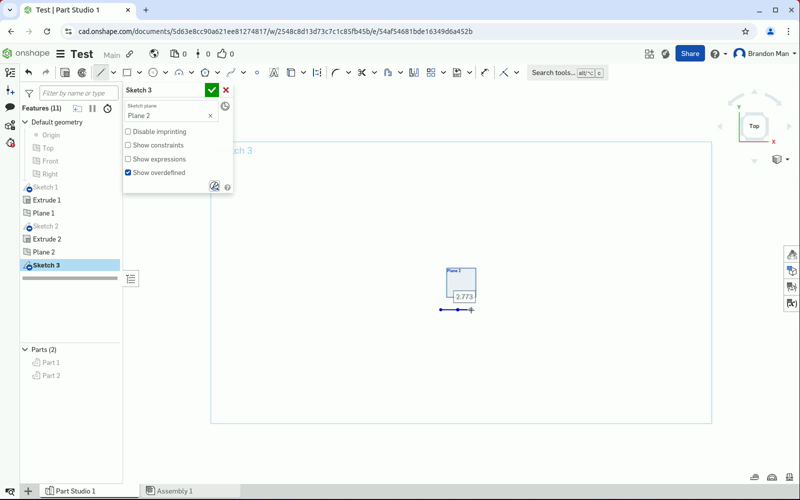
mouse_move(501, 309)
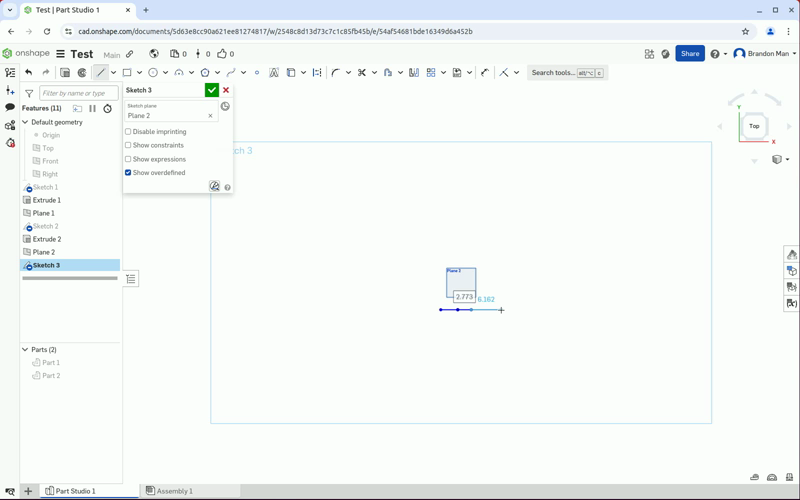
mouse_move(480, 309)
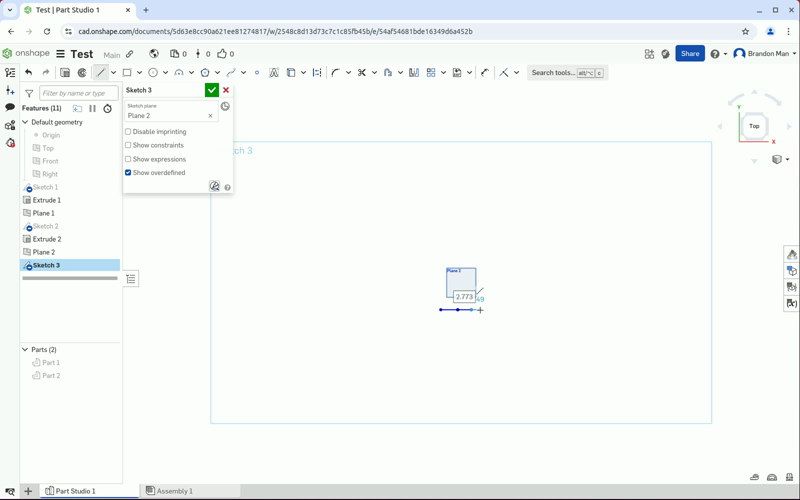
click(480, 309)
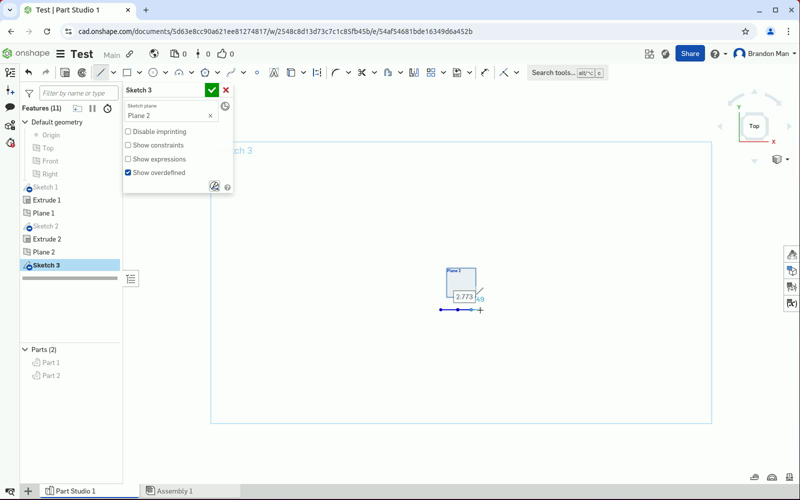
key_up(shift)
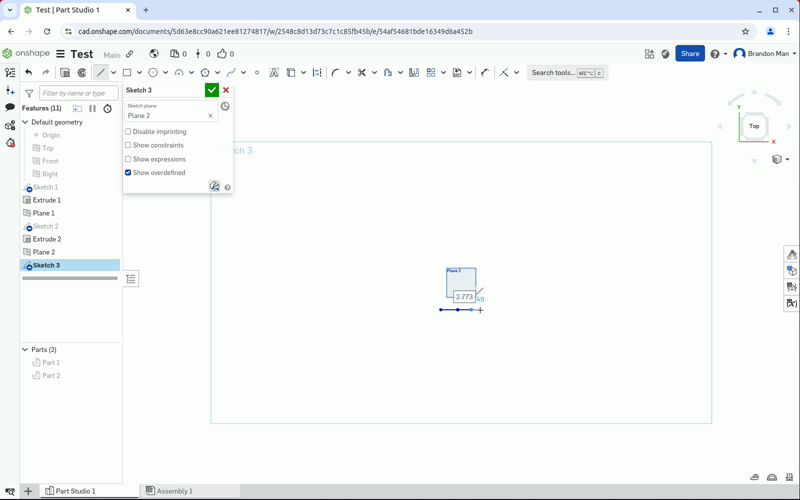
key_down(shift)
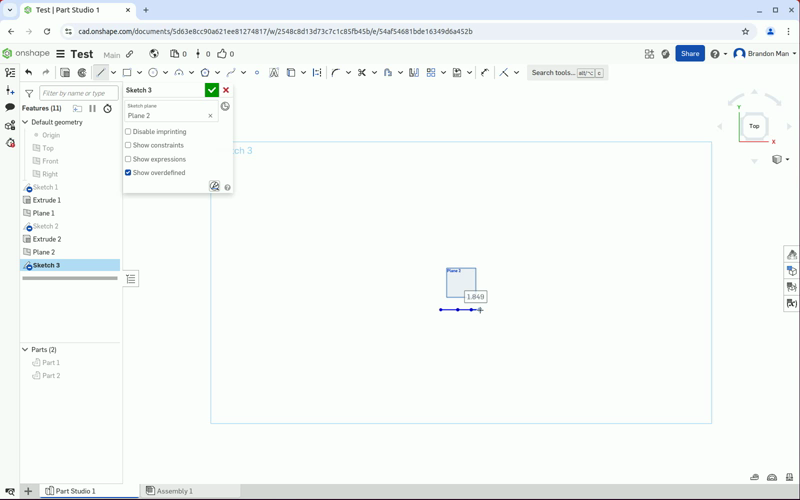
mouse_move(510, 309)
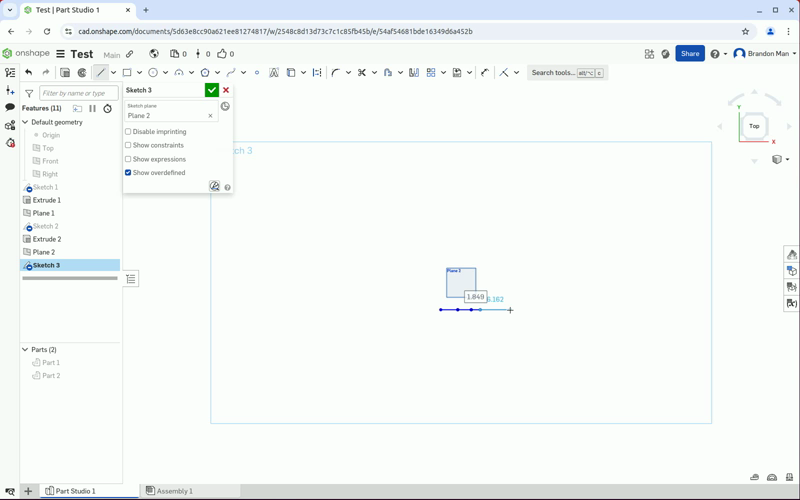
mouse_move(480, 254)
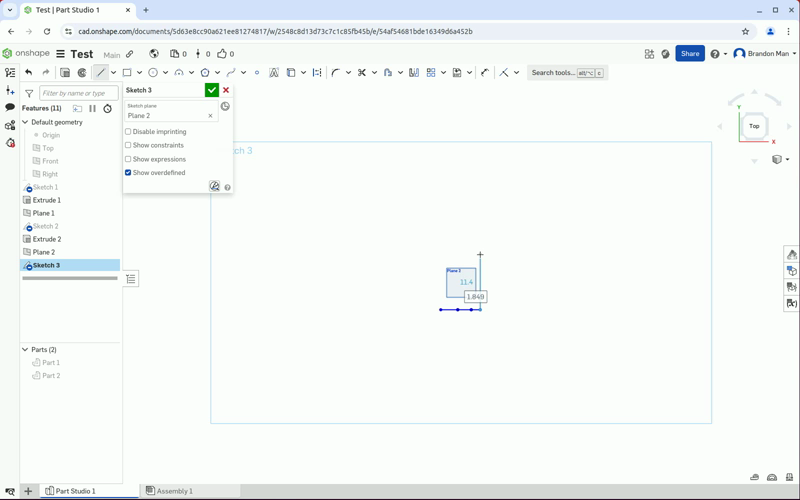
click(480, 254)
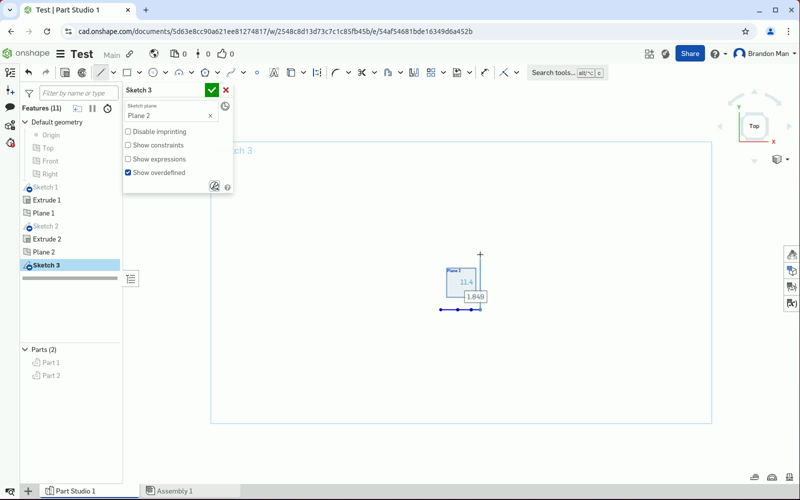
key_up(shift)
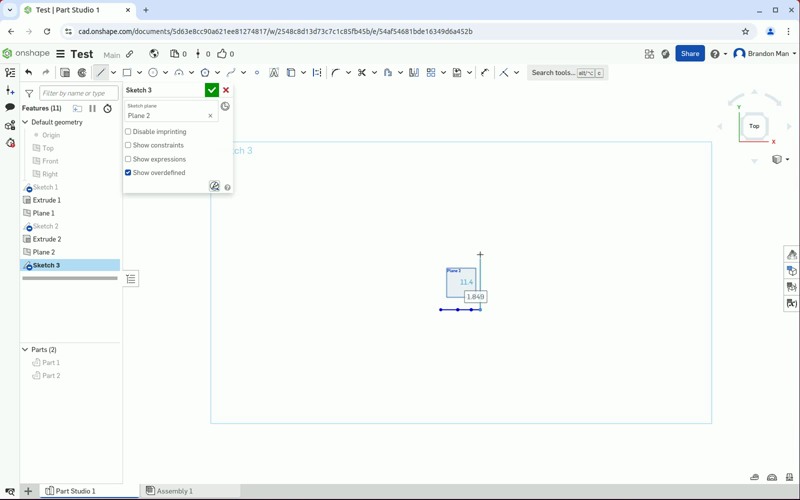
key_down(shift)
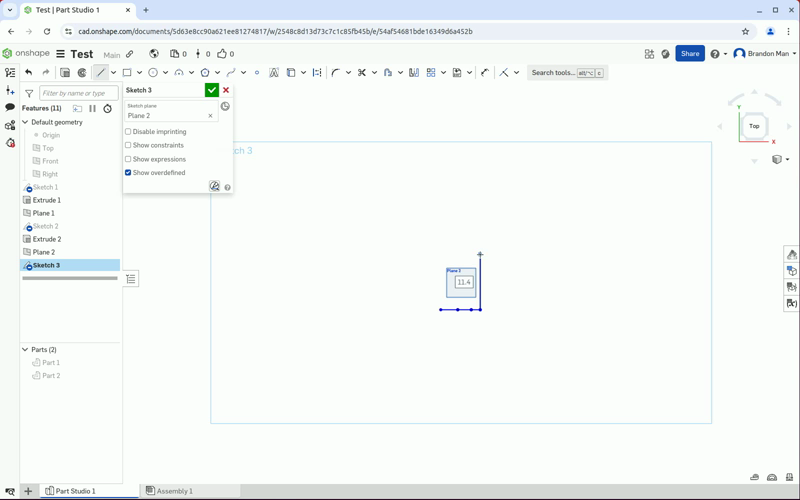
mouse_move(510, 254)
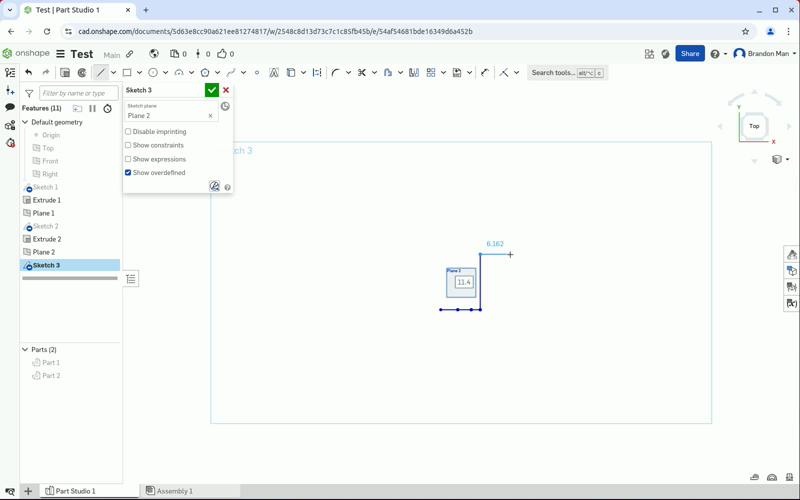
mouse_move(471, 254)
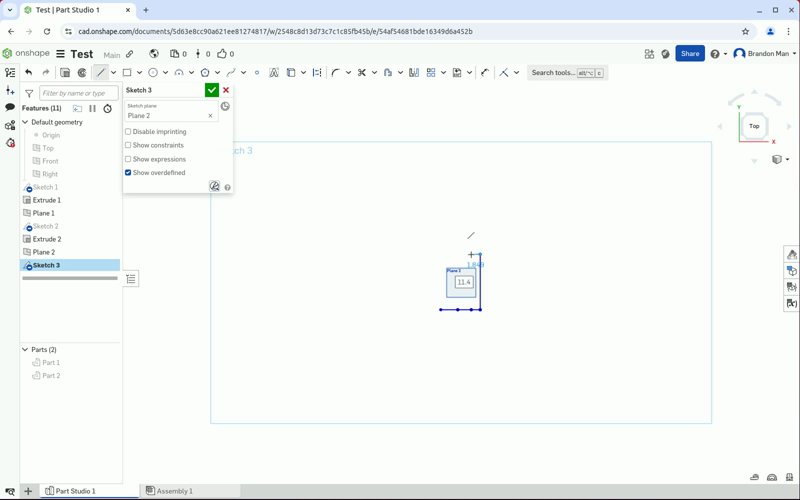
click(471, 254)
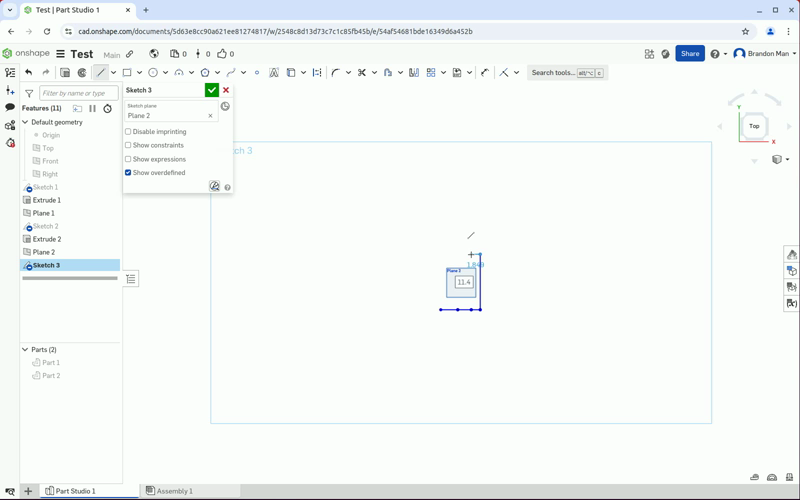
key_up(shift)
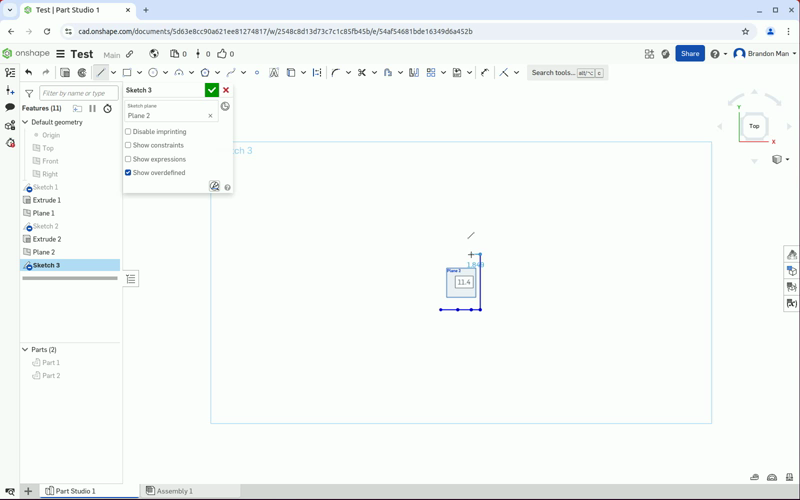
key_down(shift)
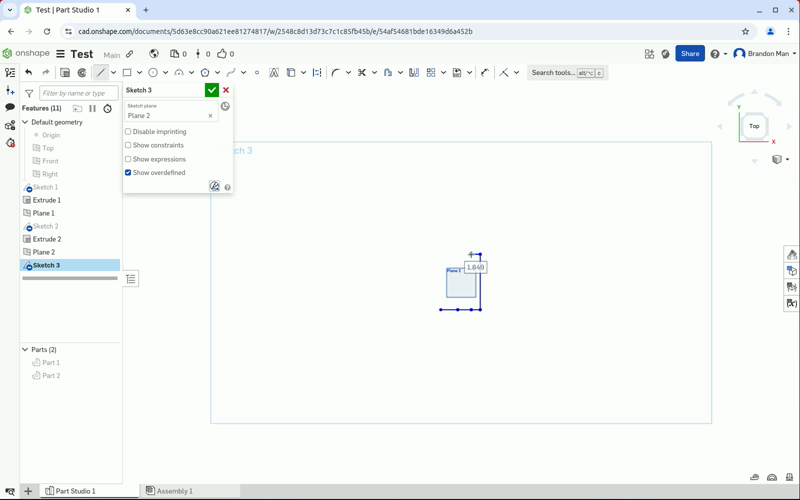
mouse_move(501, 254)
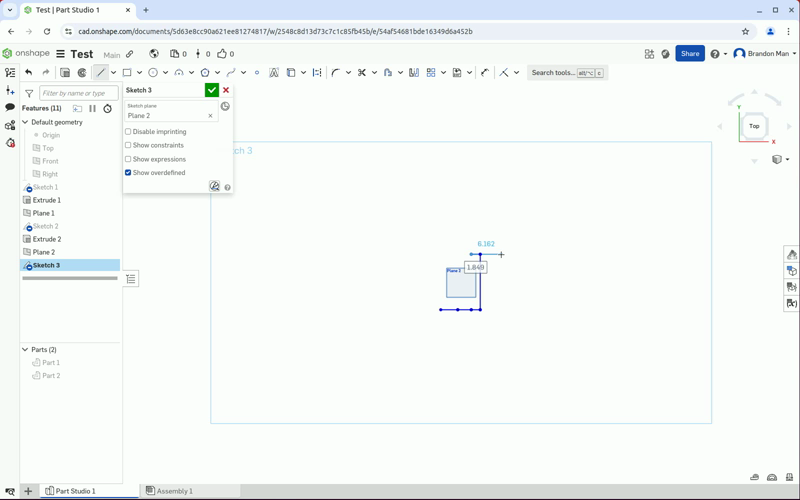
mouse_move(457, 254)
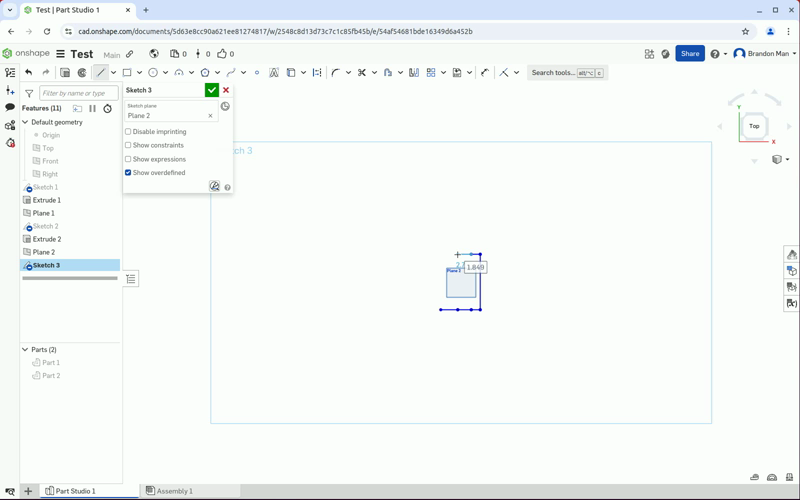
click(457, 254)
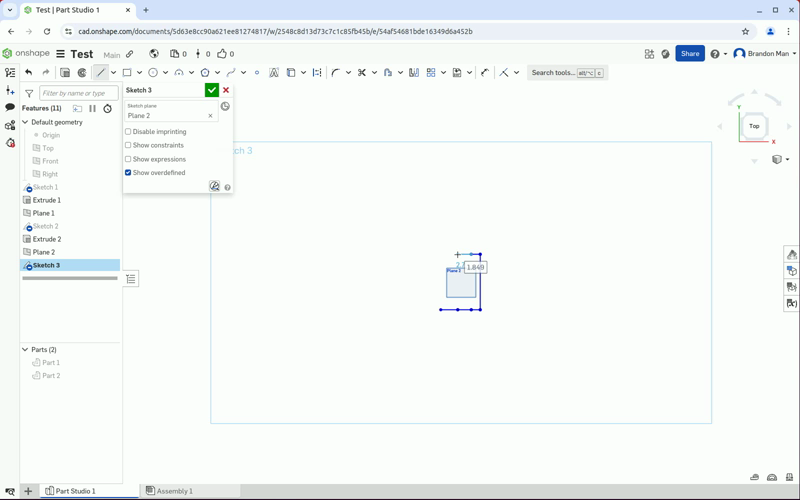
key_up(shift)
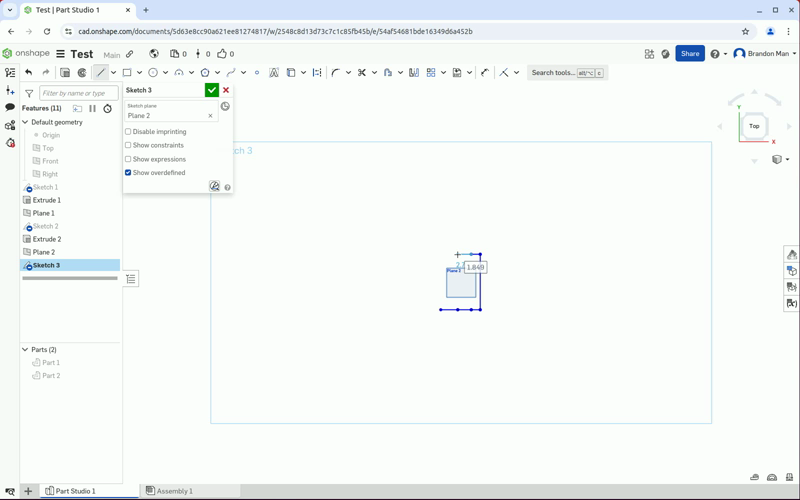
key_down(shift)
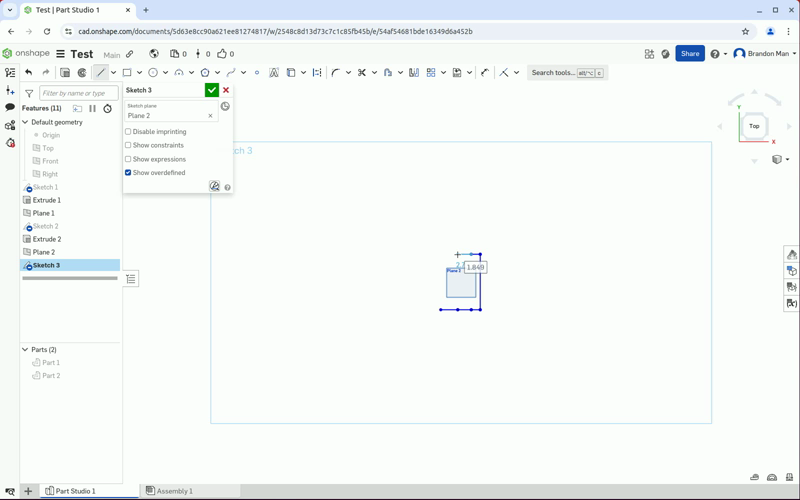
mouse_move(487, 254)
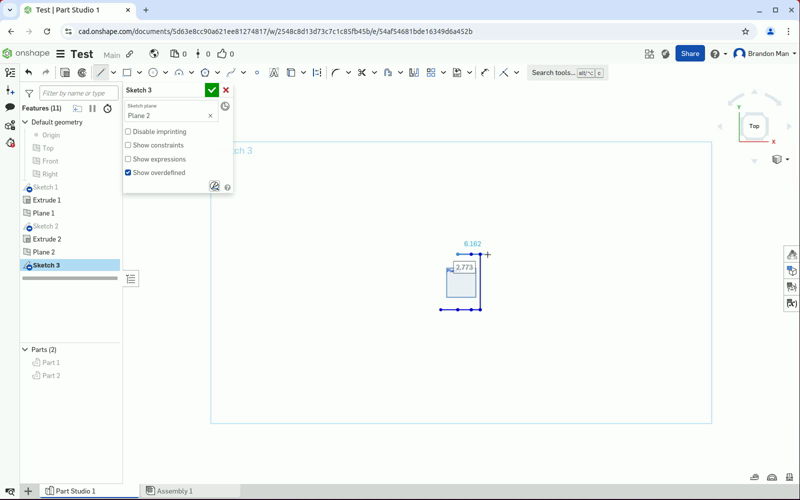
mouse_move(440, 254)
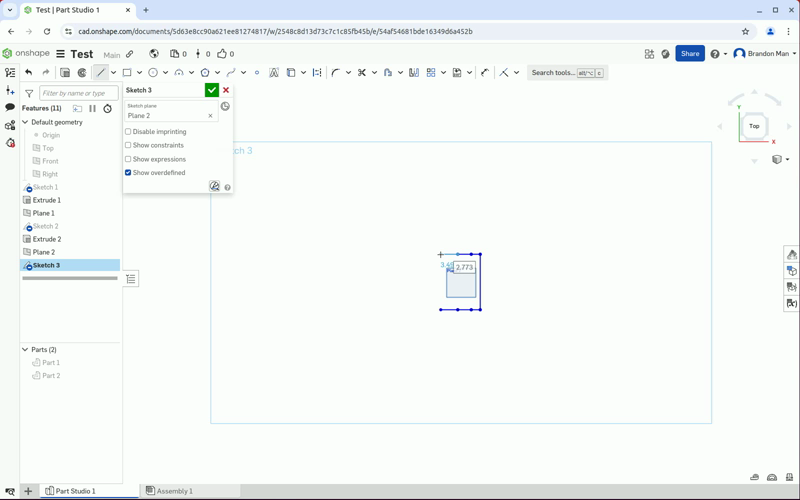
click(440, 254)
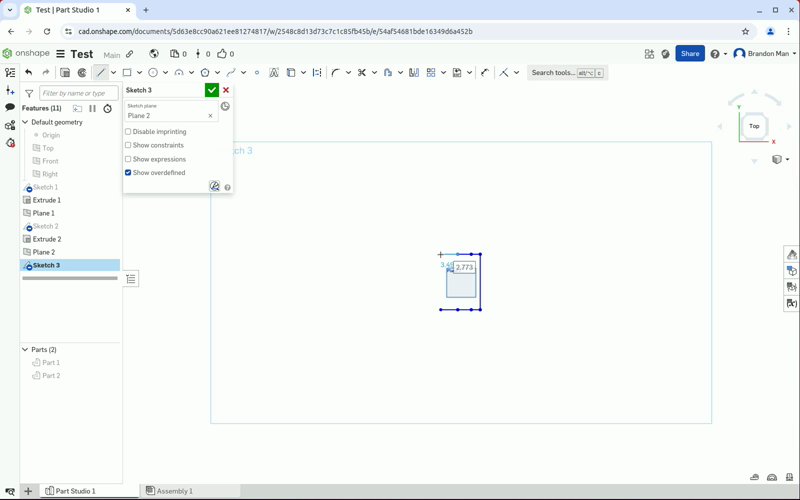
key_up(shift)
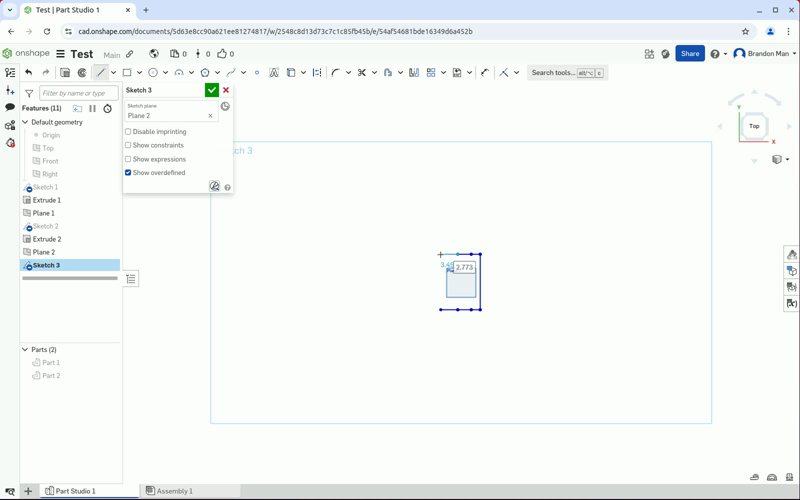
mouse_move(470, 254)
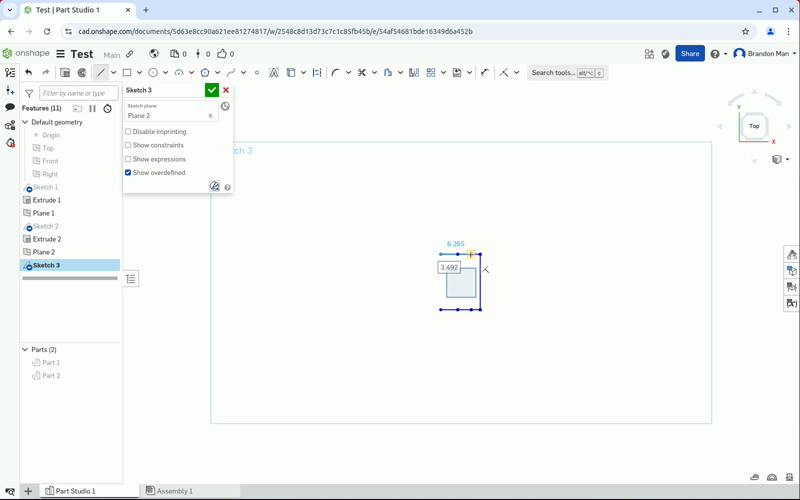
key_down(shift)
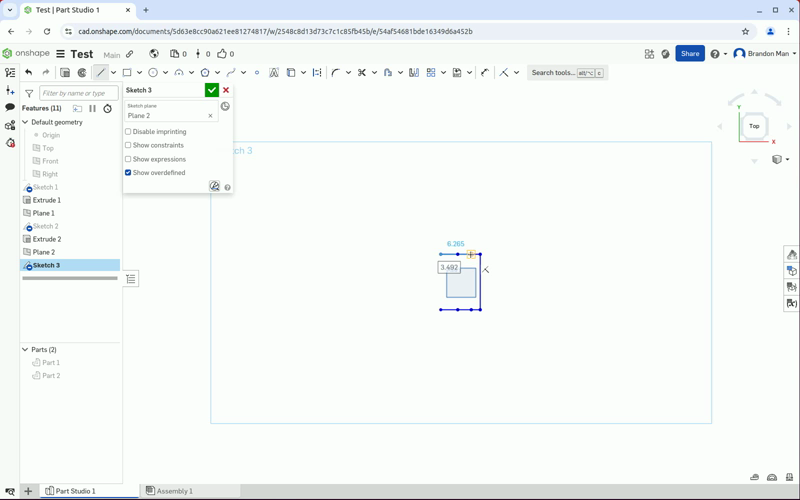
mouse_move(440, 309)
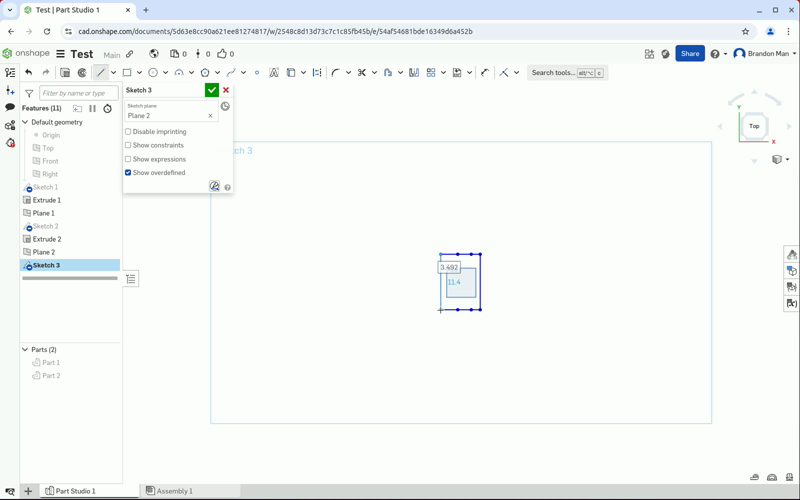
key_up(shift)
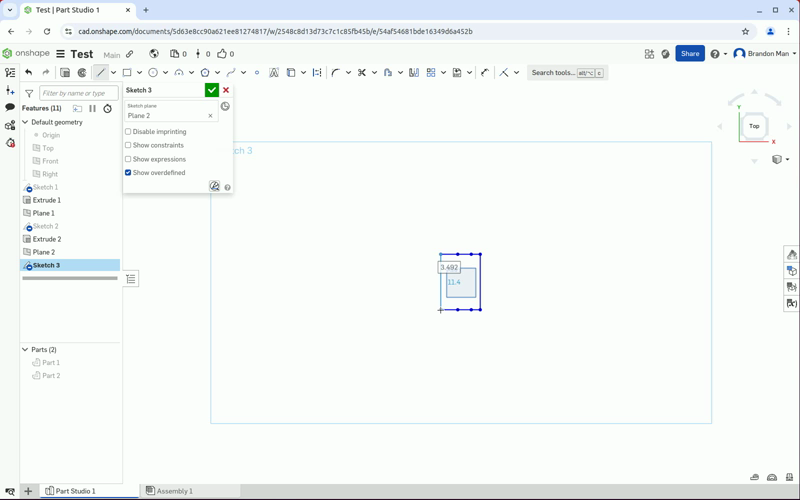
click(440, 309)
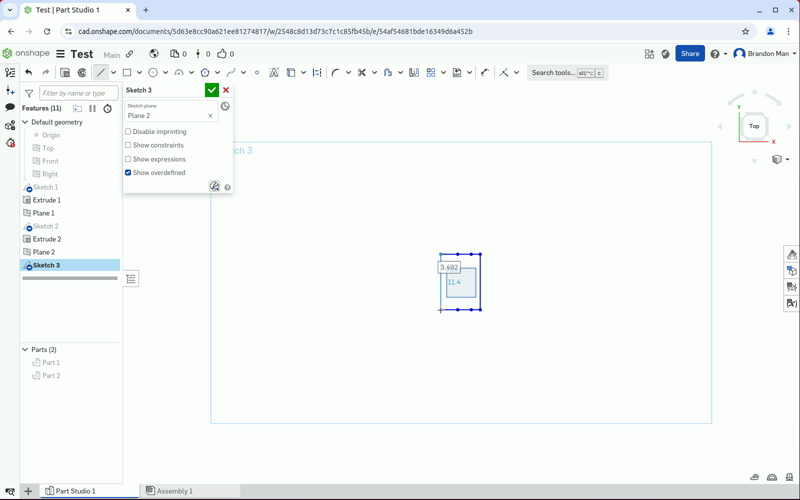
key(esc)
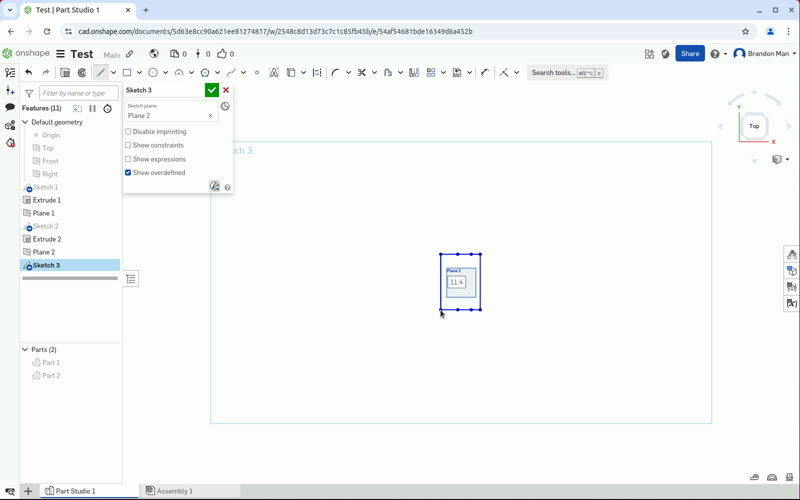
mouse_move(452, 285)
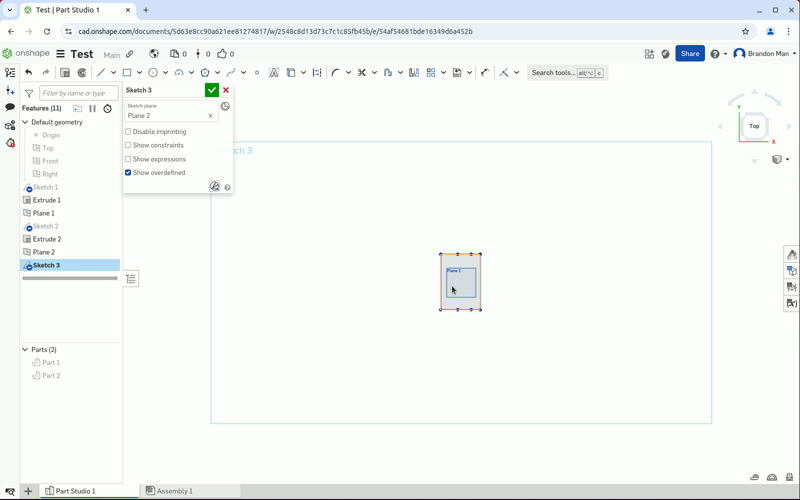
click(452, 285)
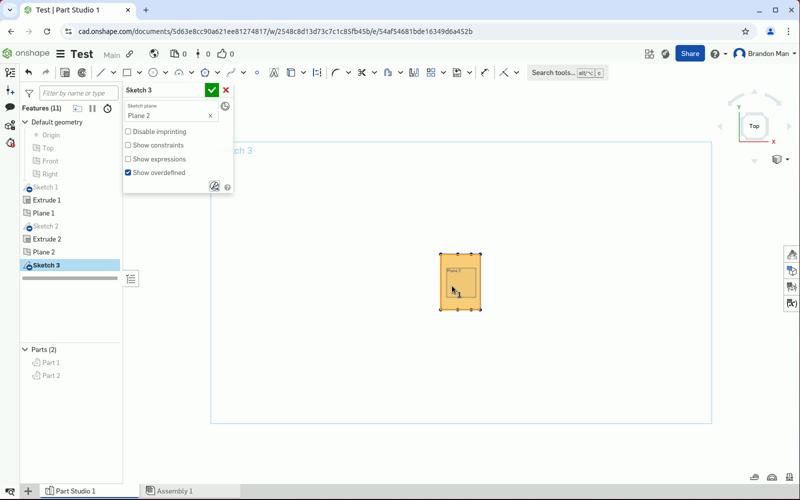
mouse_move(73, 352)
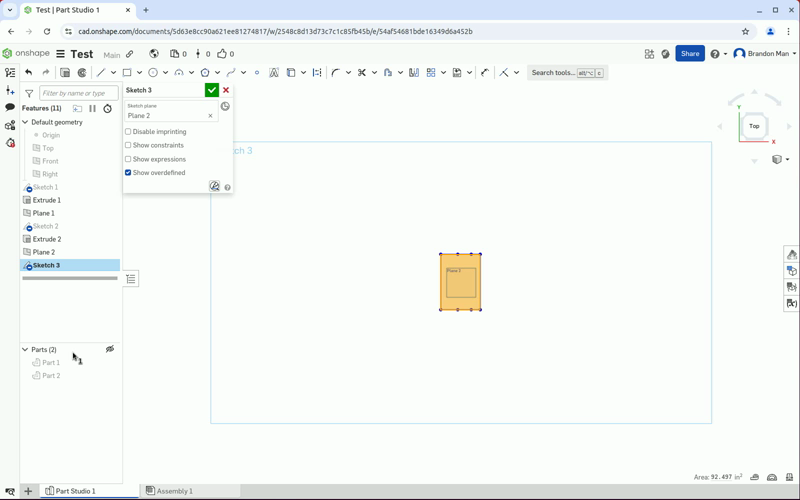
key(shift+y)
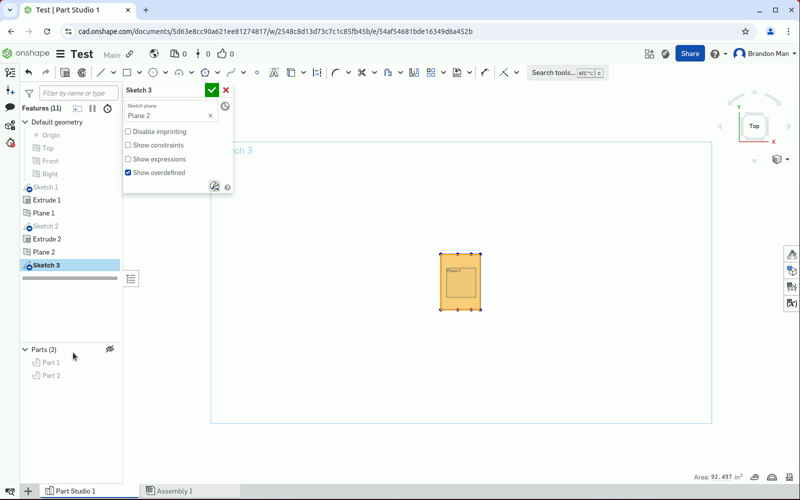
key(shift+e)
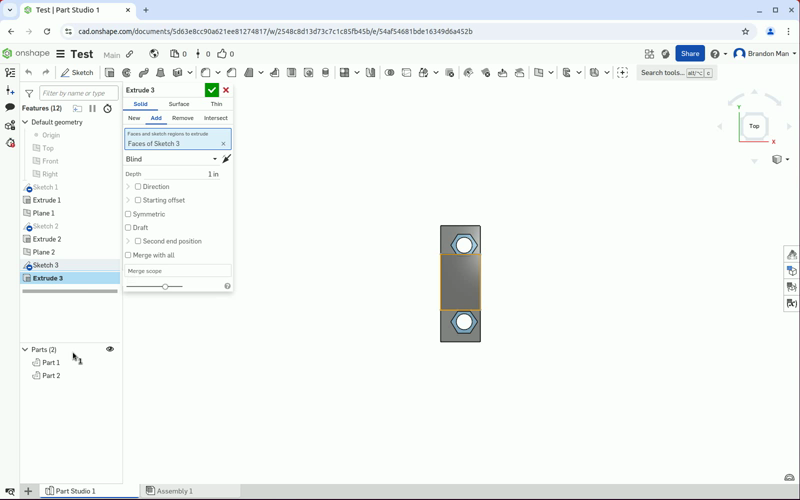
mouse_move(143, 106)
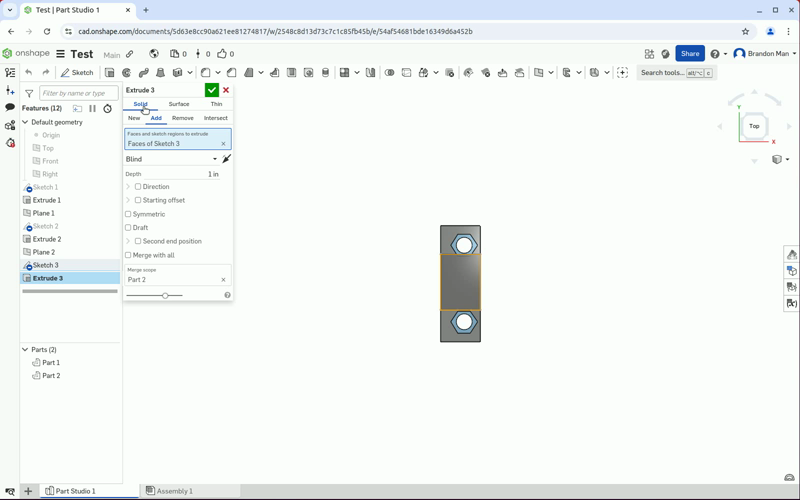
click(143, 106)
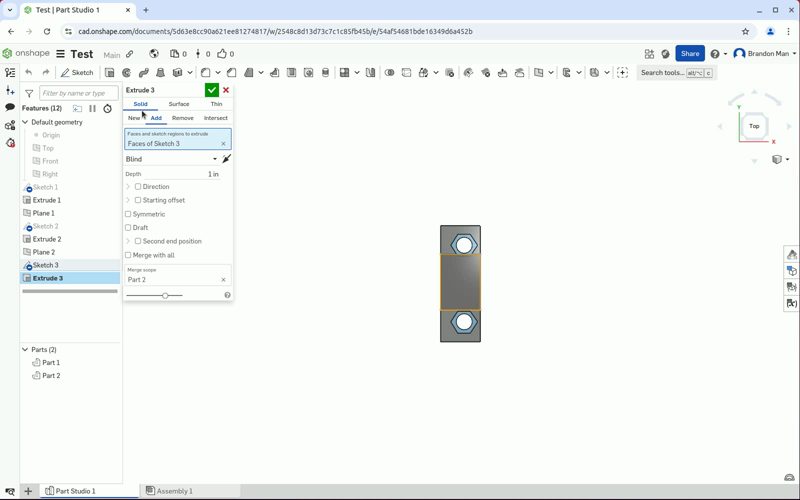
mouse_move(137, 120)
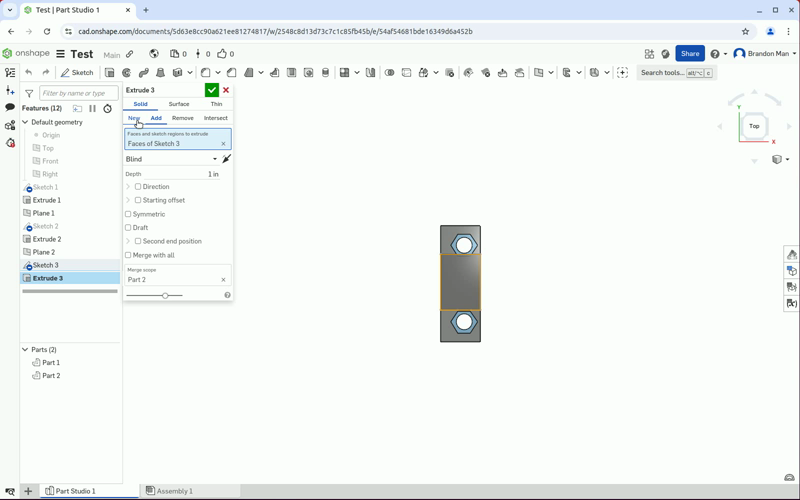
click(137, 120)
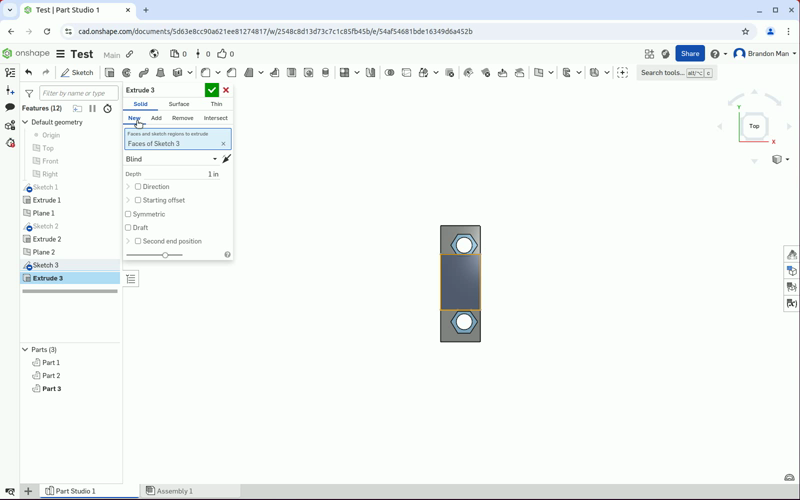
key(tab, 4)
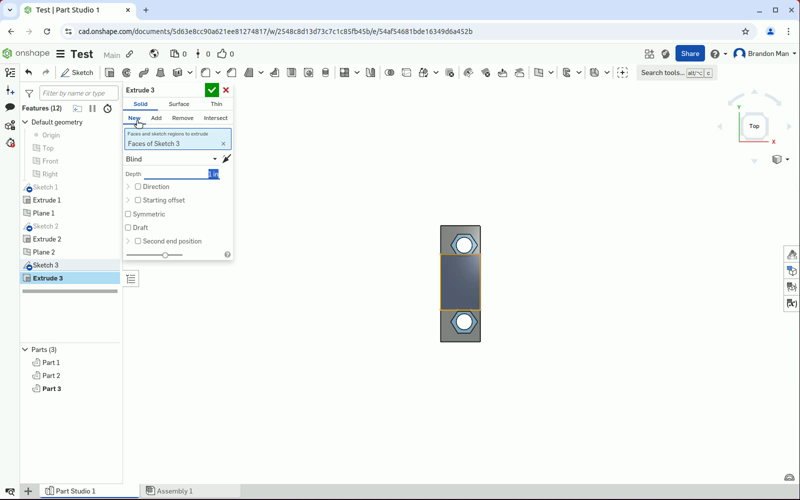
text(15.887)
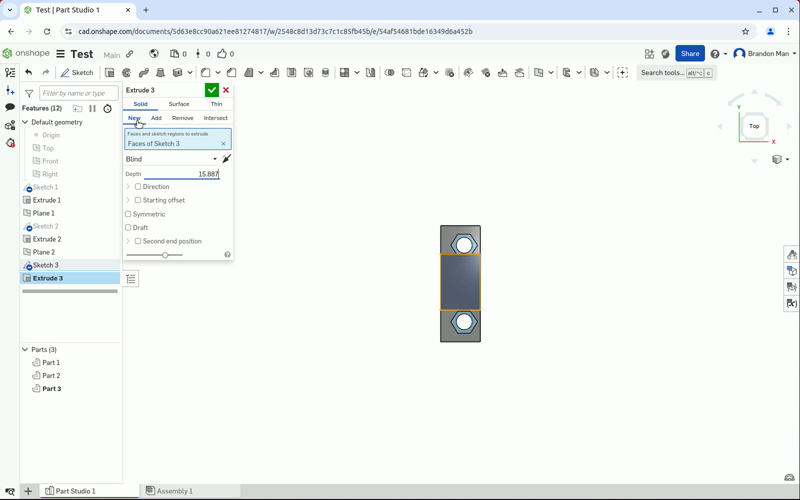
key(enter)
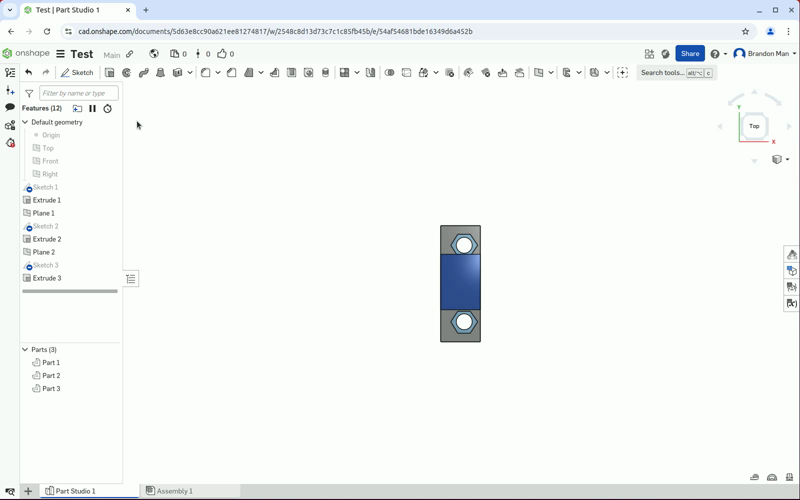
key(shift+h)
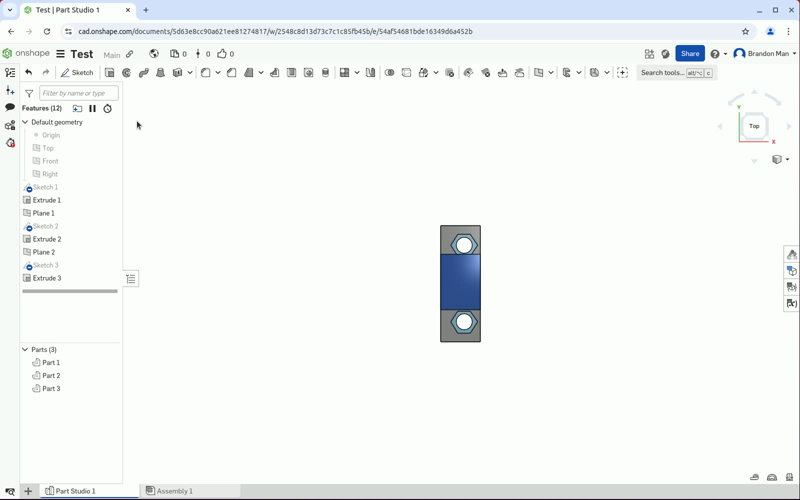
key(shift+h)
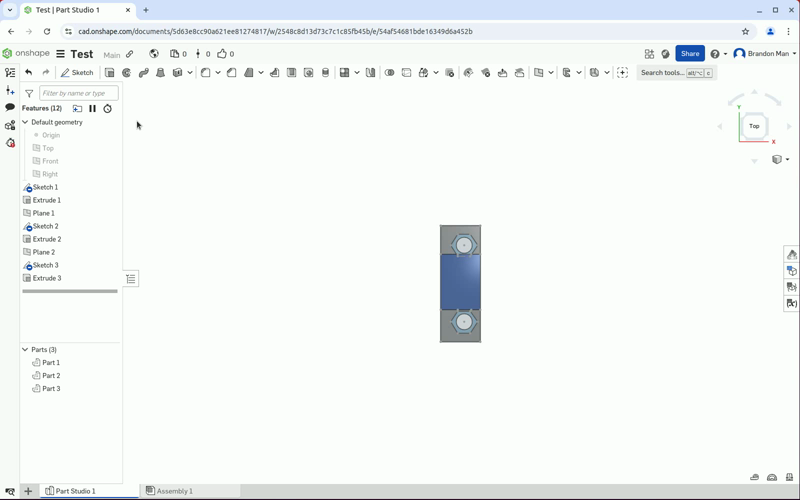
key(shift+7)
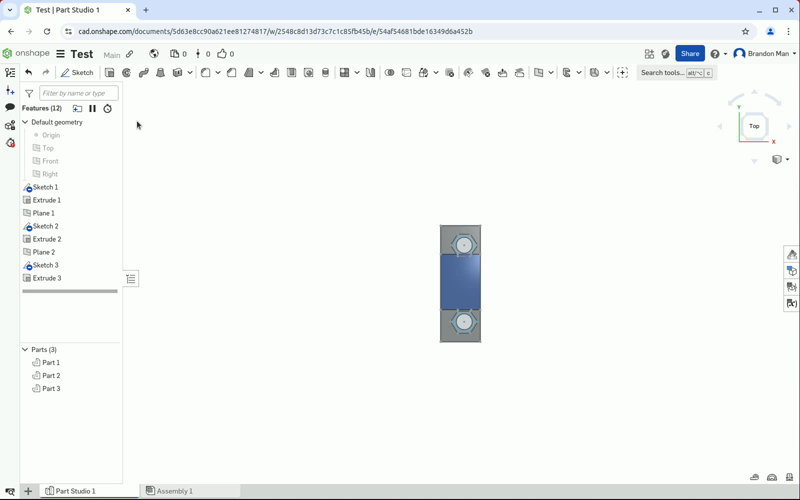
key(up, 3)
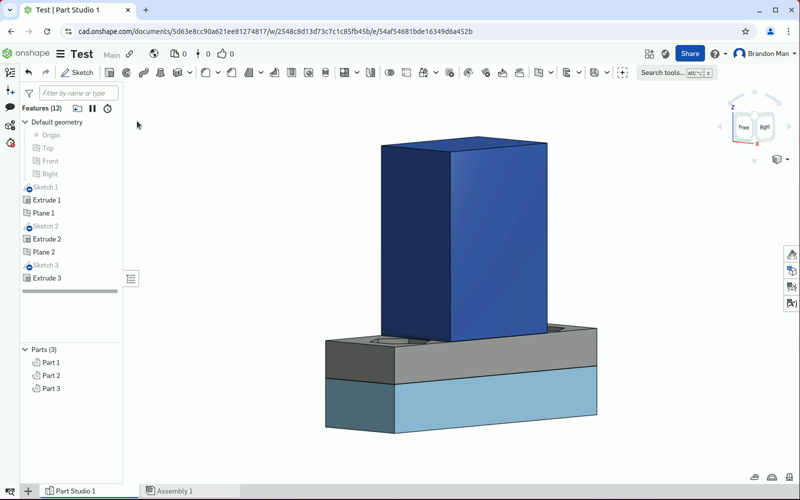
key(left, 3)
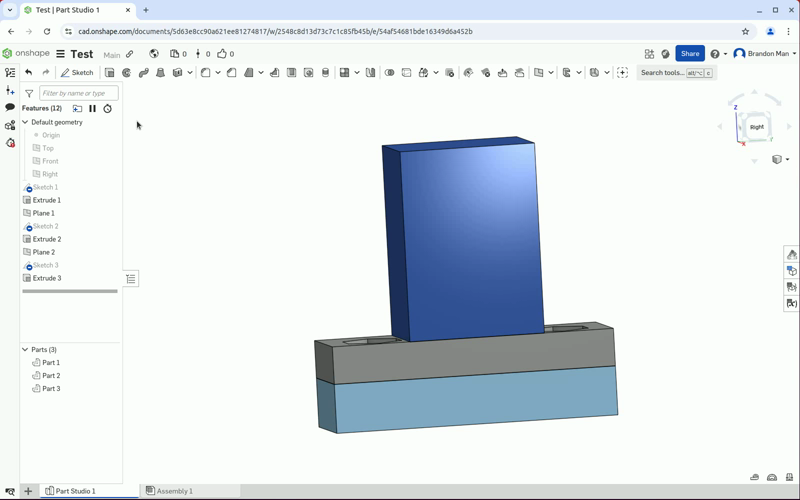
key(right, 3)
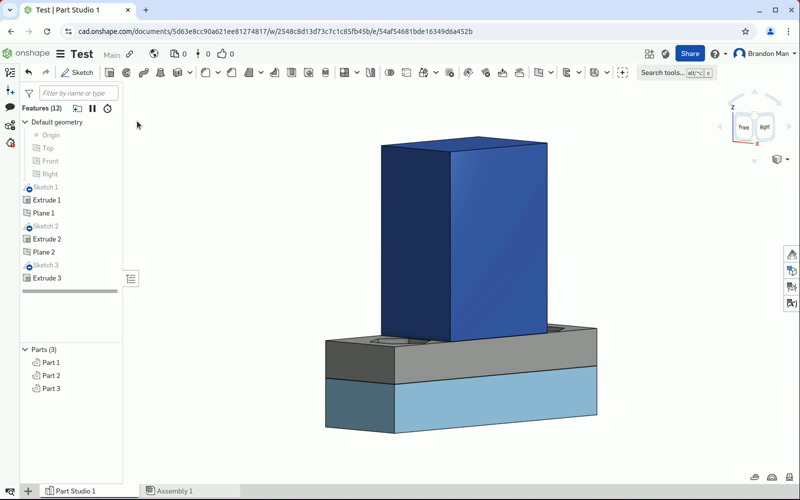
key(down, 3)
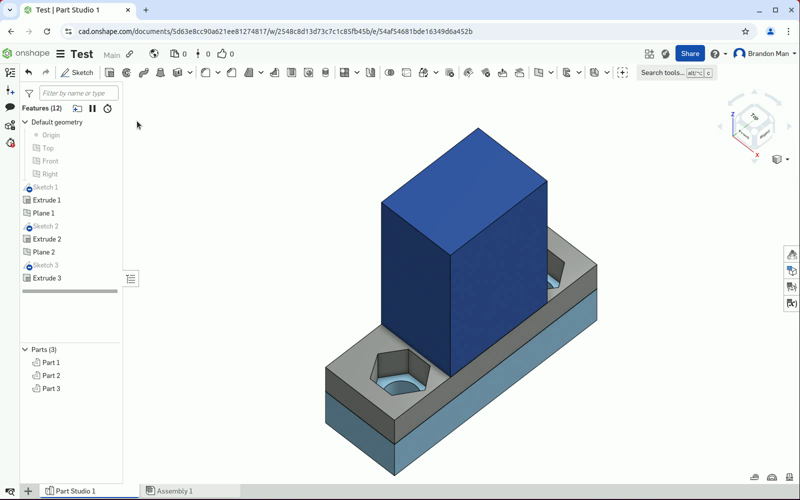
mouse_move(73, 189)
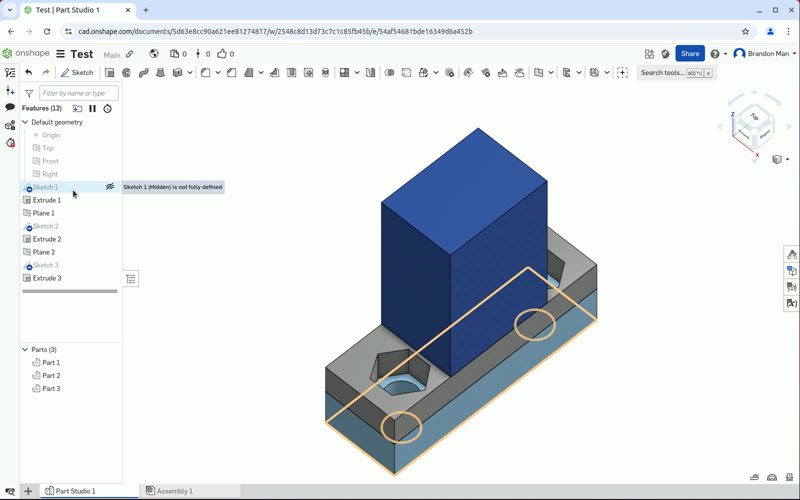
click(73, 189)